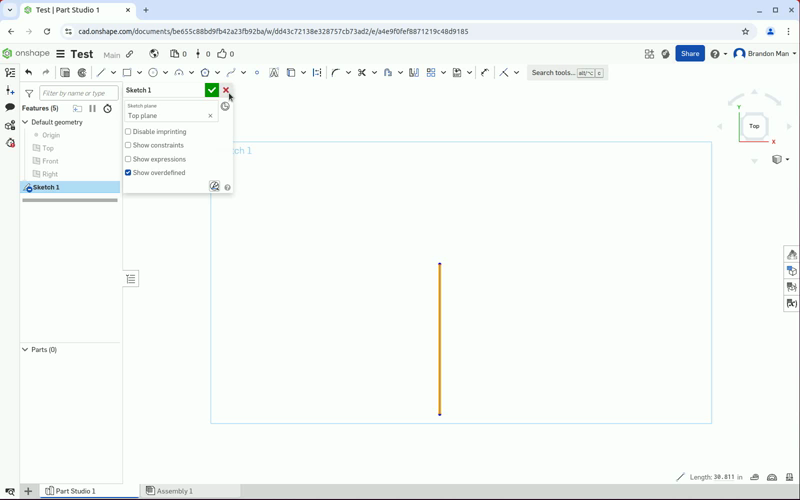
key(shift+h)
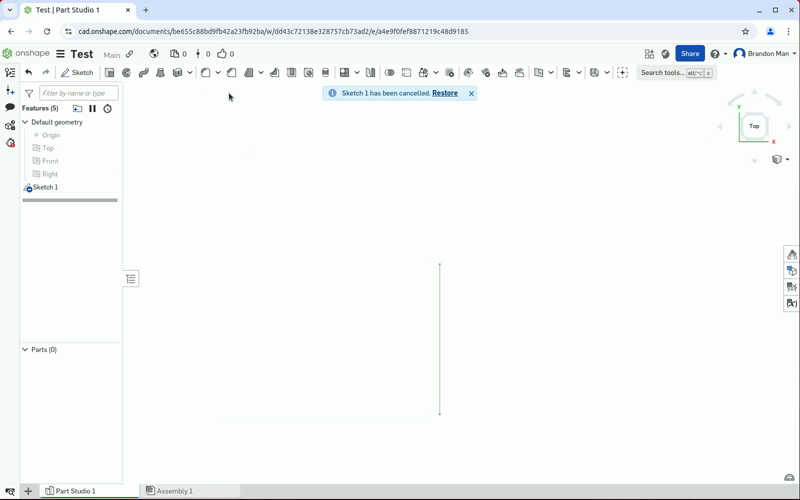
key(shift+s)
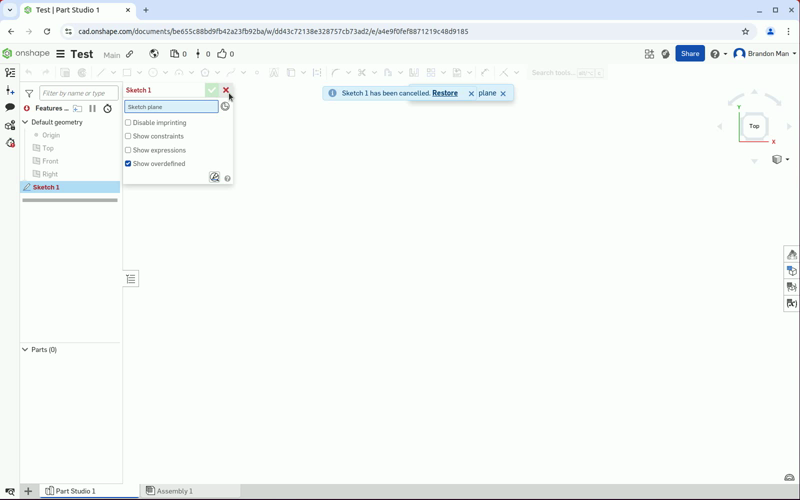
mouse_move(73, 150)
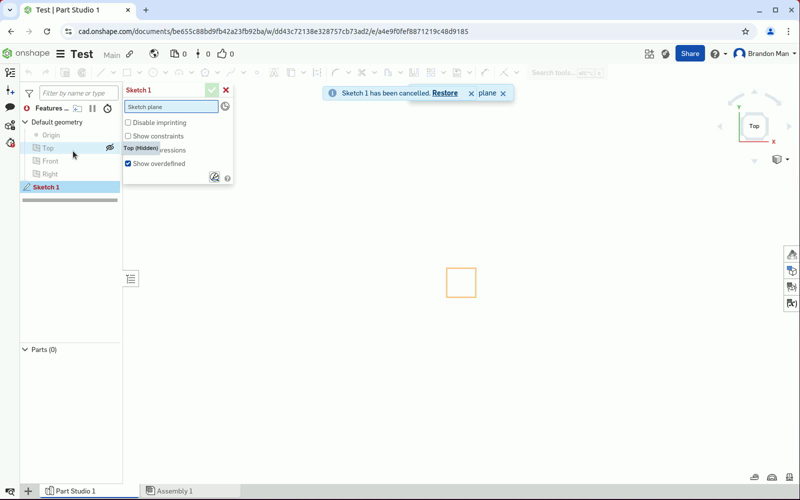
click(73, 150)
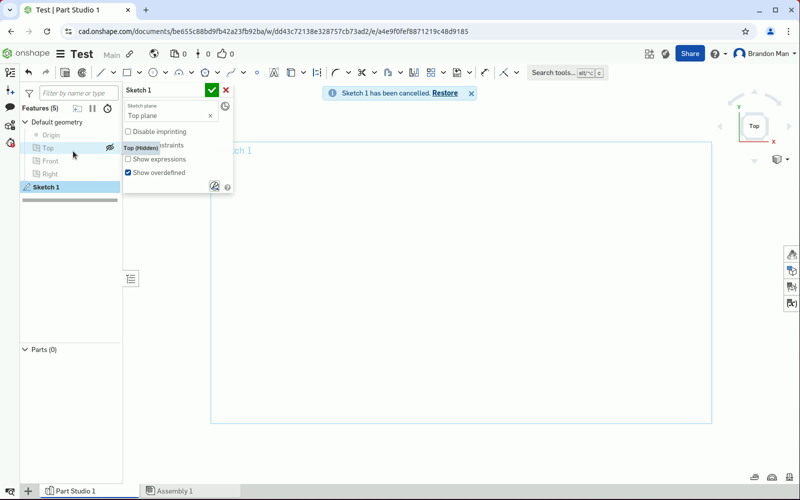
mouse_move(73, 352)
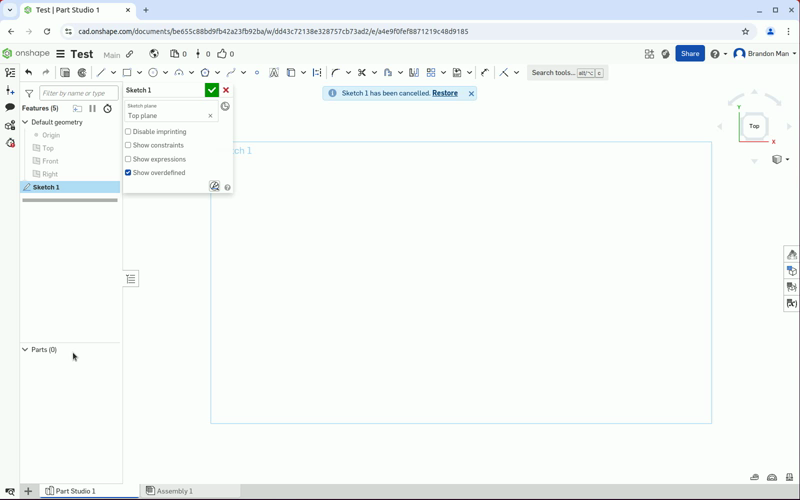
key(y)
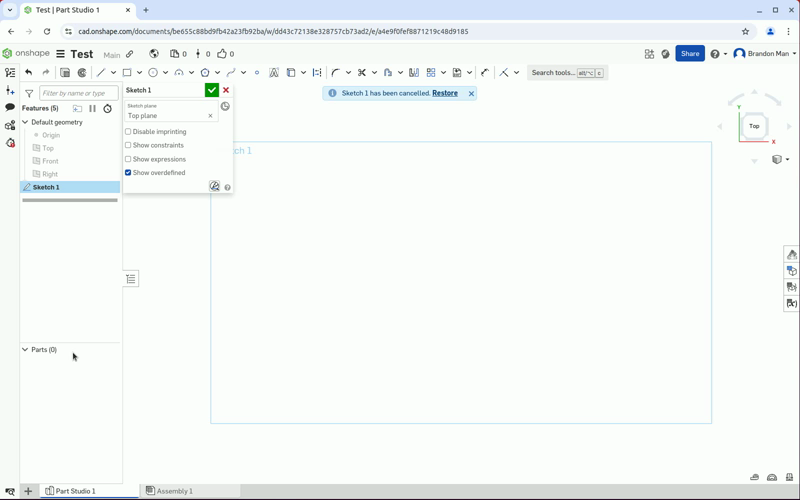
key(l)
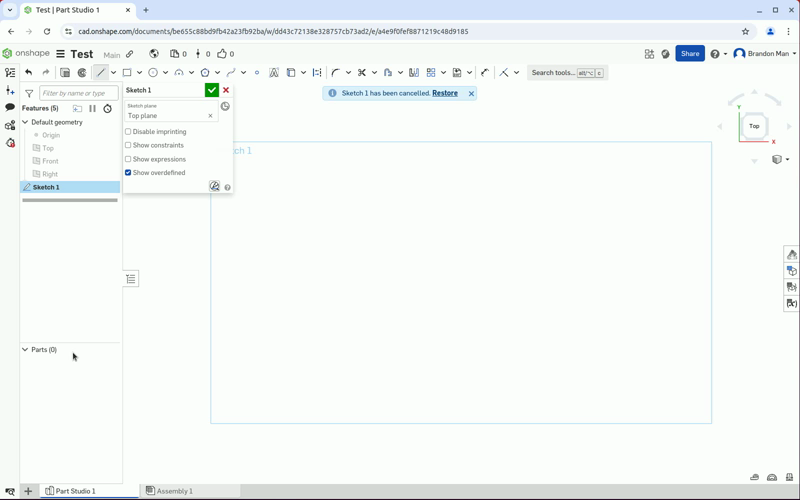
key_down(shift)
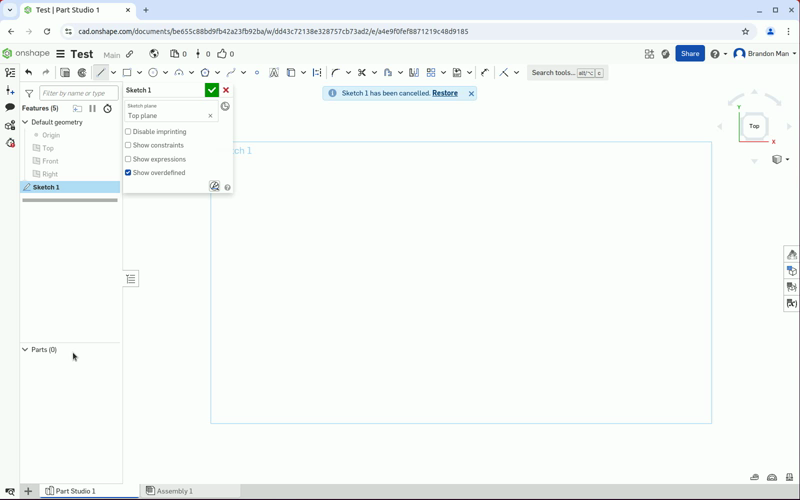
mouse_move(460, 282)
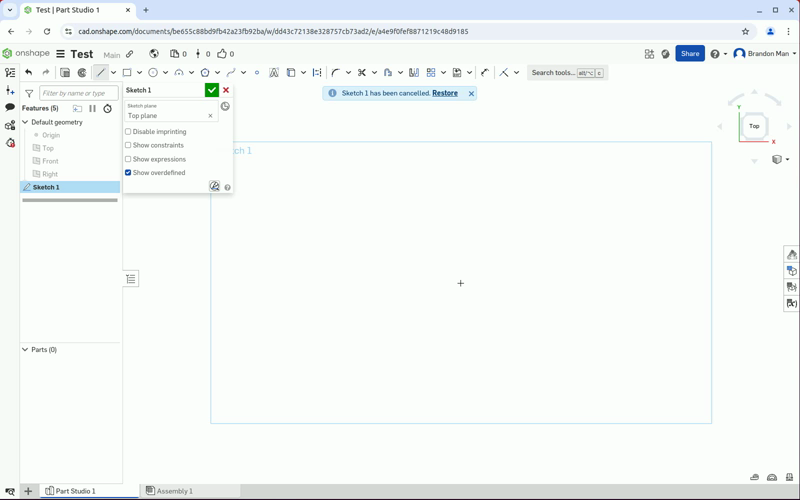
click(460, 282)
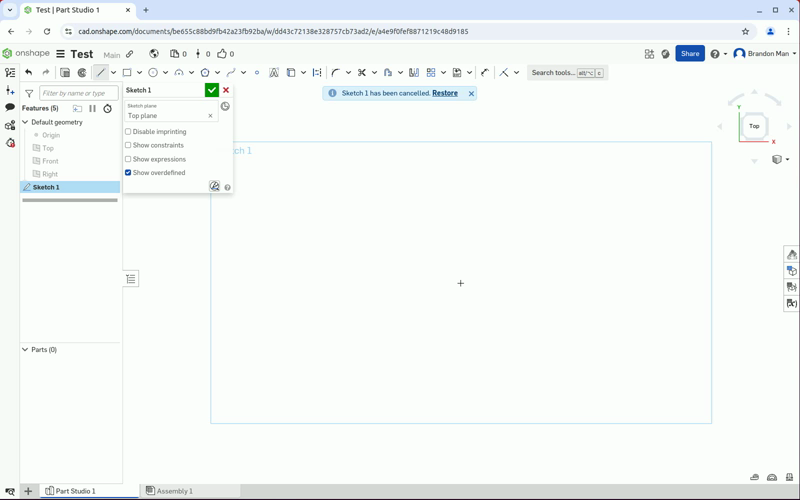
key_up(shift)
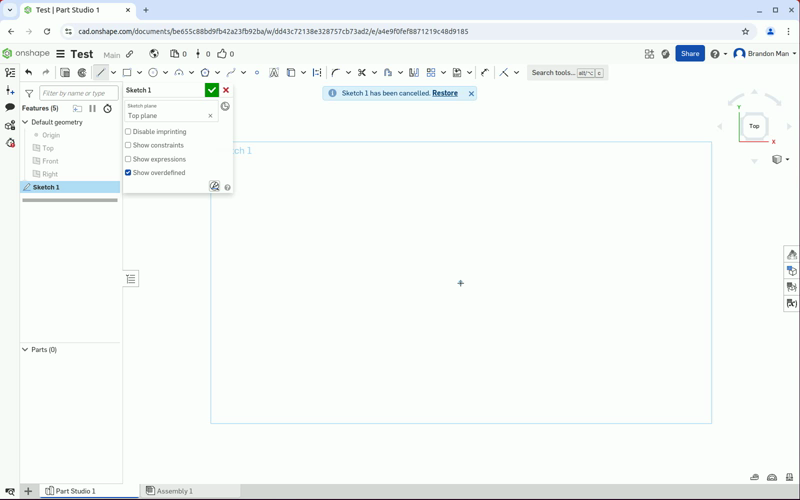
key_down(shift)
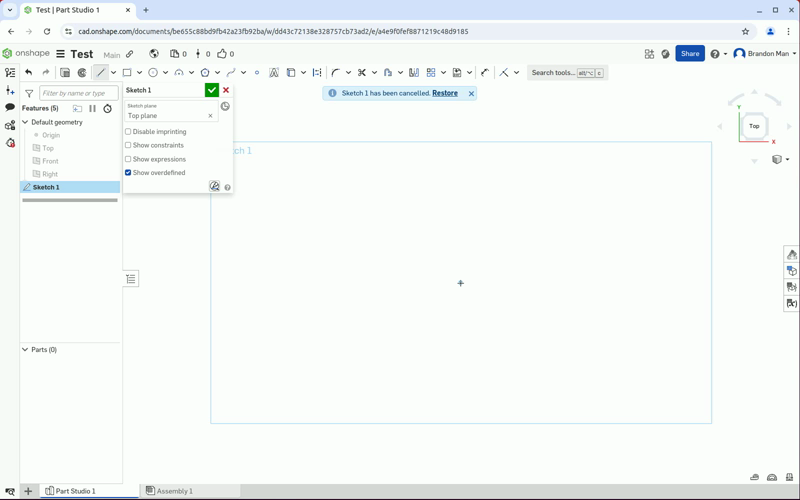
mouse_move(490, 282)
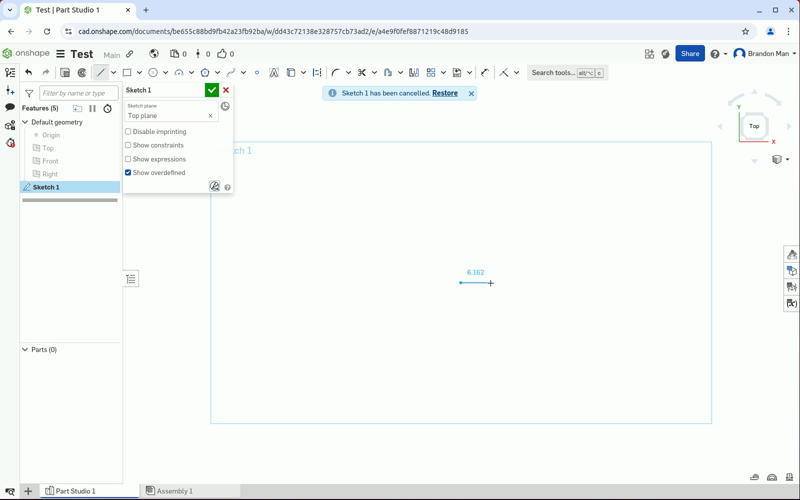
mouse_move(505, 282)
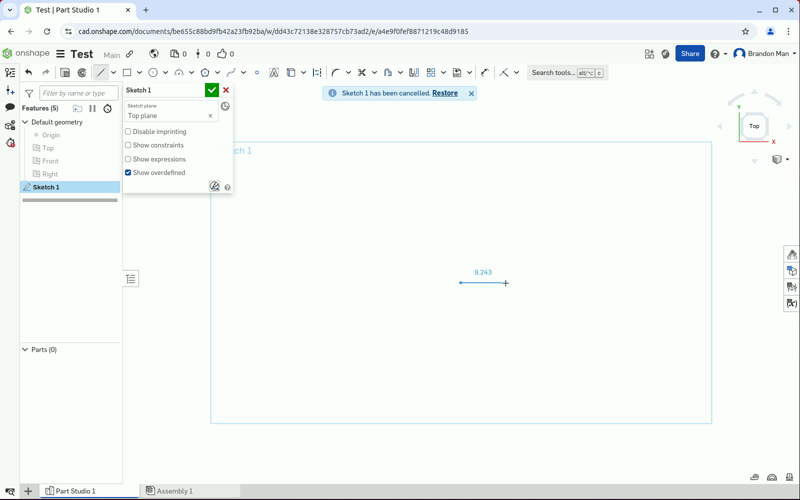
click(505, 282)
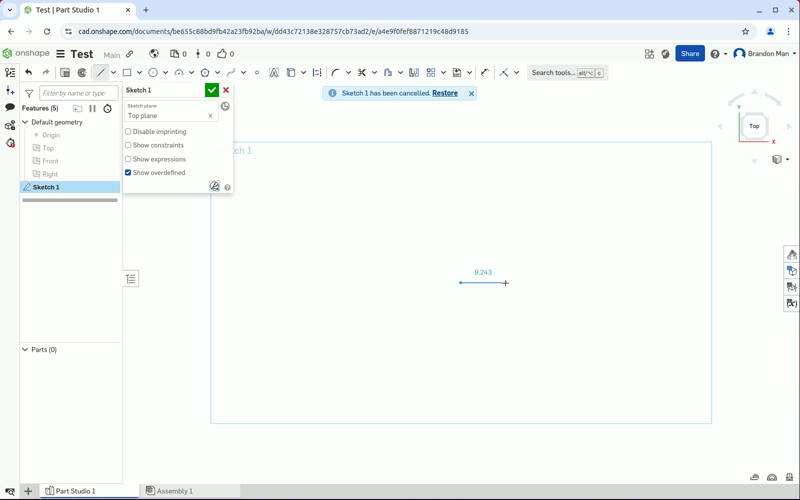
key_up(shift)
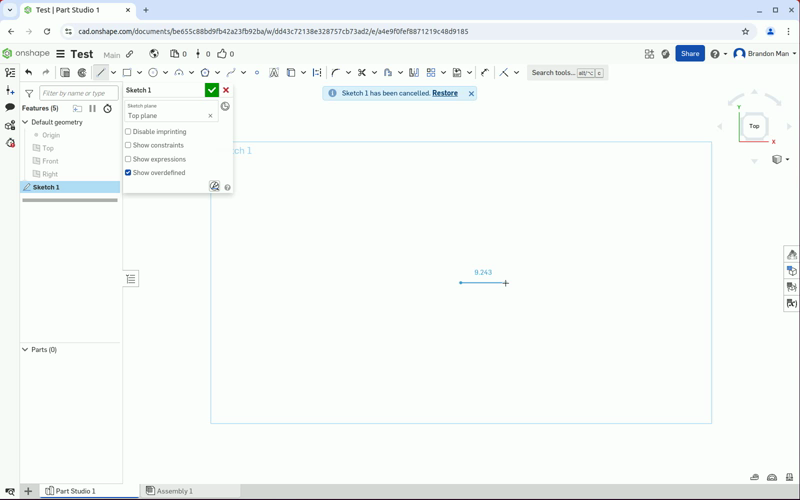
key(esc)
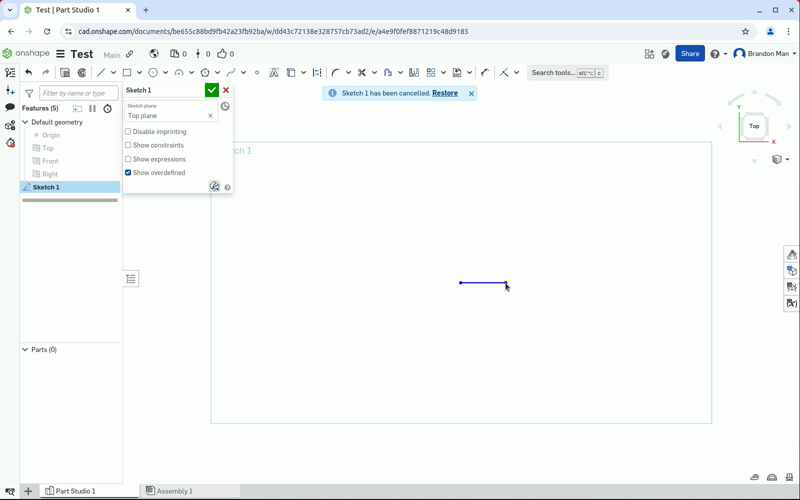
key(a)
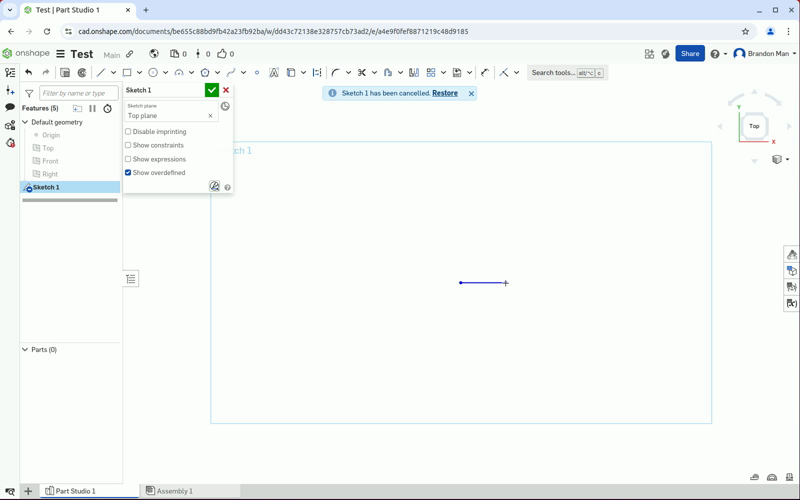
mouse_move(505, 282)
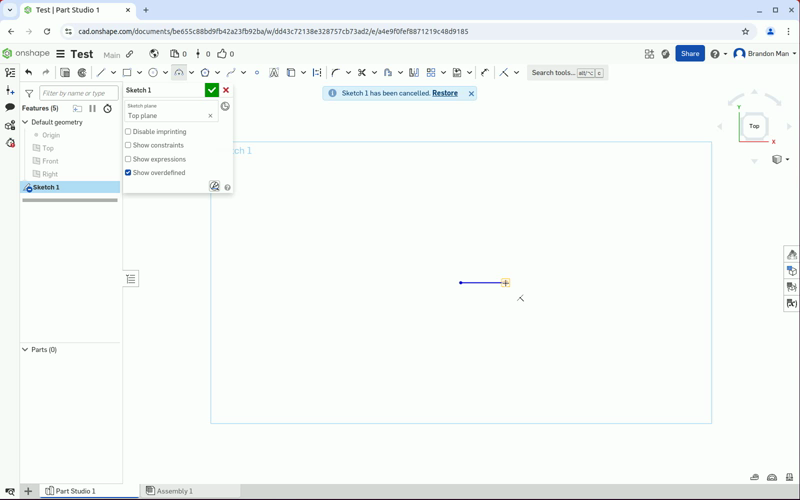
click(505, 282)
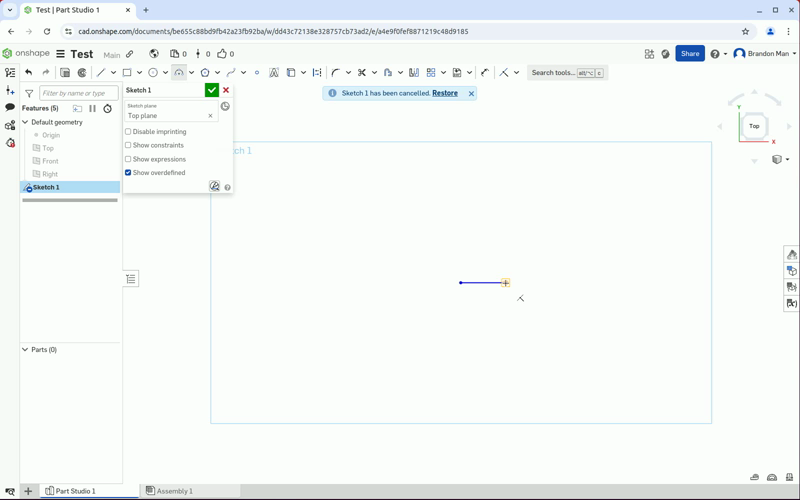
key_down(shift)
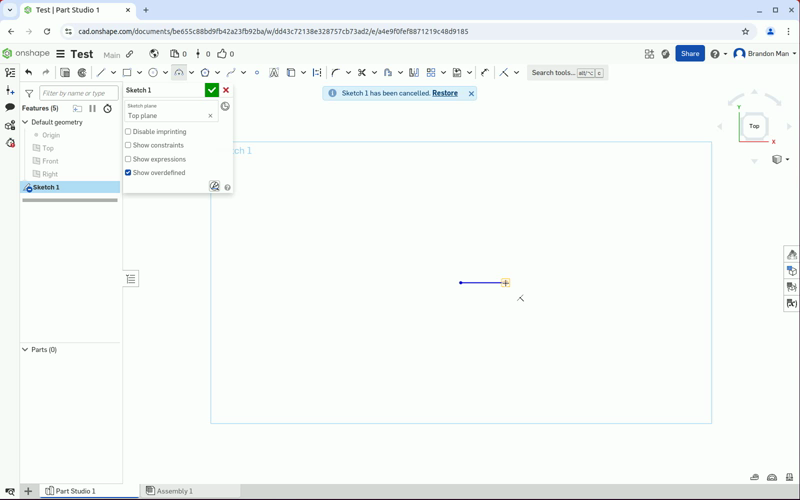
mouse_move(505, 231)
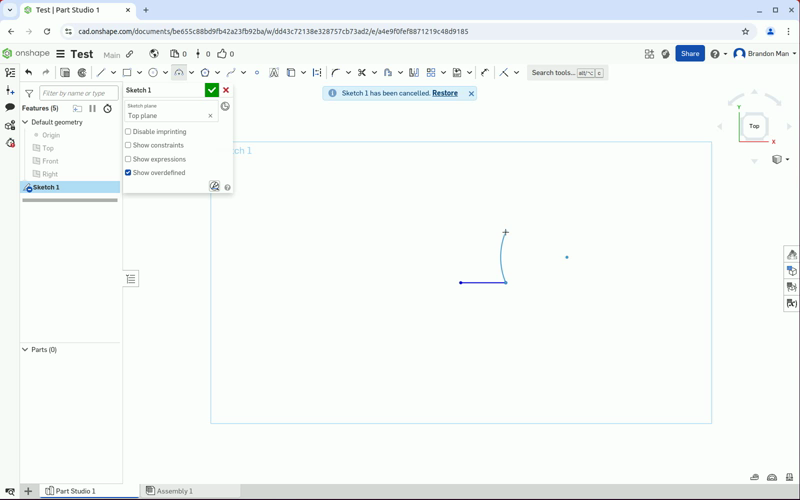
click(505, 231)
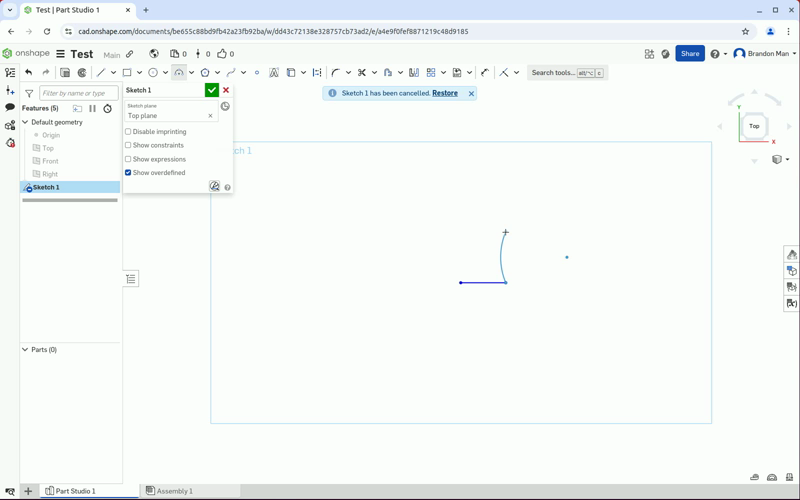
mouse_move(480, 257)
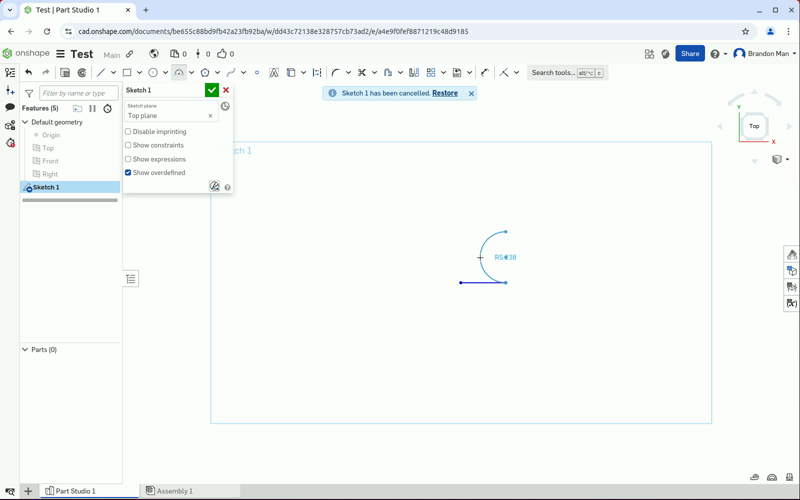
click(480, 257)
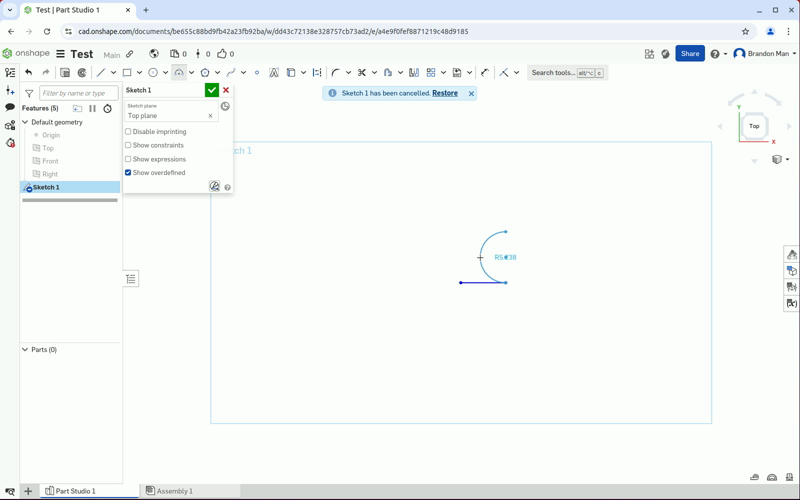
key_up(shift)
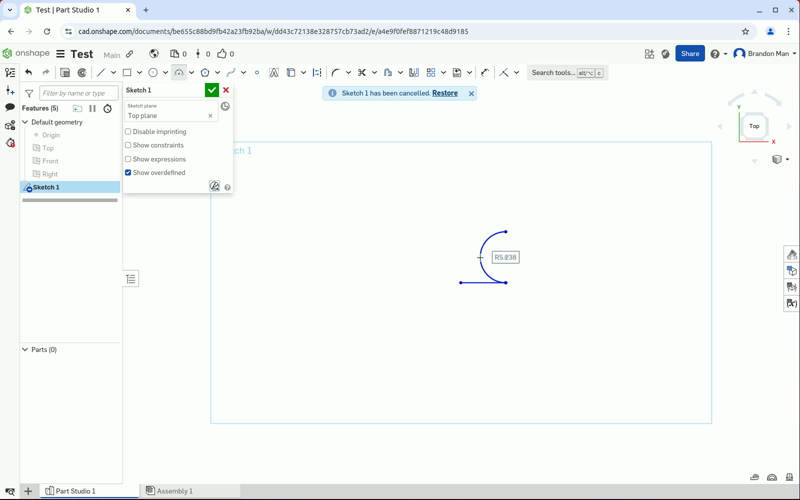
key(esc)
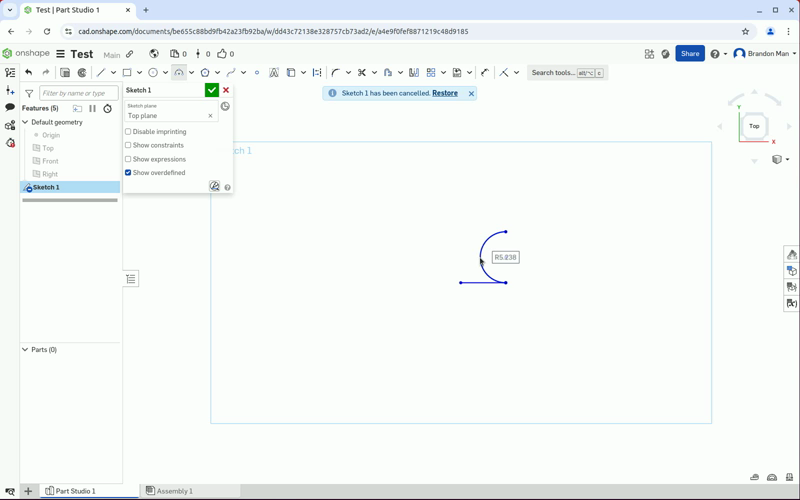
key(l)
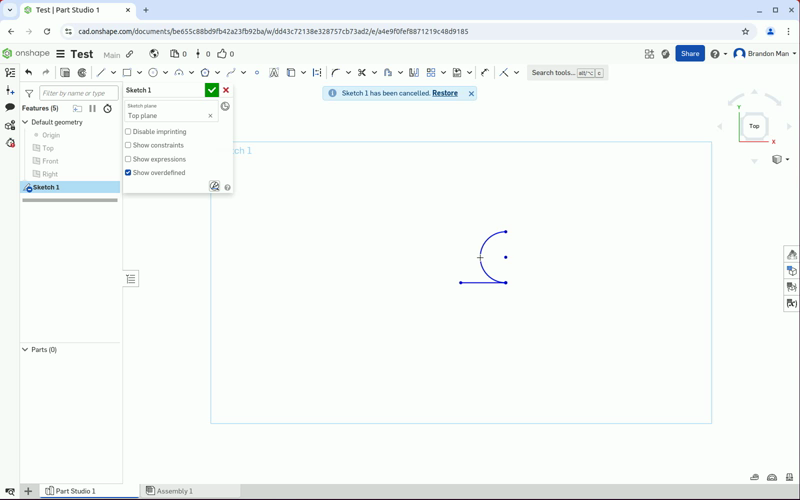
mouse_move(505, 231)
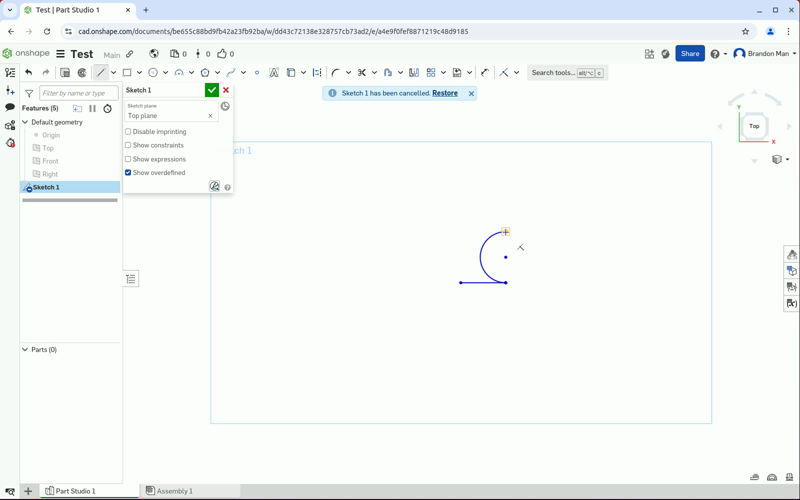
click(505, 231)
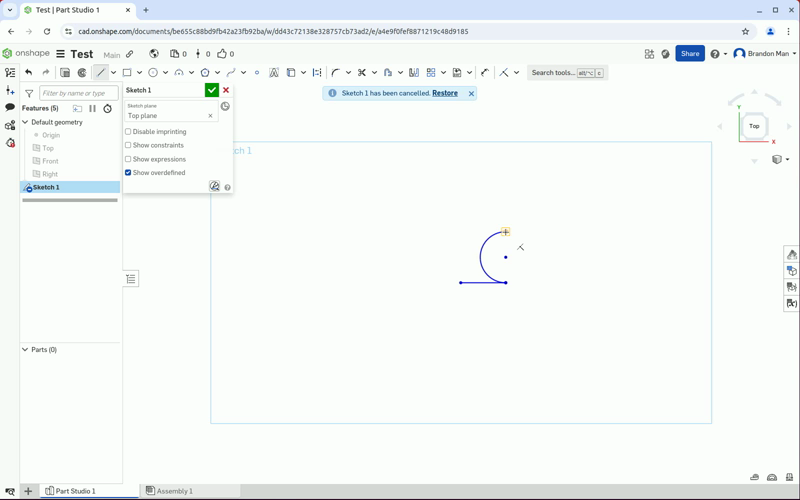
key_down(shift)
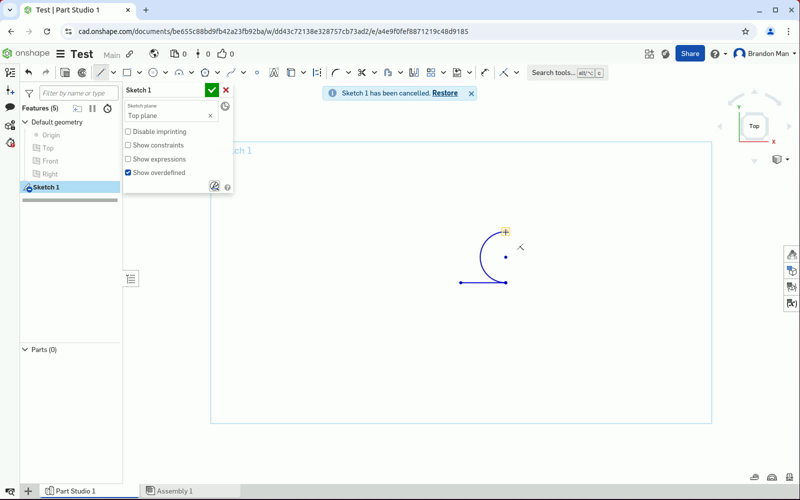
mouse_move(535, 231)
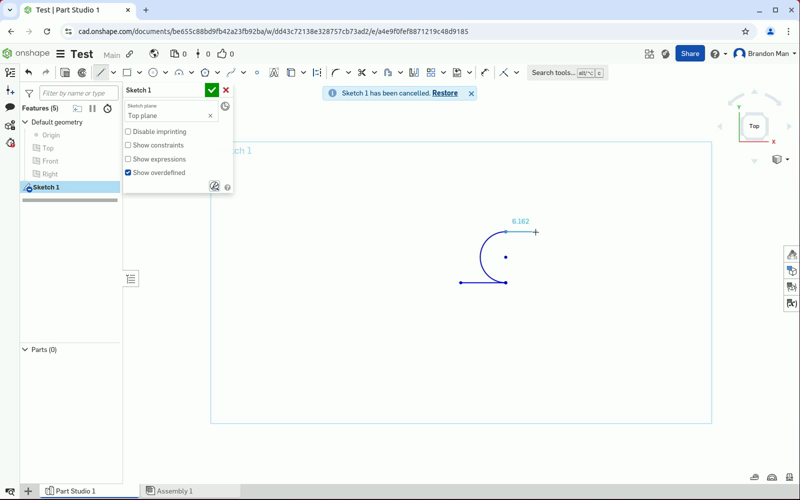
mouse_move(460, 231)
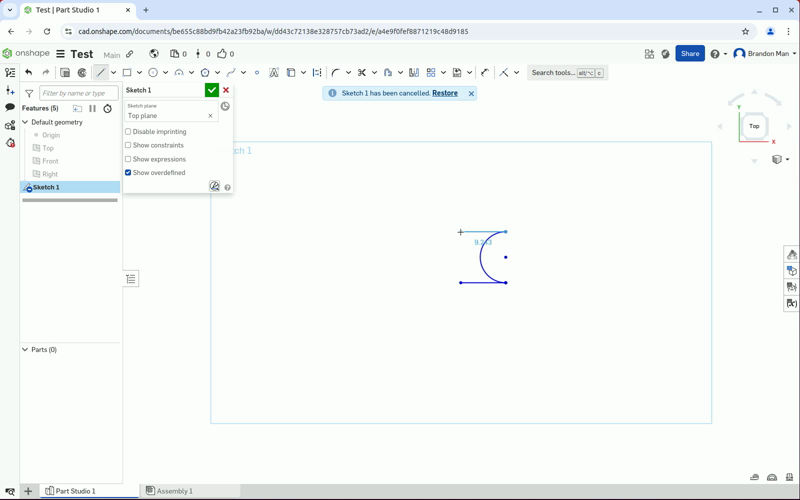
click(460, 231)
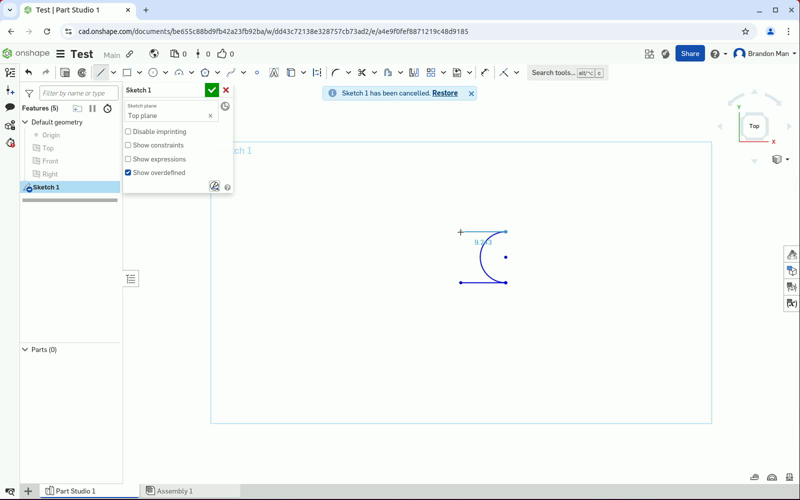
key_up(shift)
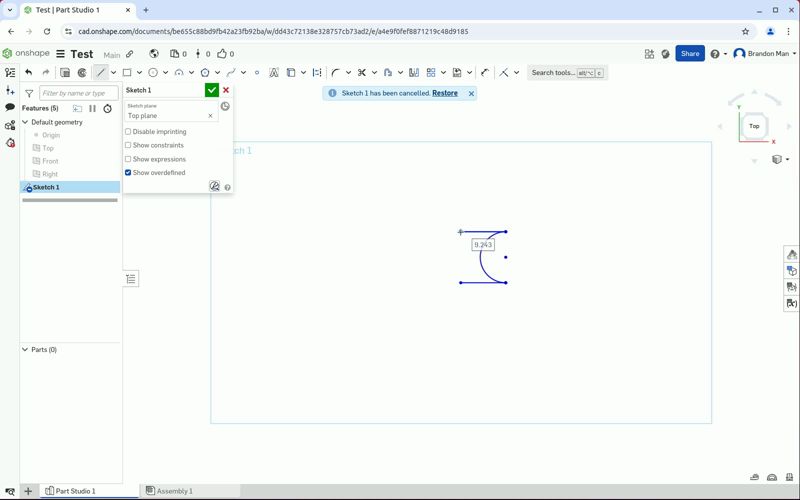
key(esc)
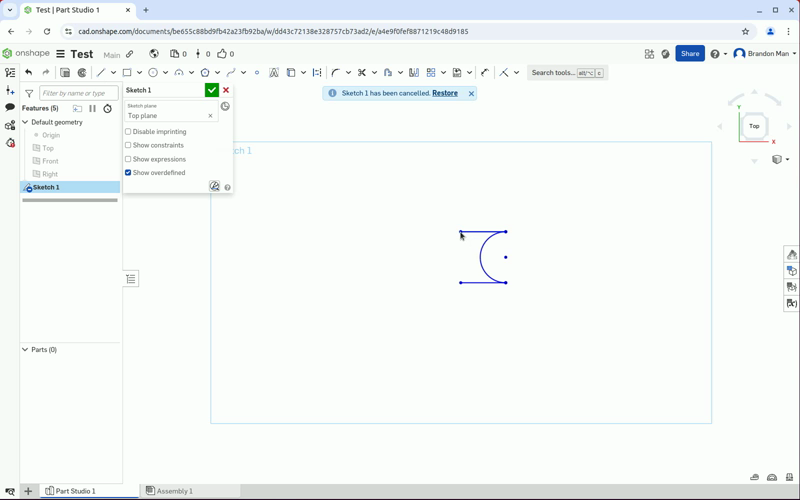
key(a)
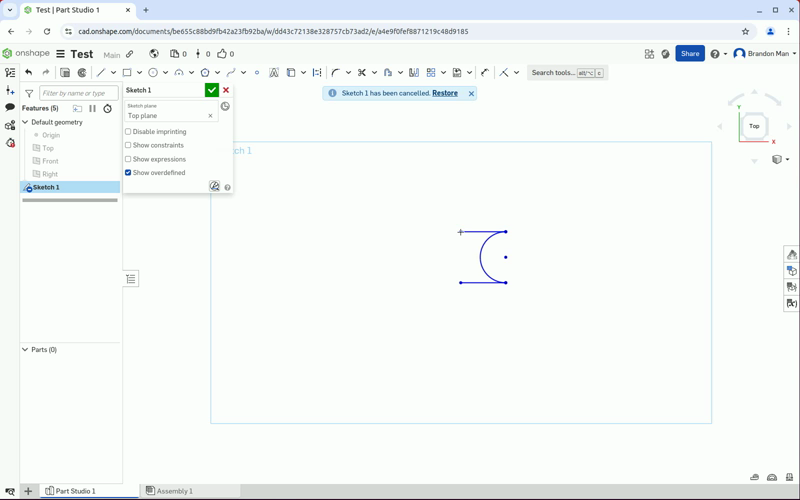
mouse_move(460, 231)
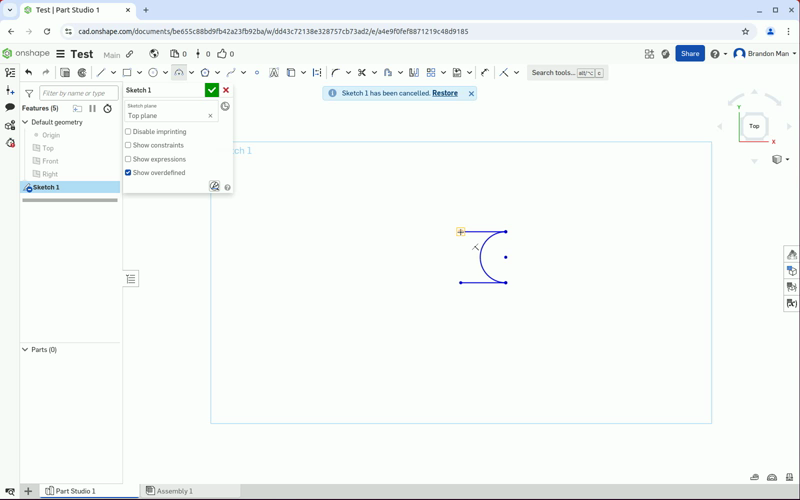
click(460, 231)
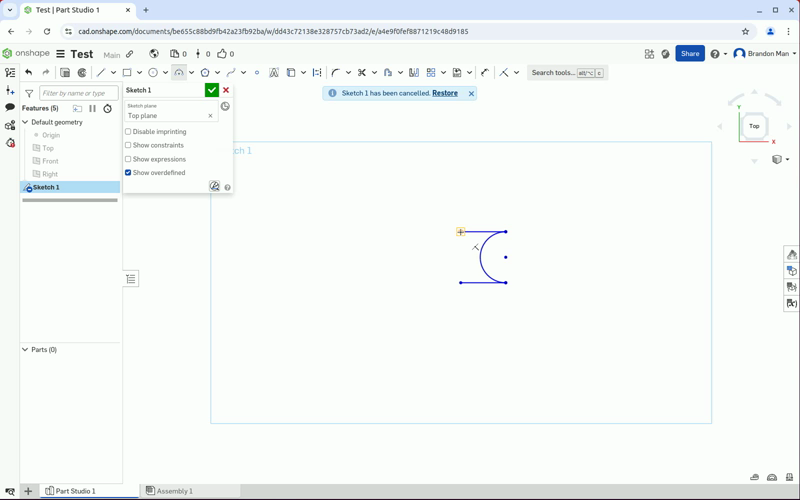
mouse_move(460, 282)
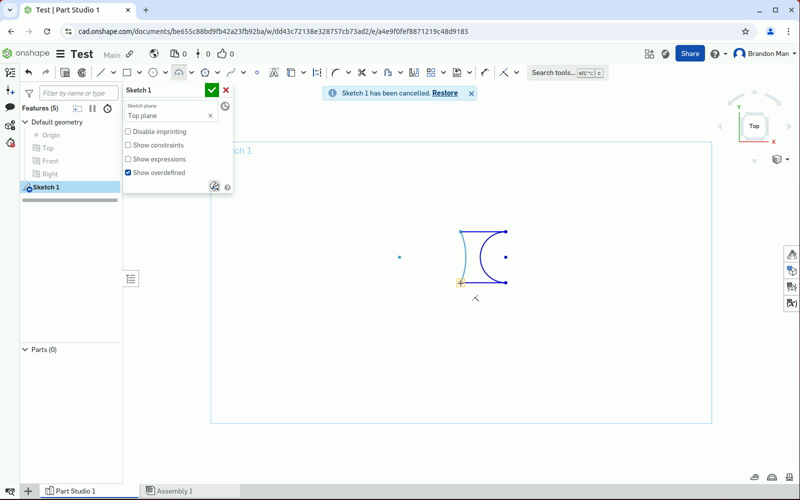
click(460, 282)
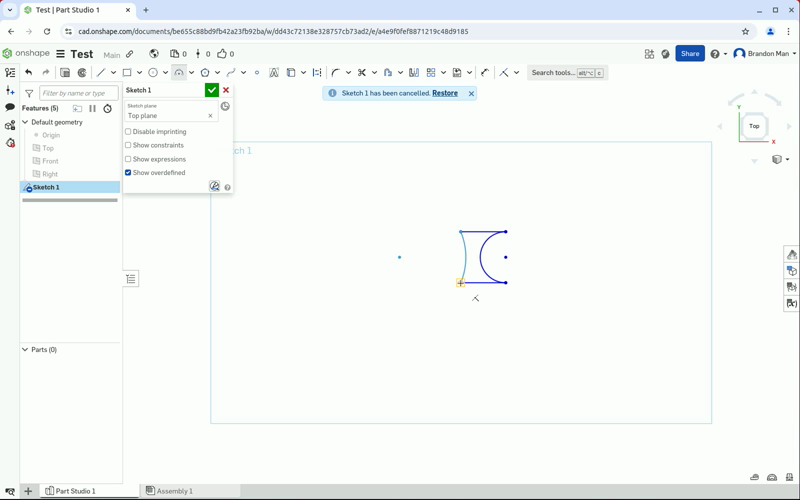
key_down(shift)
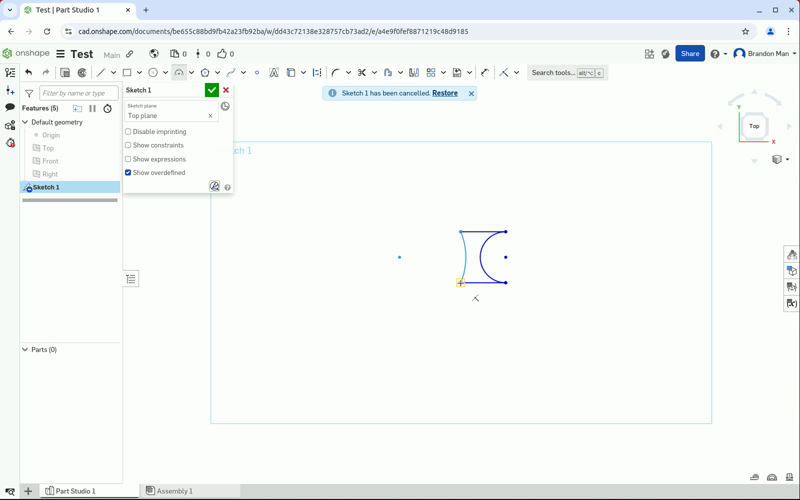
mouse_move(435, 257)
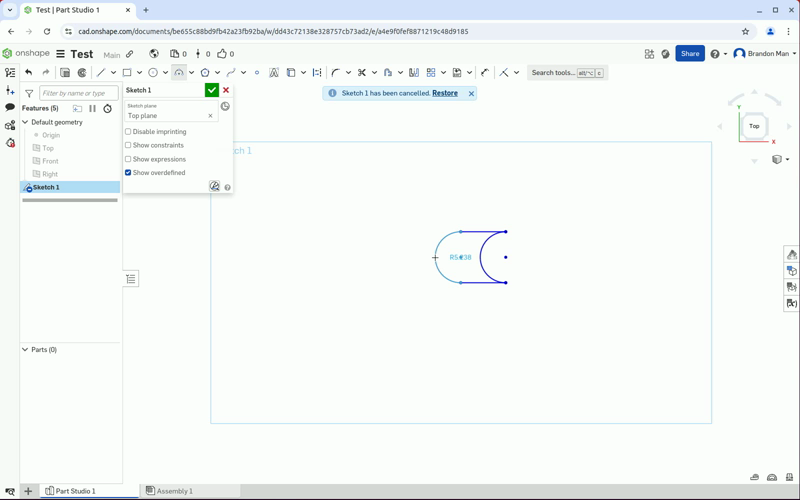
click(435, 257)
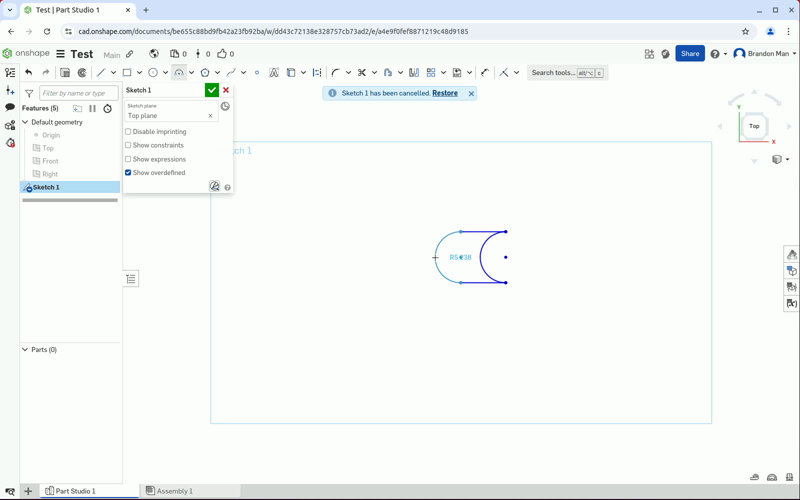
key_up(shift)
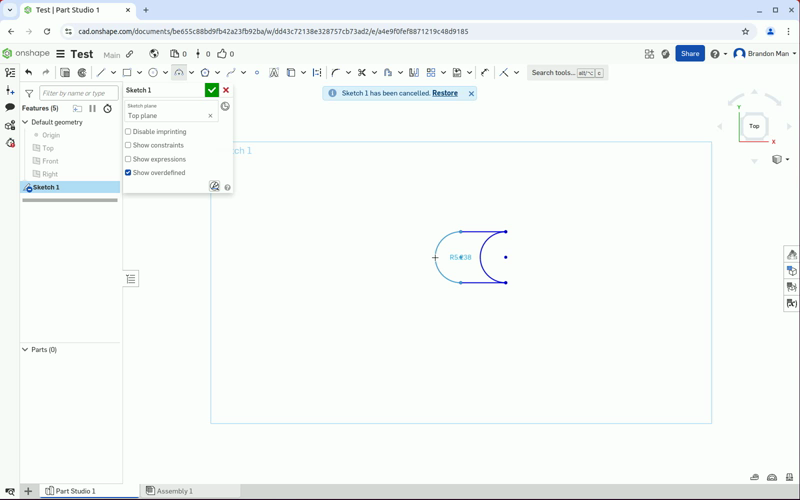
key(esc)
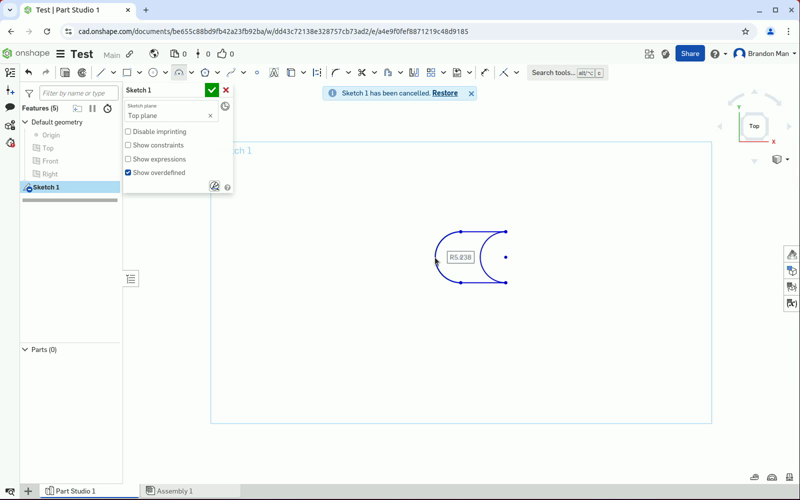
key(c)
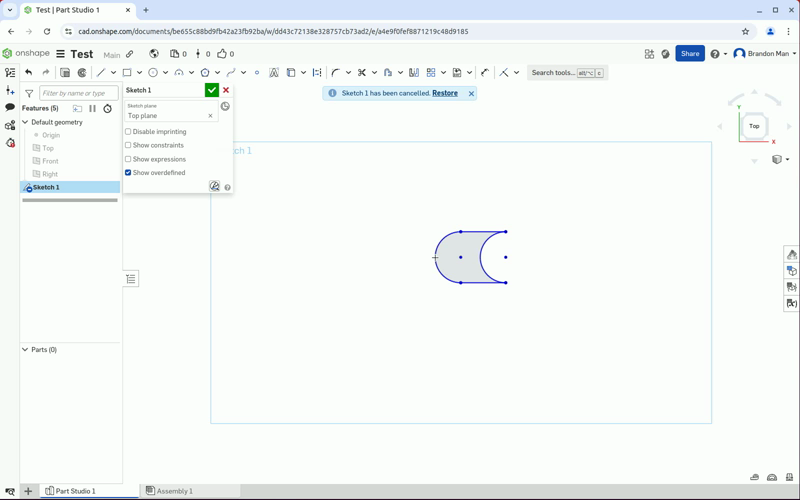
key_down(shift)
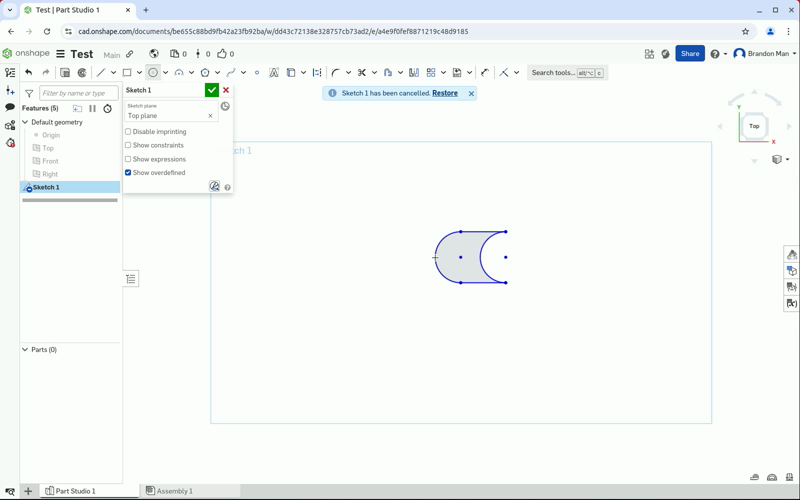
mouse_move(460, 257)
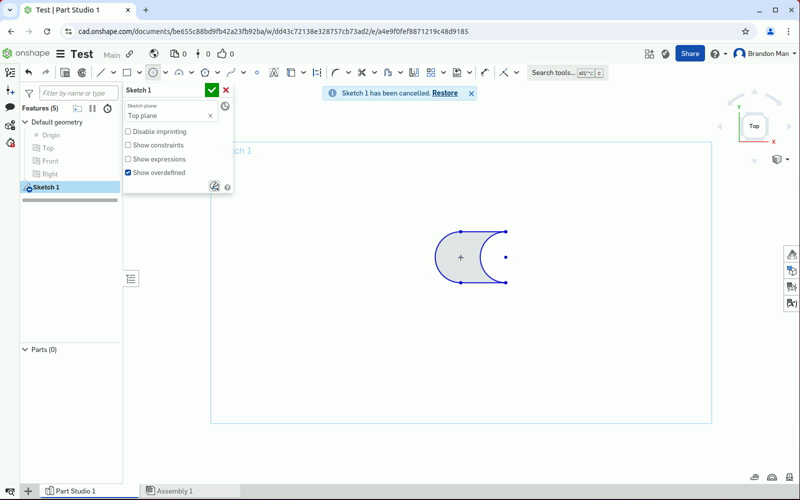
click(460, 257)
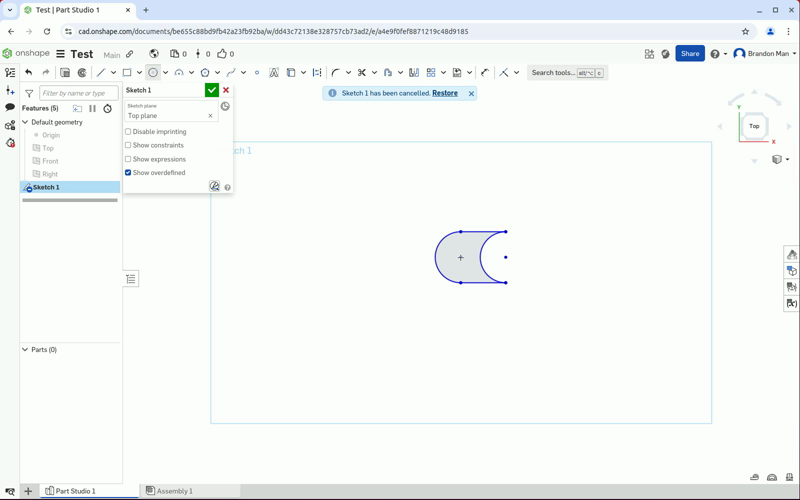
key_up(shift)
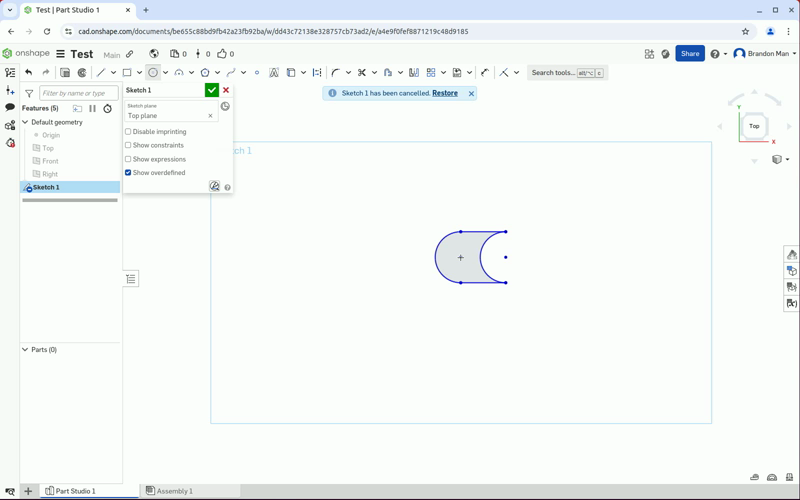
mouse_move(467, 257)
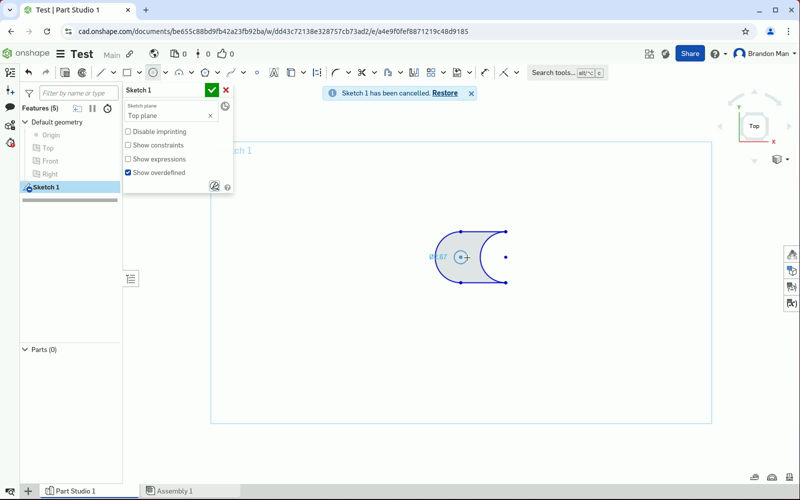
click(467, 257)
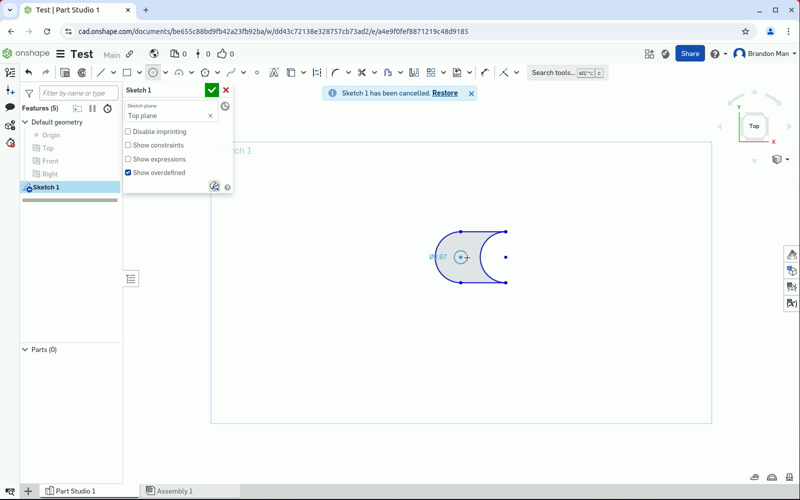
key(esc)
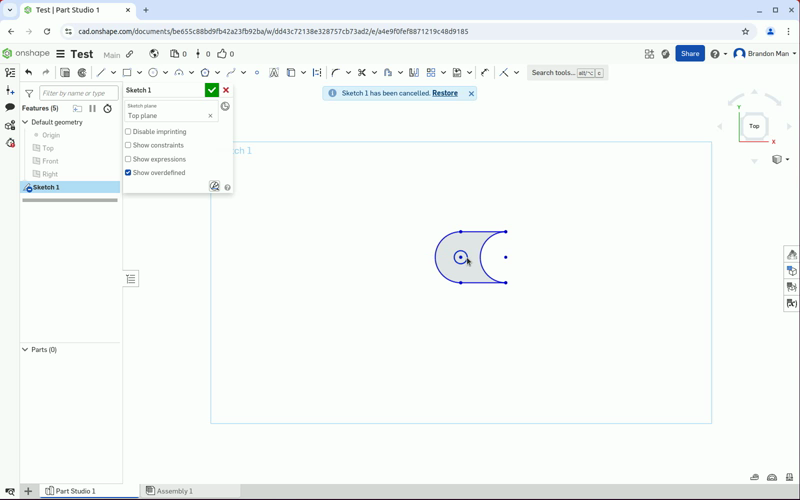
mouse_move(503, 236)
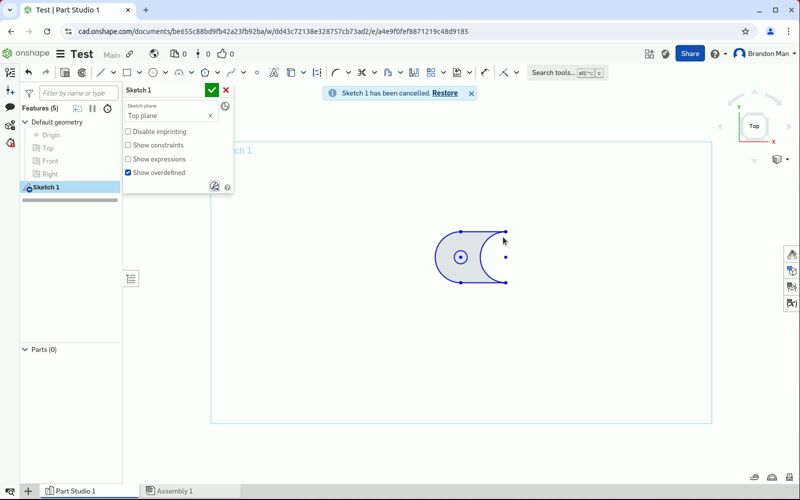
click(503, 236)
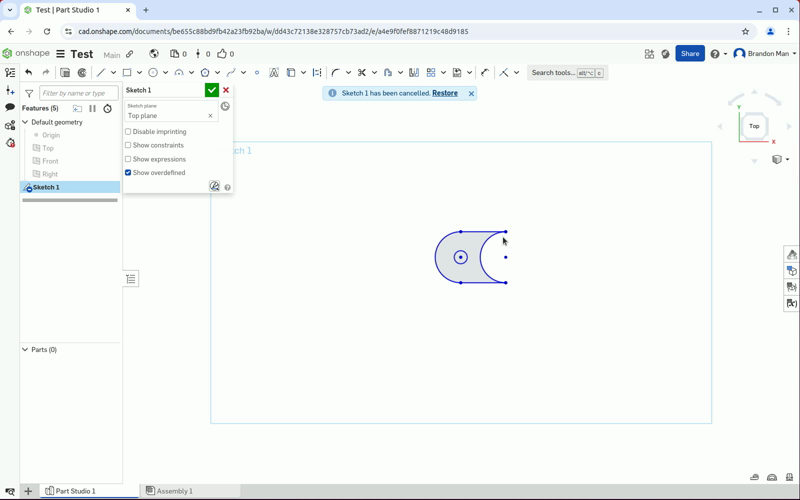
mouse_move(73, 352)
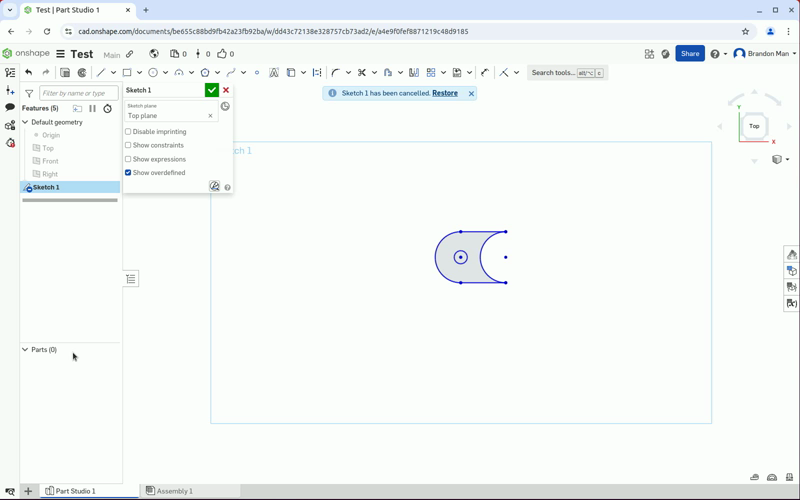
key(shift+y)
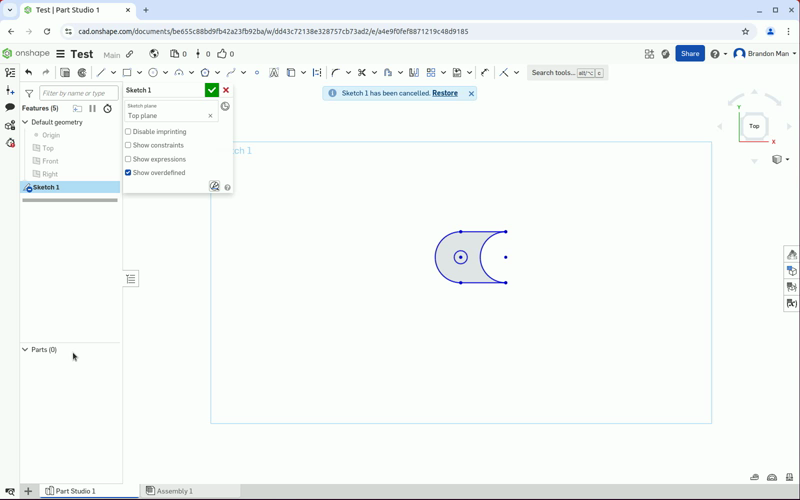
key(shift+e)
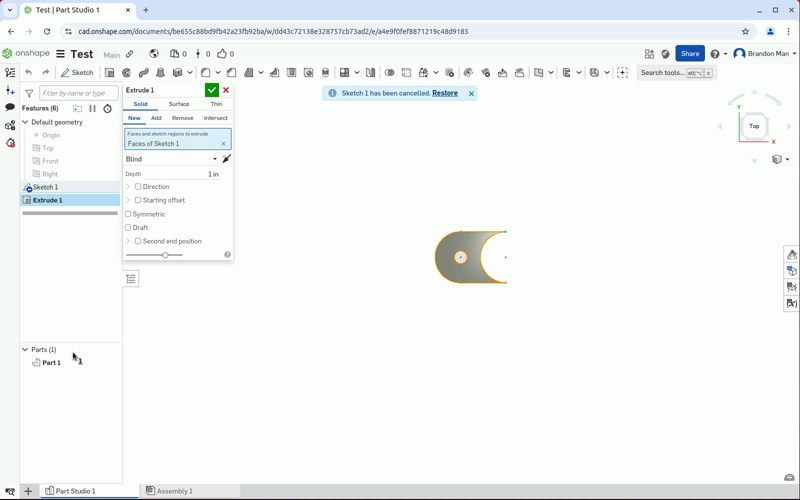
mouse_move(143, 106)
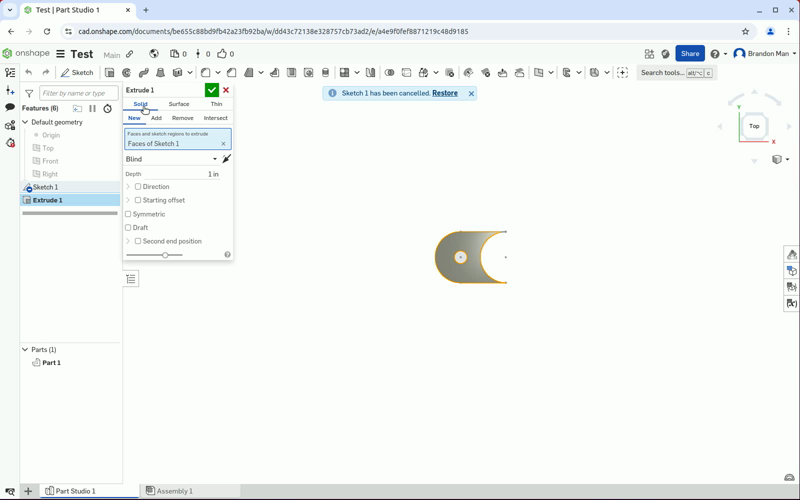
click(143, 106)
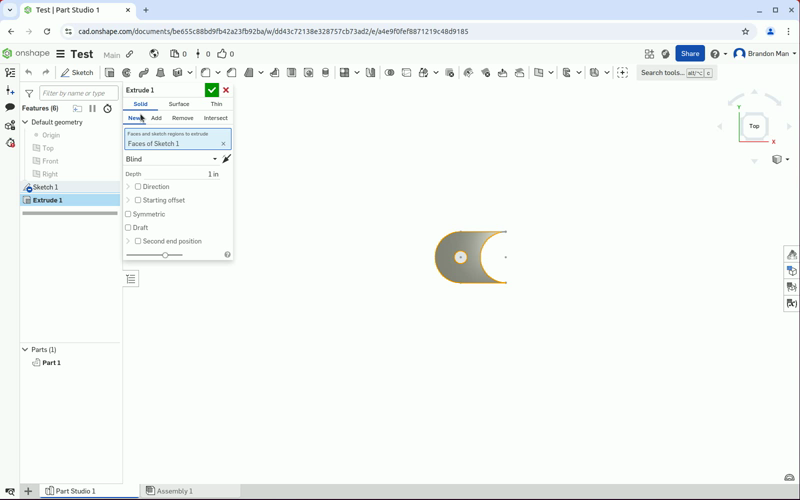
mouse_move(137, 120)
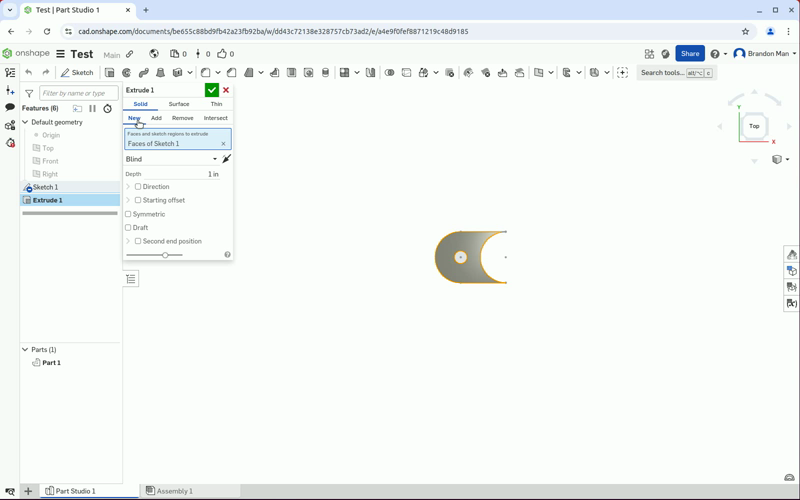
click(137, 120)
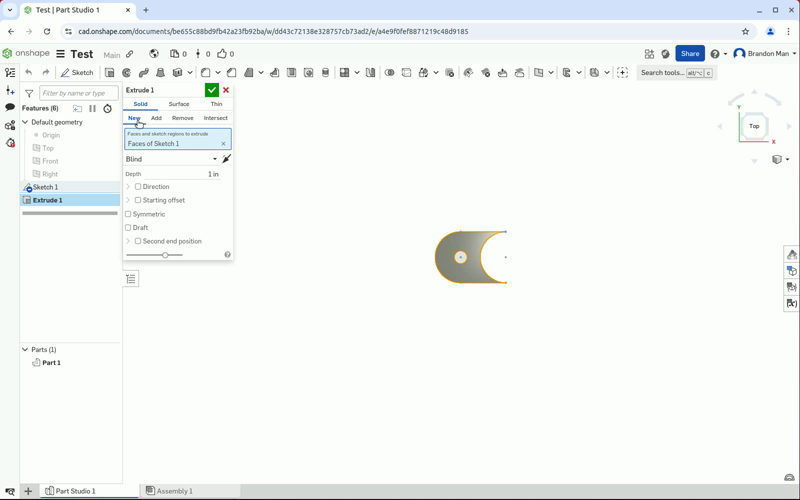
key(tab, 4)
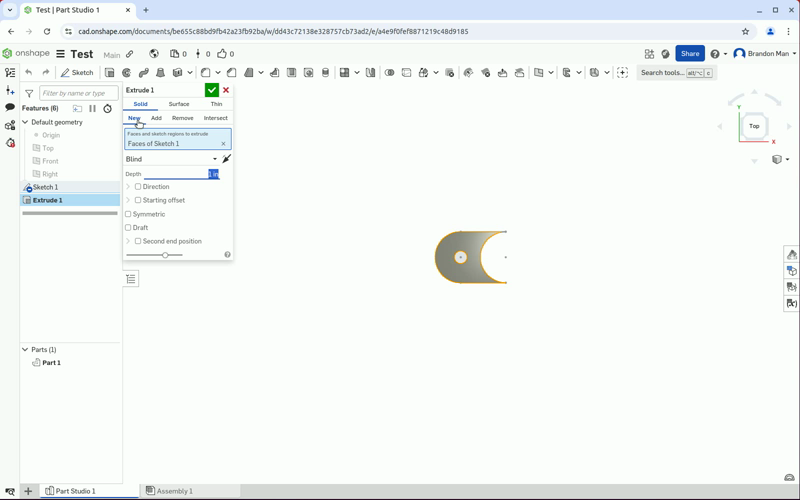
text(-3.611)
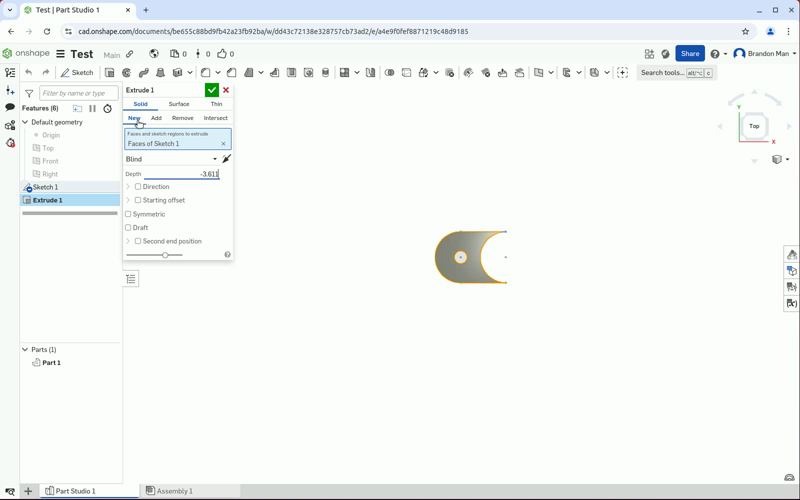
key(enter)
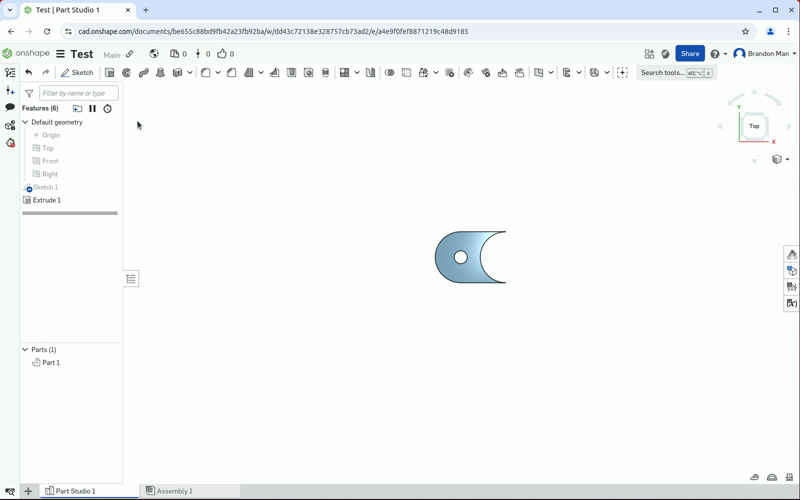
key(shift+h)
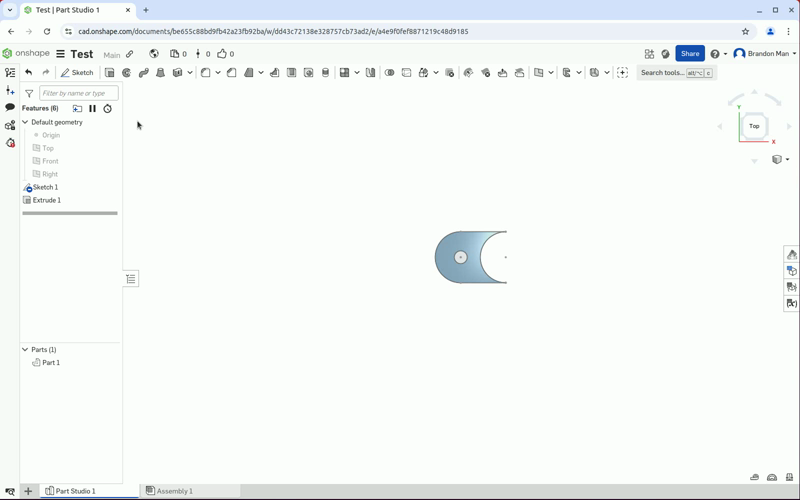
key(shift+h)
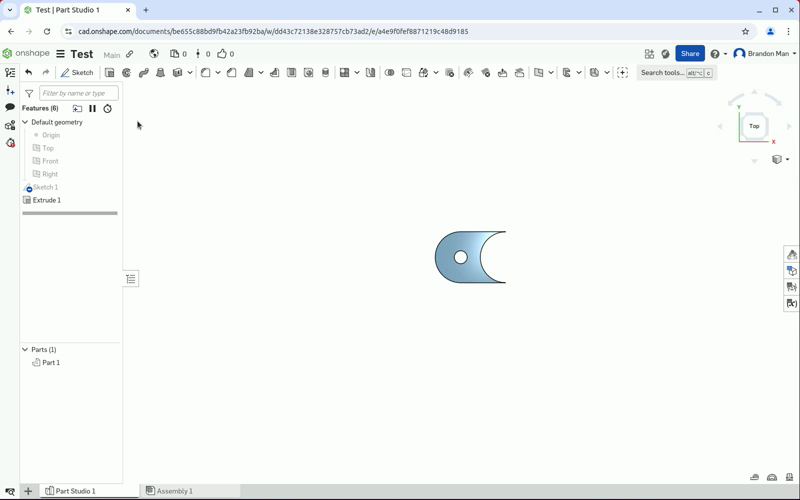
mouse_move(73, 189)
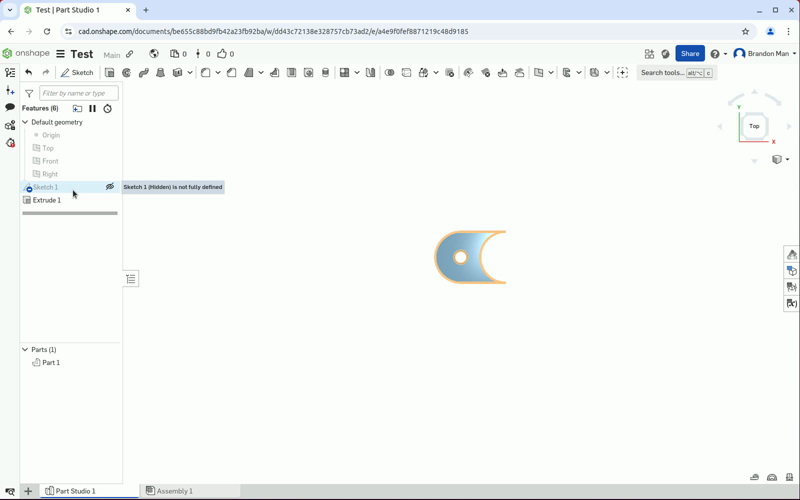
click(73, 189)
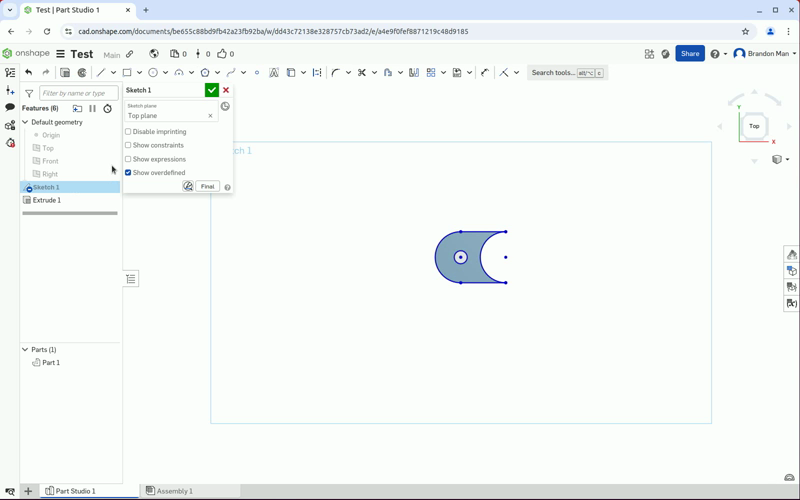
mouse_move(229, 92)
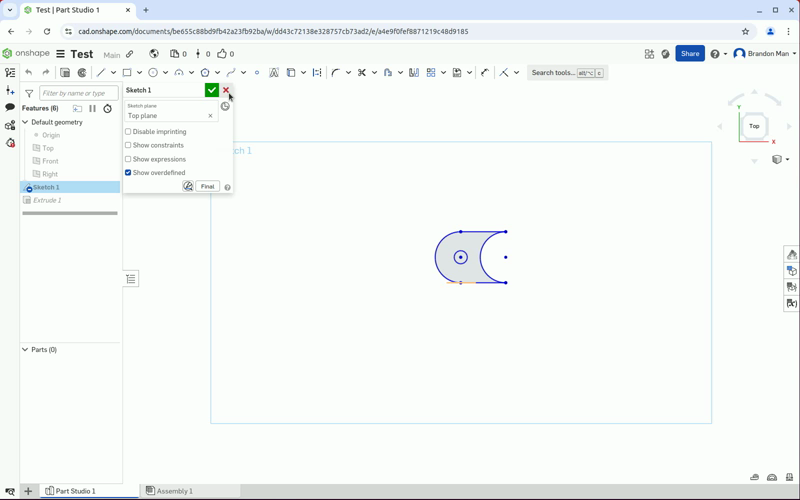
click(229, 92)
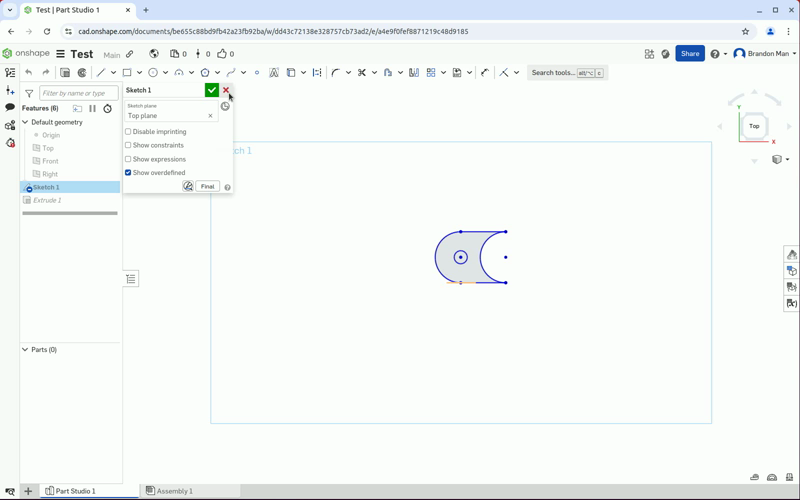
key(shift+s)
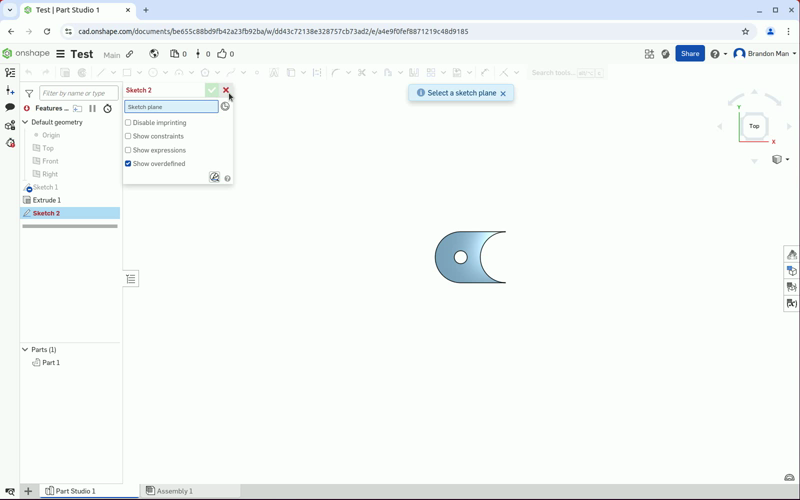
mouse_move(73, 150)
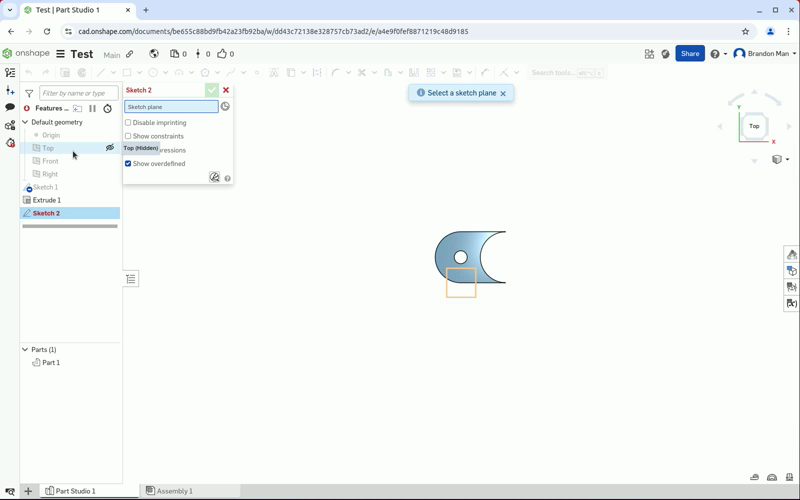
click(73, 150)
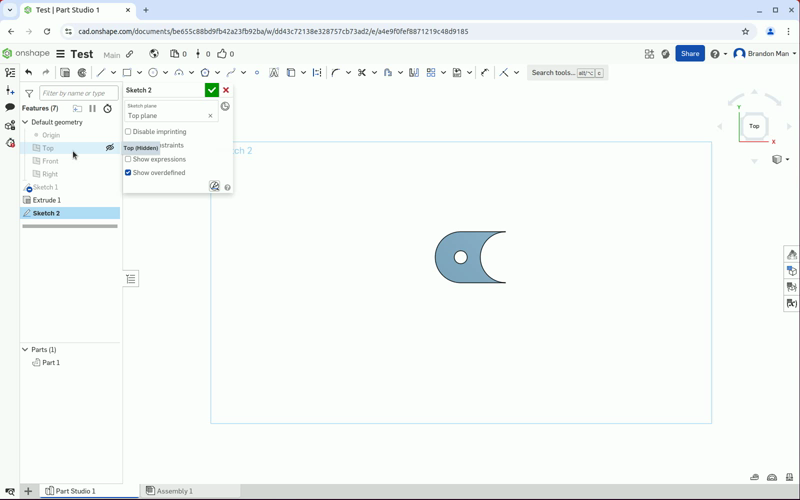
mouse_move(73, 352)
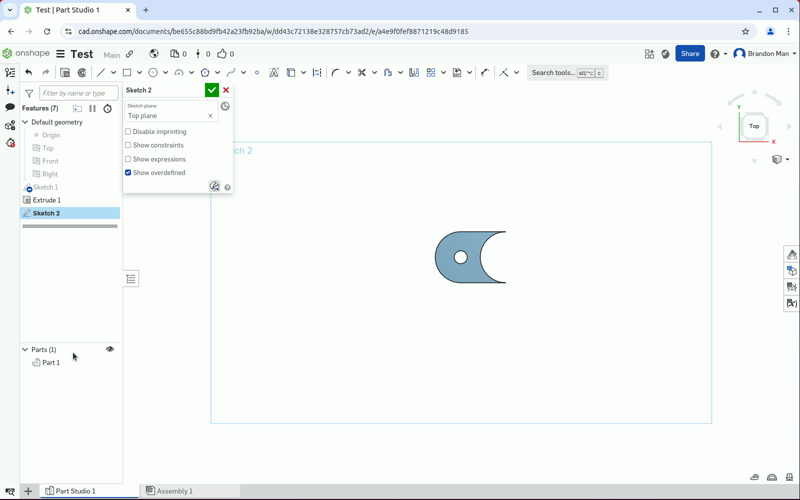
key(y)
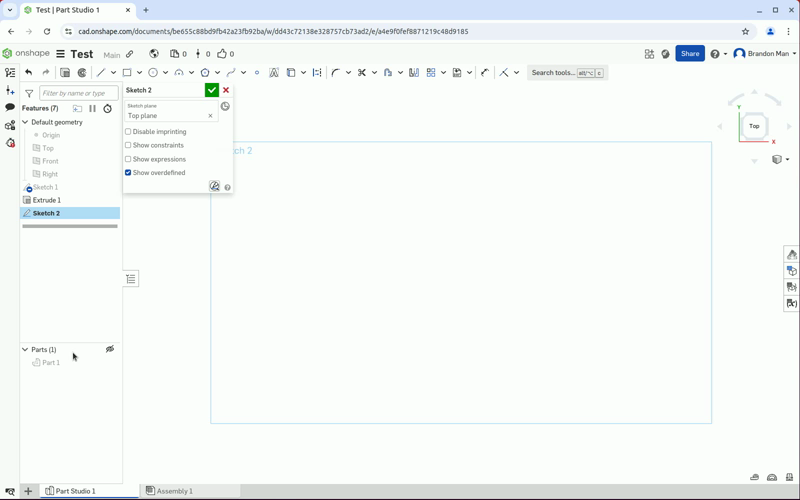
key(l)
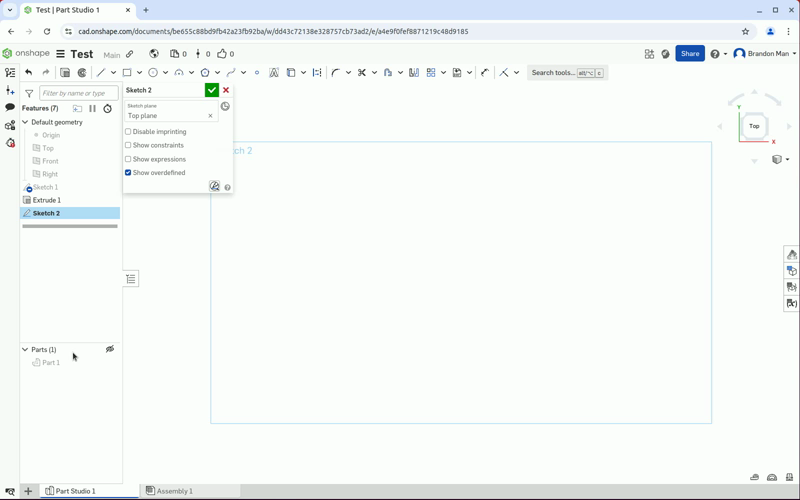
key_down(shift)
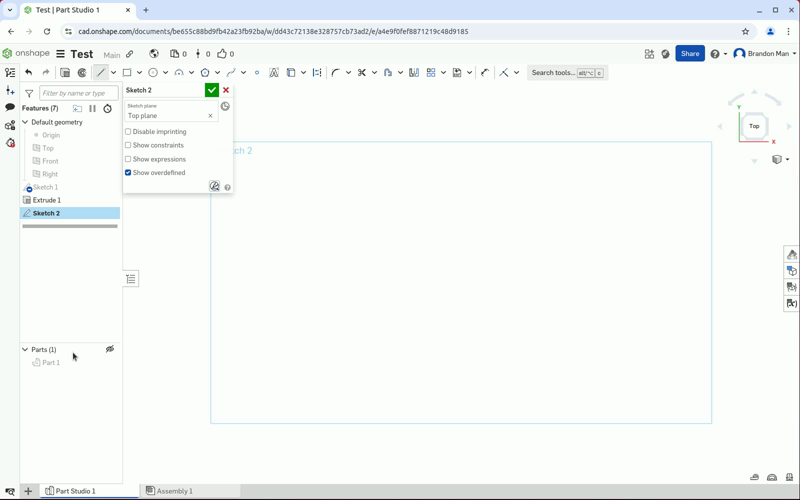
mouse_move(504, 282)
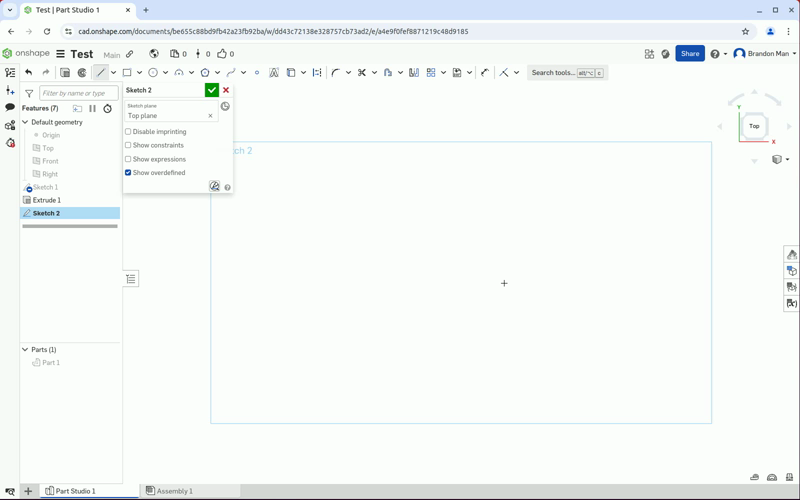
click(504, 282)
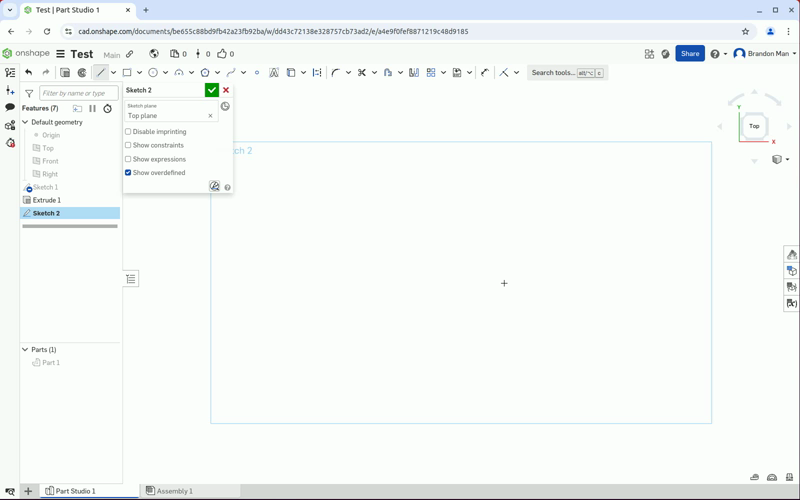
key_up(shift)
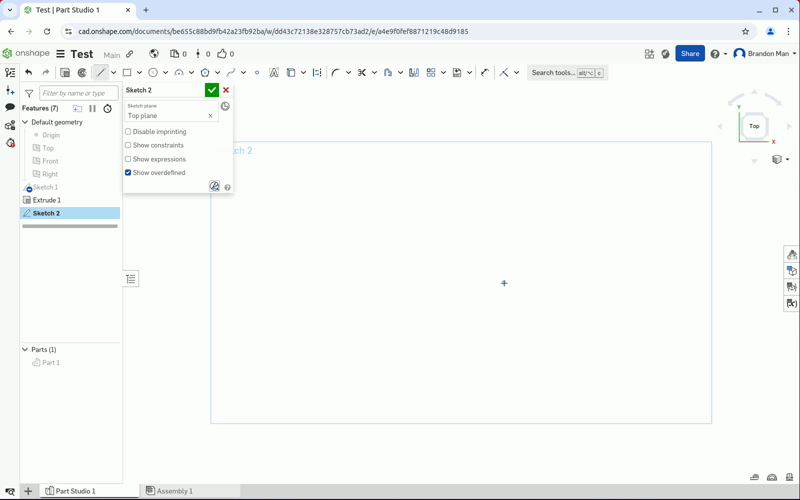
key_down(shift)
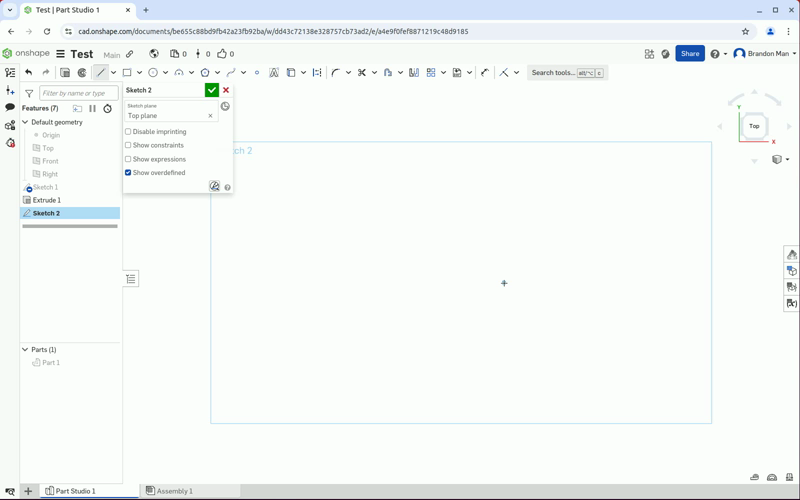
mouse_move(534, 282)
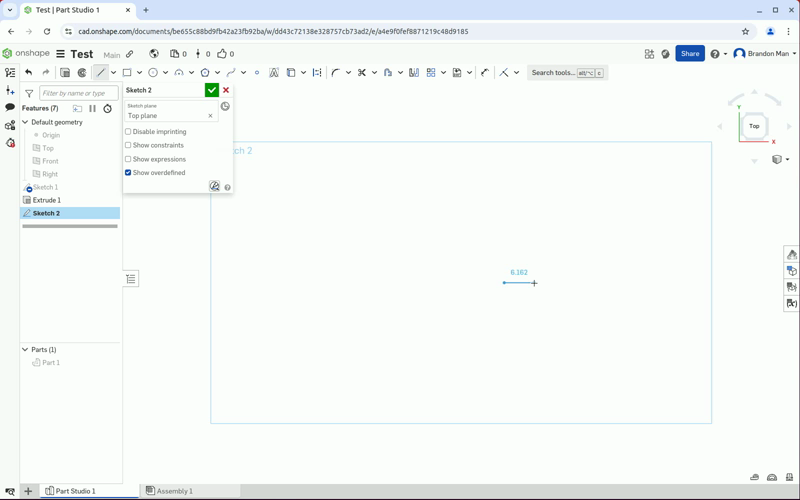
mouse_move(548, 282)
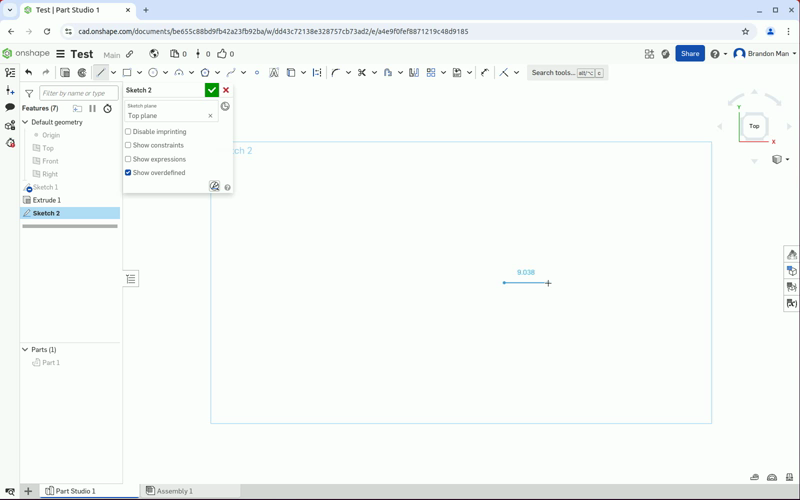
click(548, 282)
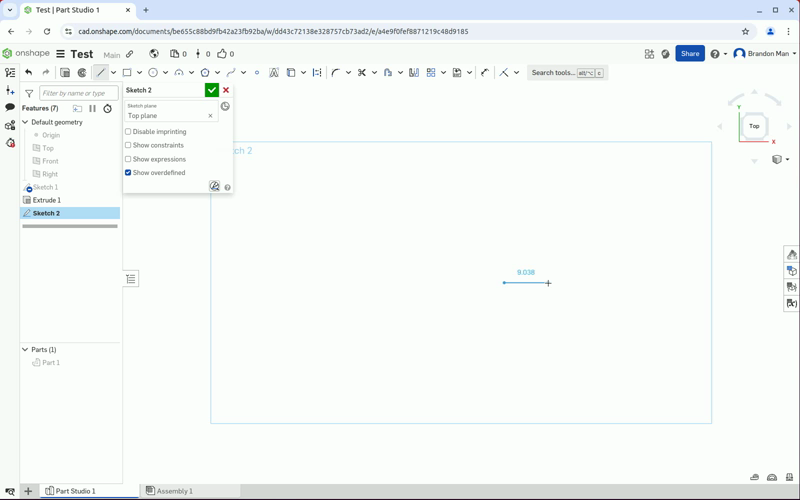
key_up(shift)
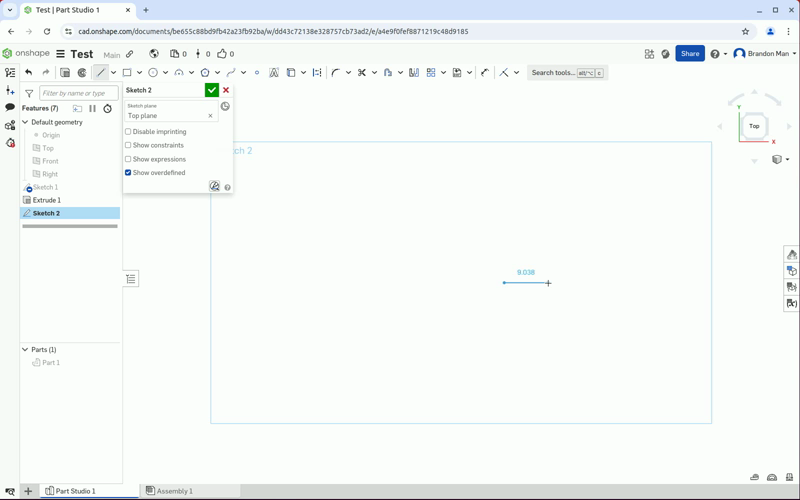
key(esc)
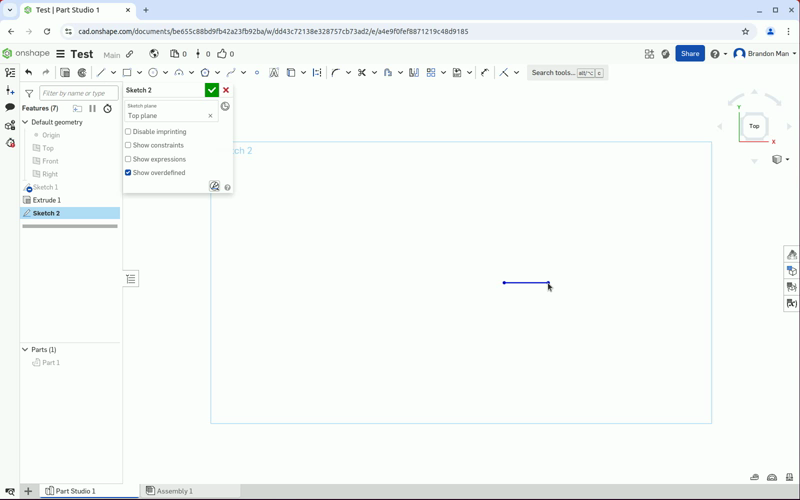
key(a)
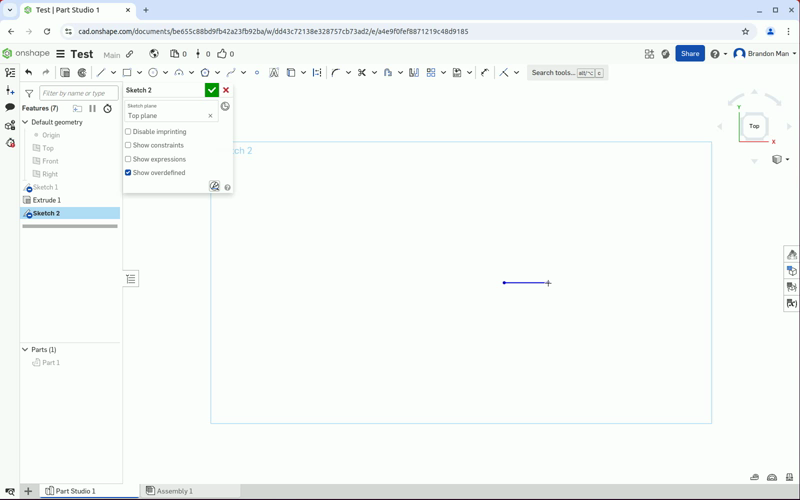
mouse_move(548, 282)
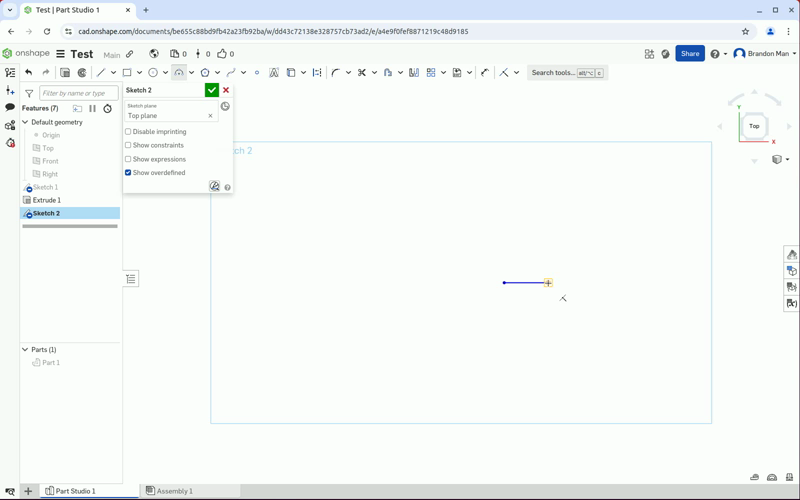
click(548, 282)
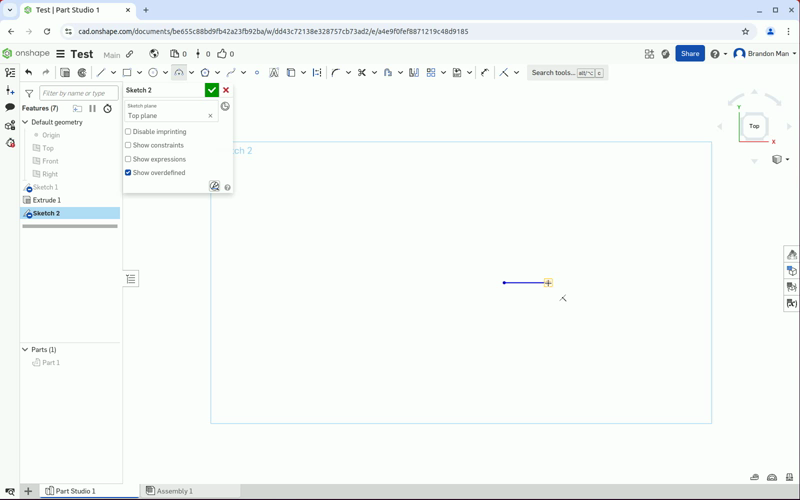
key_down(shift)
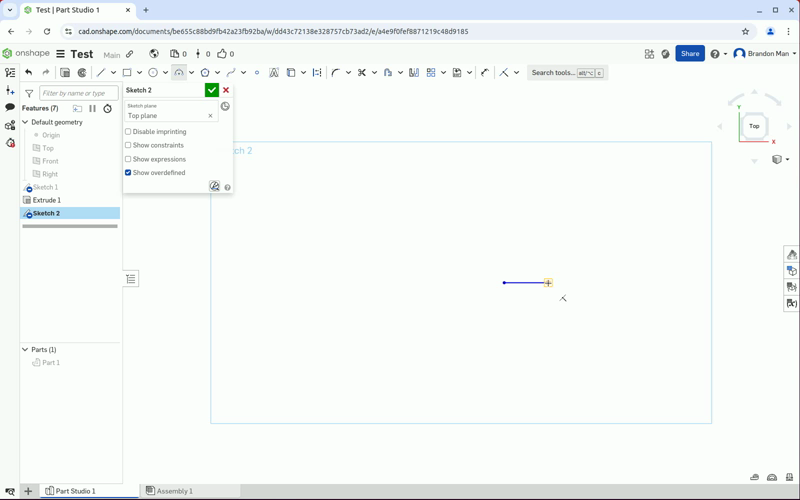
mouse_move(548, 232)
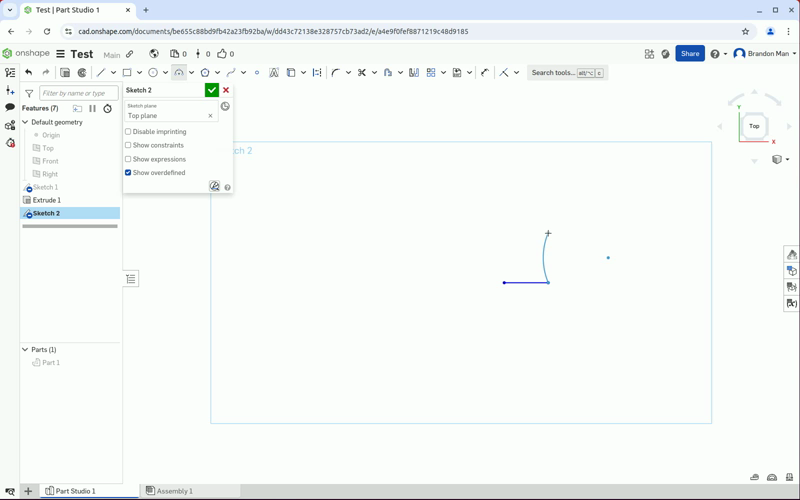
click(548, 232)
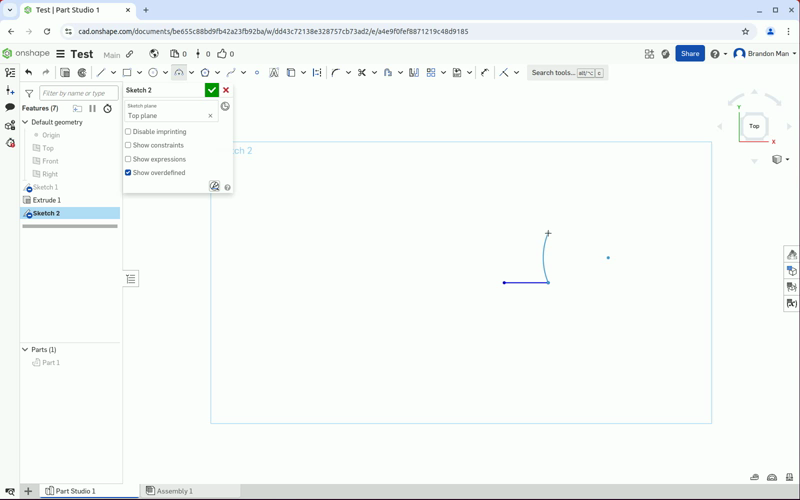
mouse_move(573, 257)
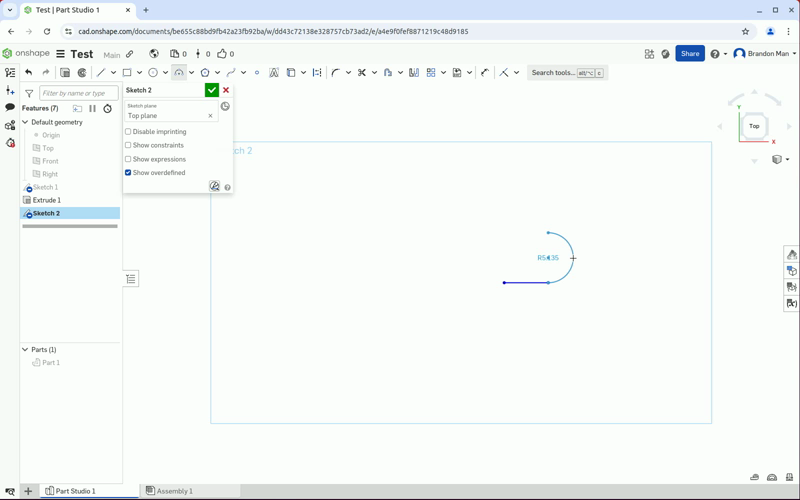
click(573, 257)
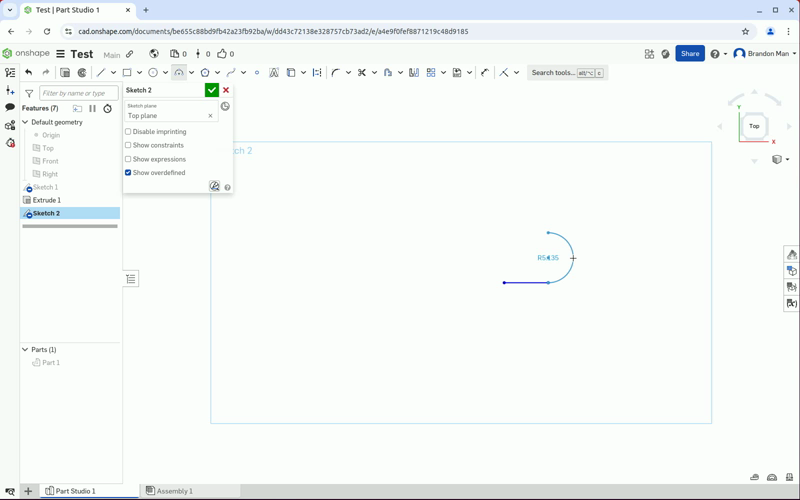
key_up(shift)
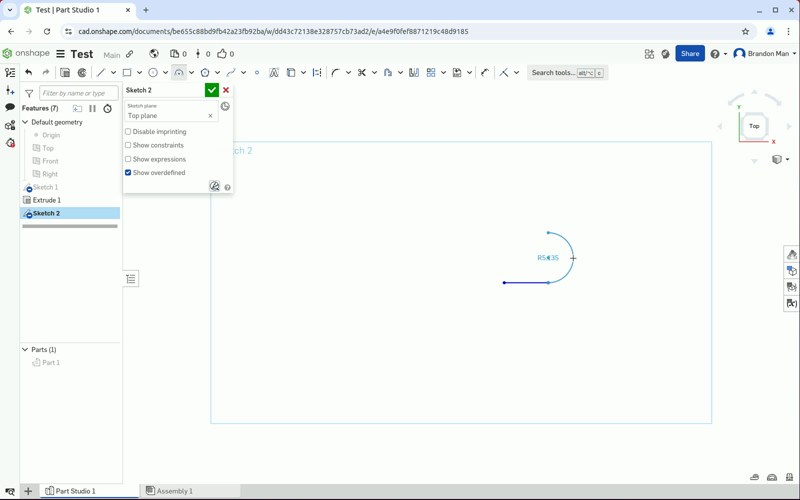
key(esc)
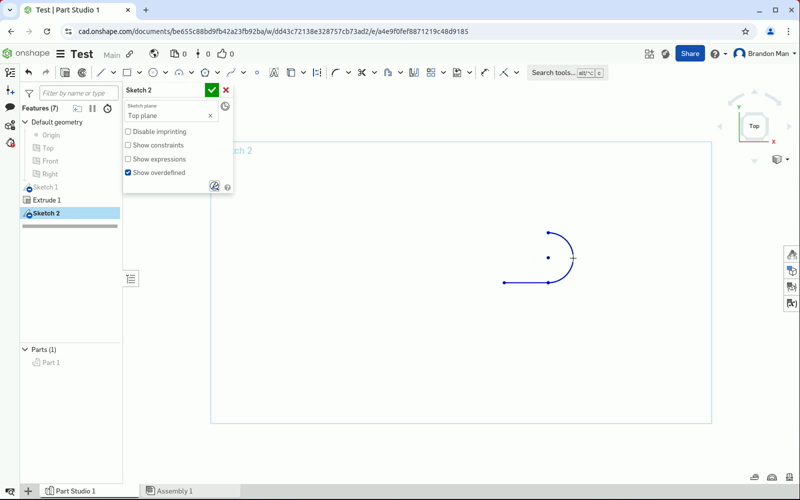
key(l)
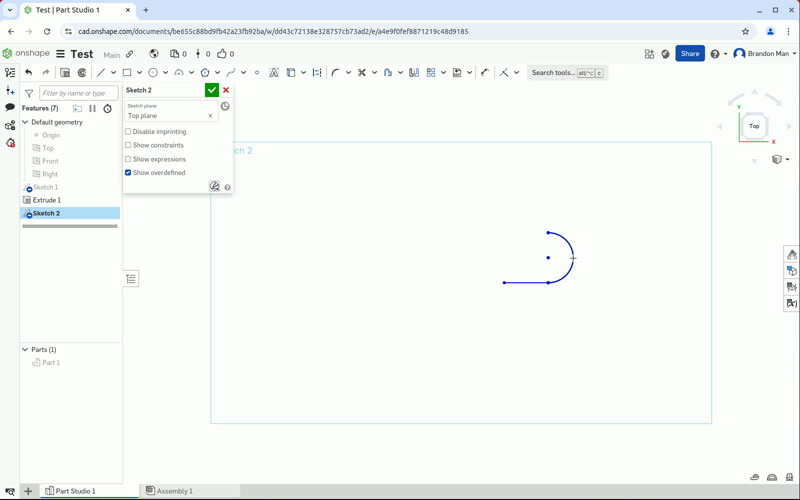
mouse_move(548, 232)
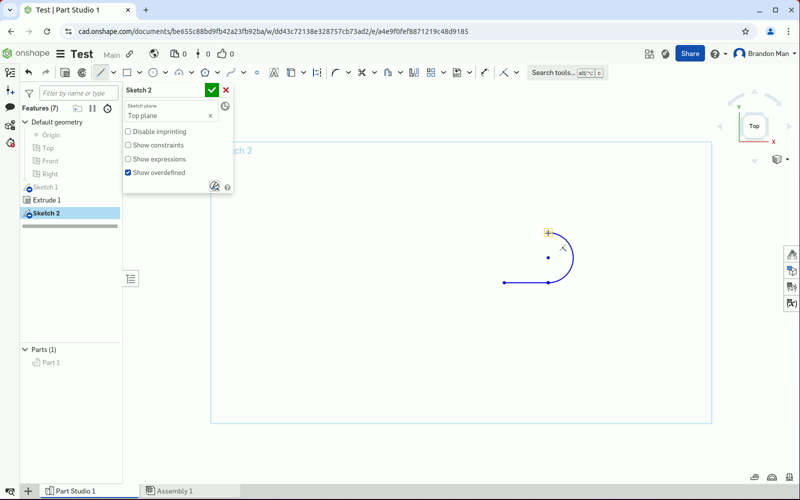
click(548, 232)
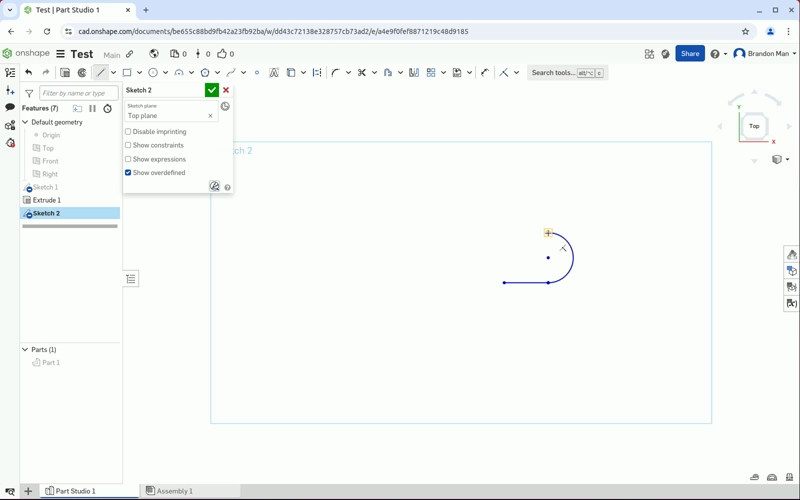
key_down(shift)
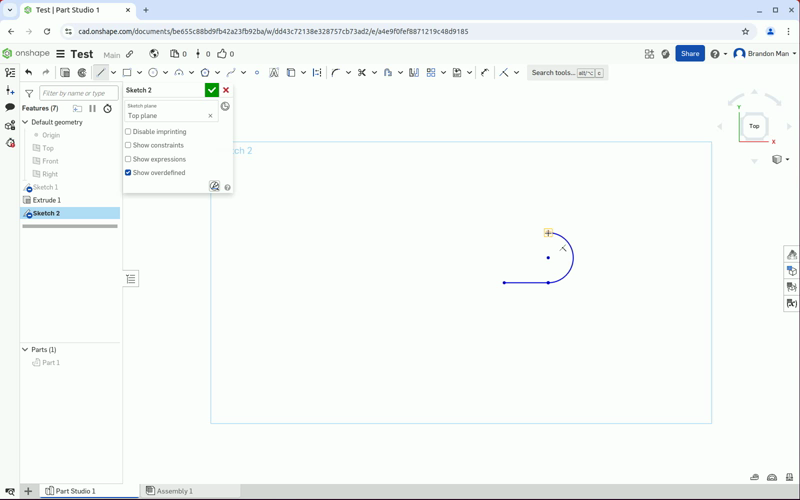
mouse_move(578, 232)
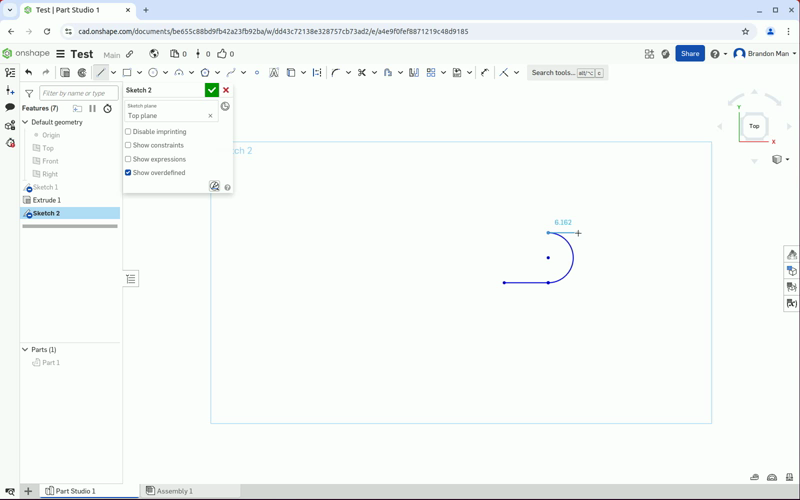
mouse_move(504, 232)
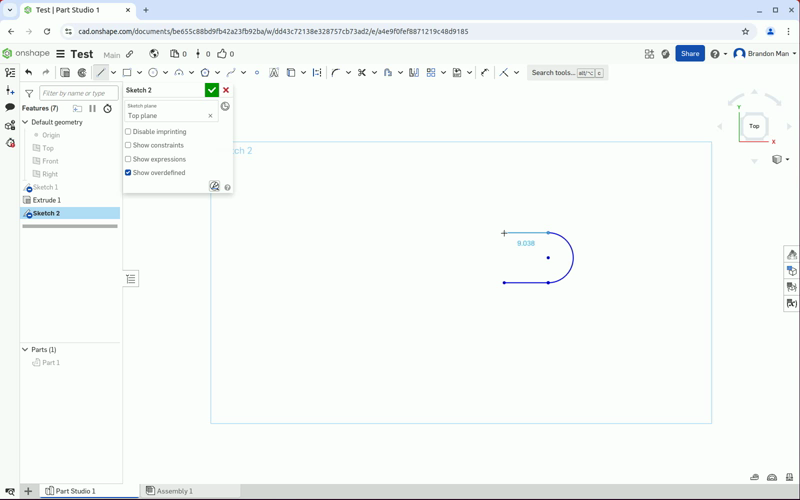
click(504, 232)
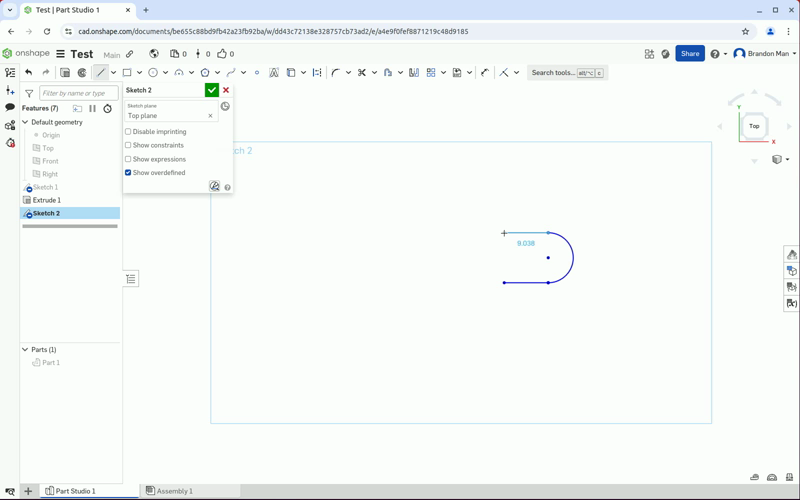
key_up(shift)
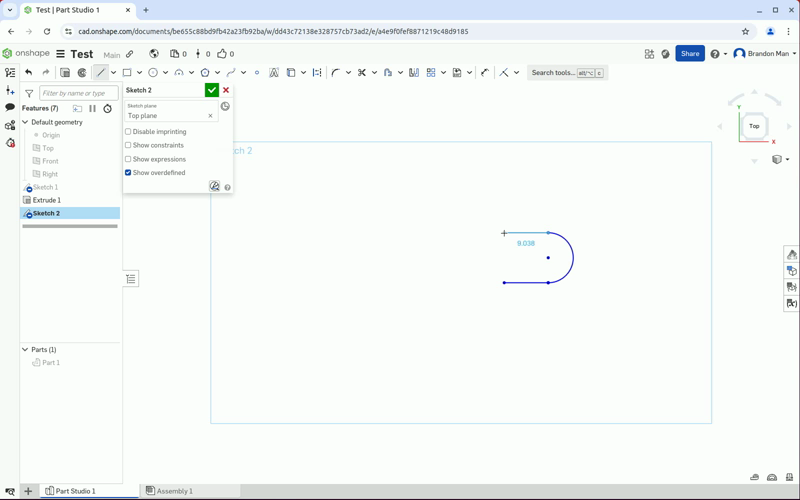
key(esc)
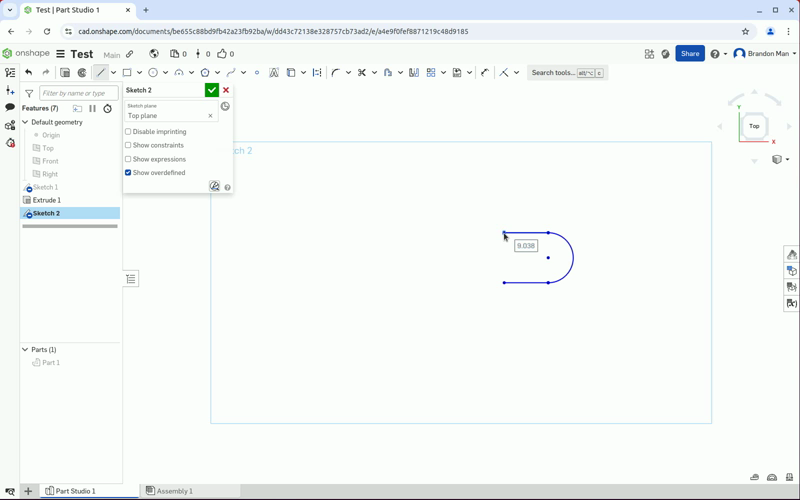
key(a)
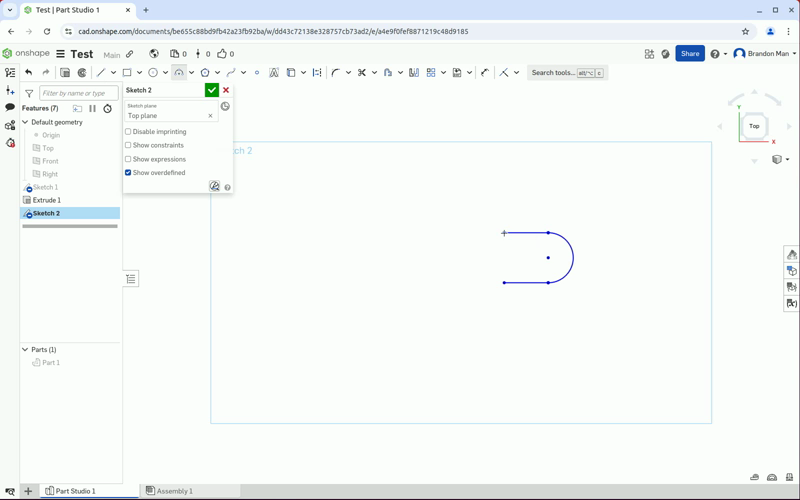
mouse_move(504, 232)
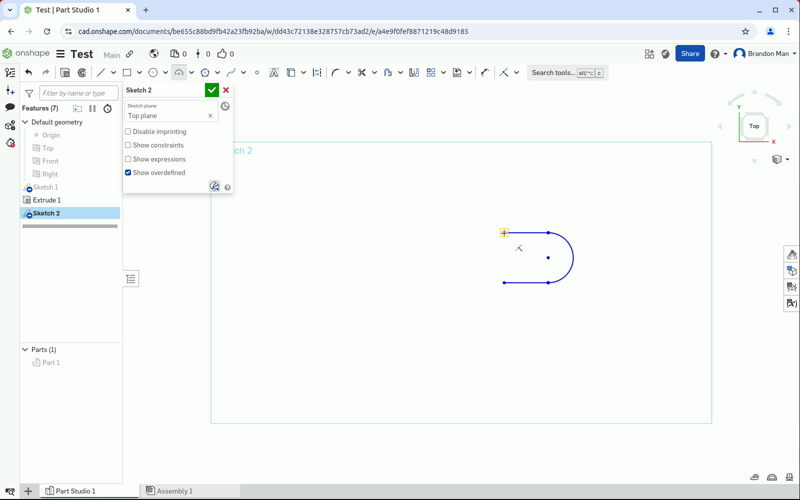
click(504, 232)
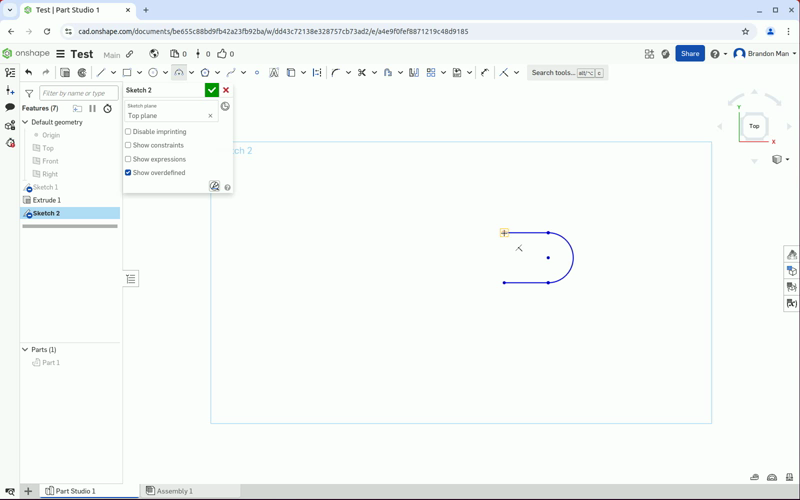
mouse_move(504, 282)
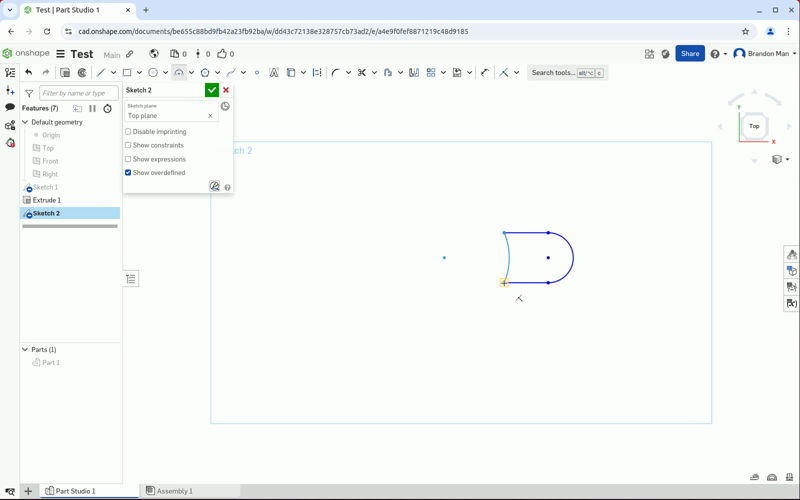
click(504, 282)
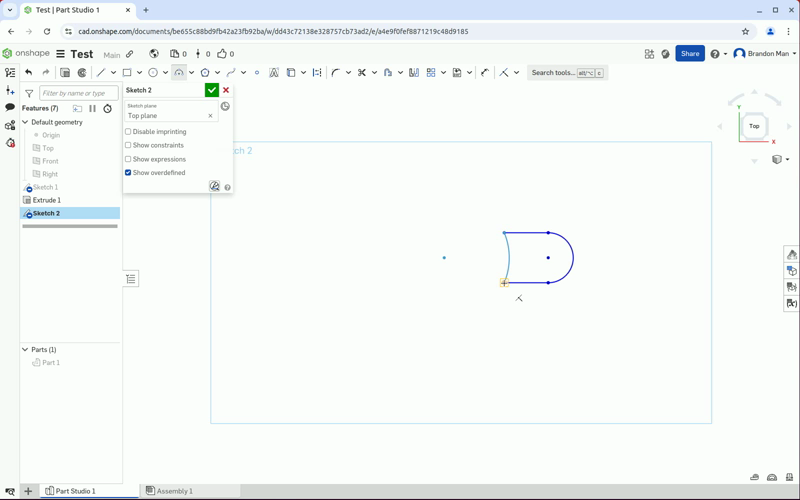
key_down(shift)
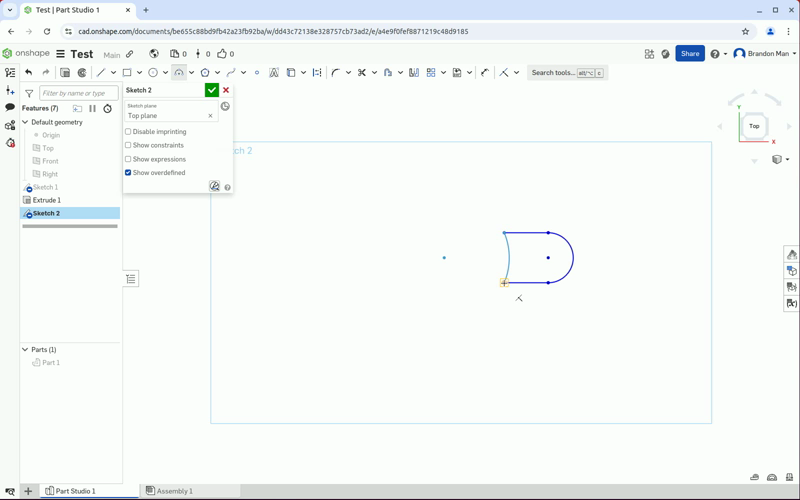
mouse_move(529, 257)
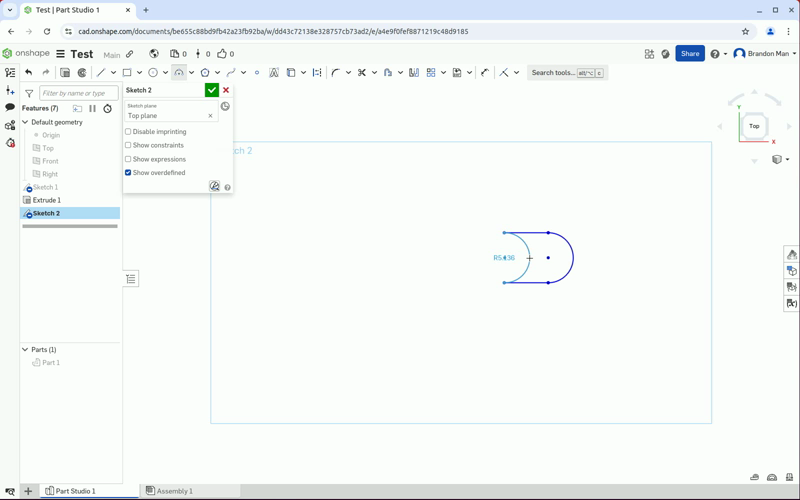
click(529, 257)
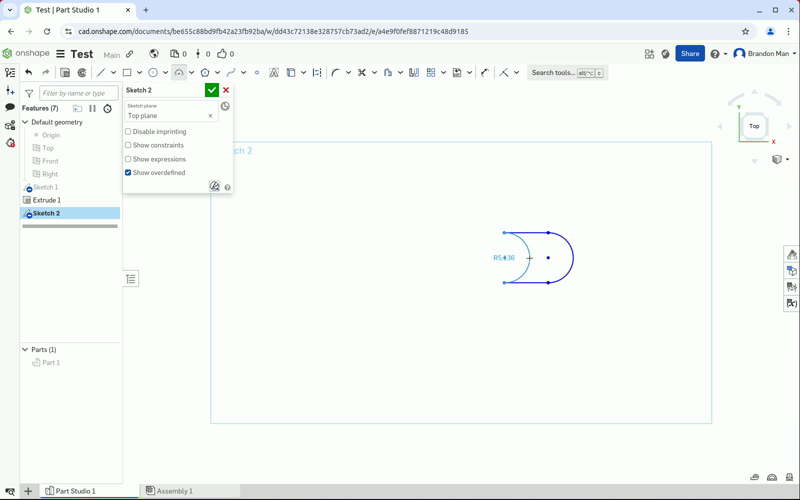
key_up(shift)
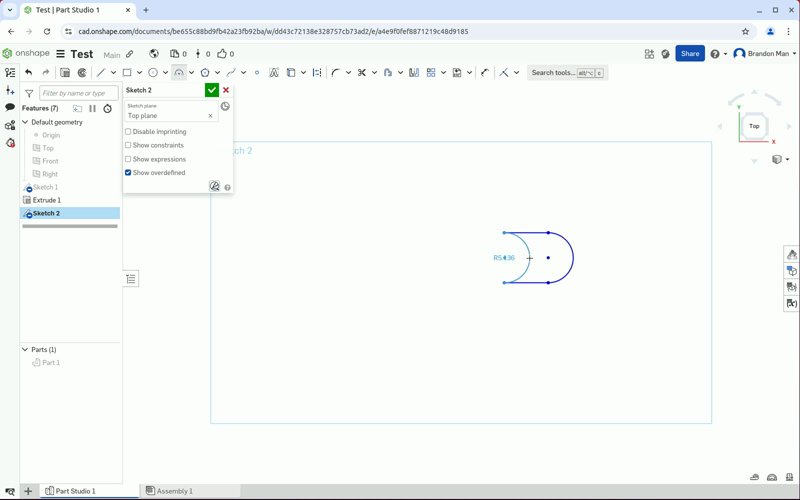
key(esc)
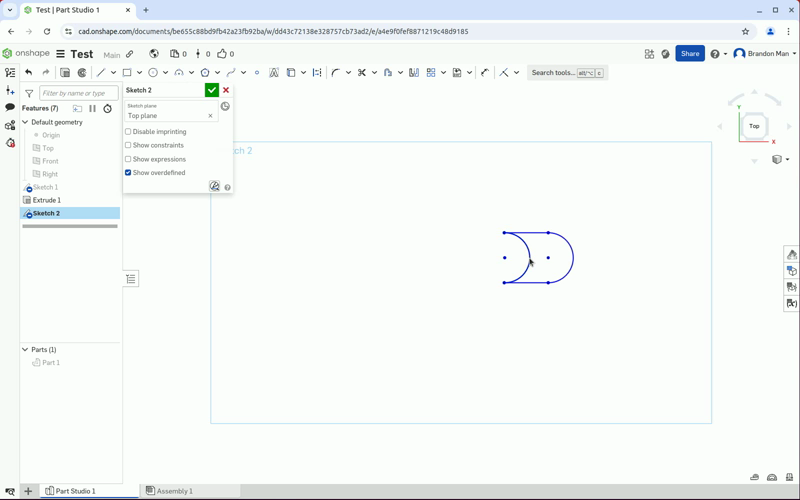
key(c)
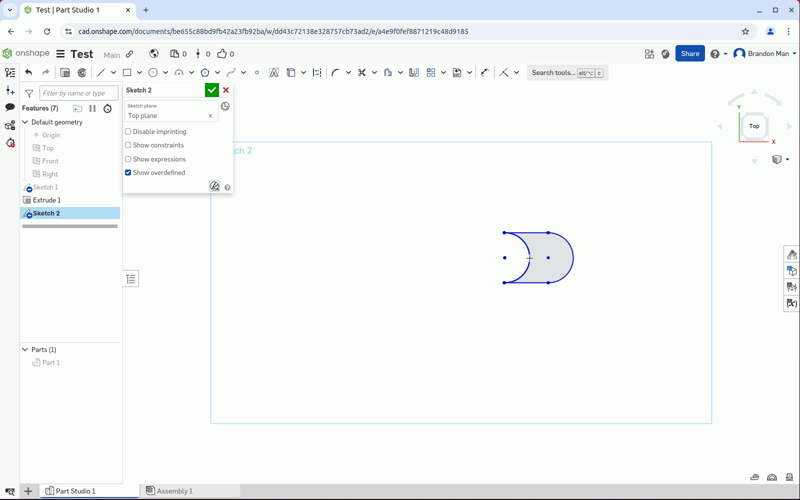
key_down(shift)
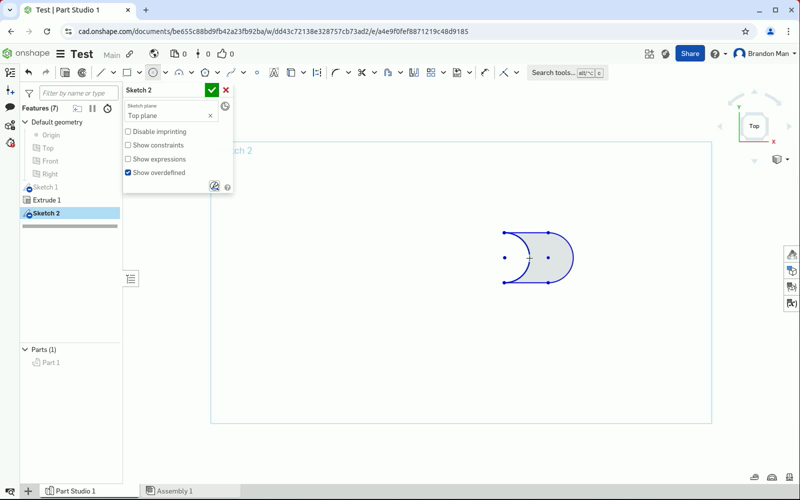
mouse_move(548, 257)
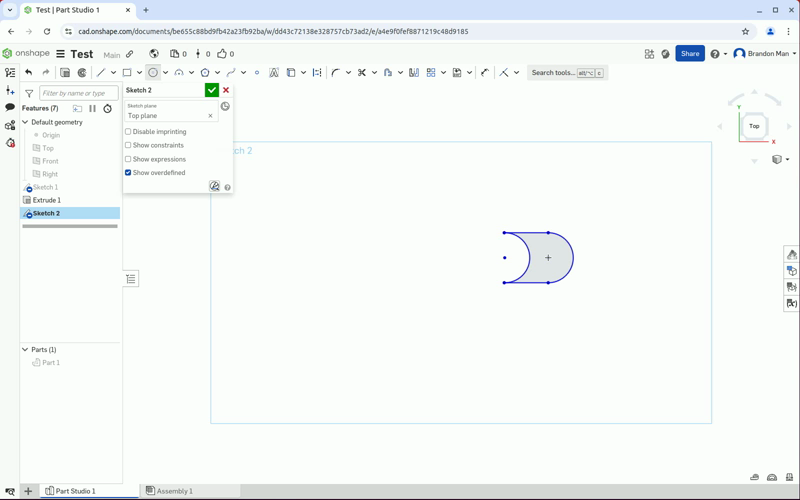
click(548, 257)
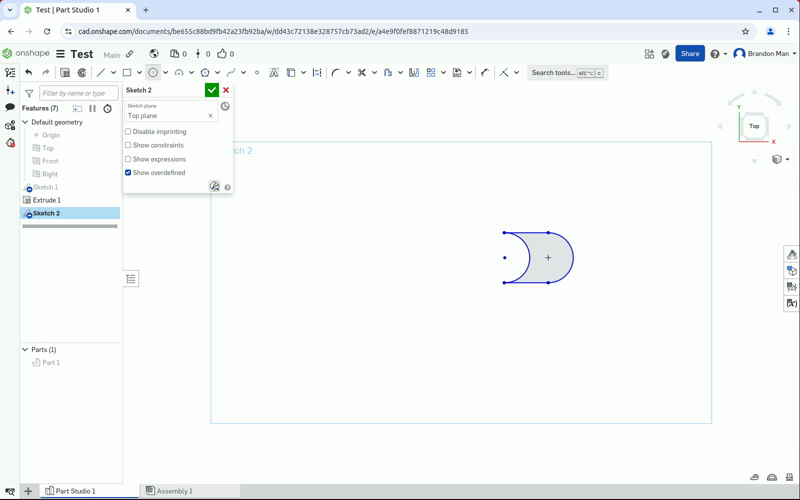
key_up(shift)
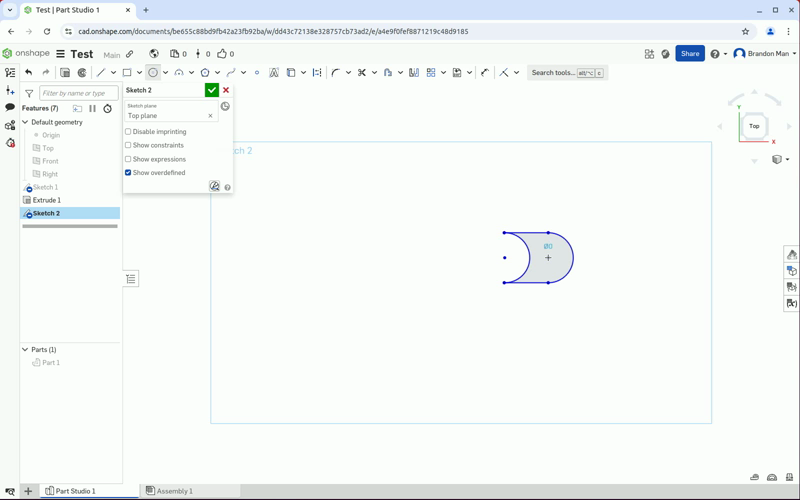
mouse_move(554, 257)
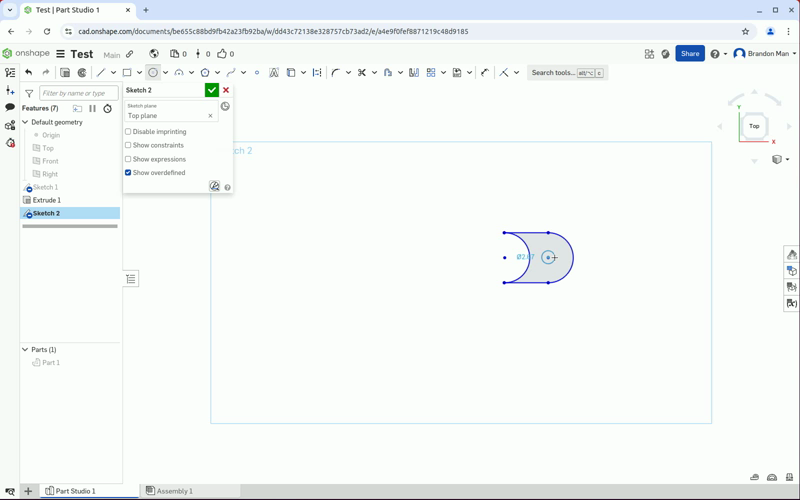
click(554, 257)
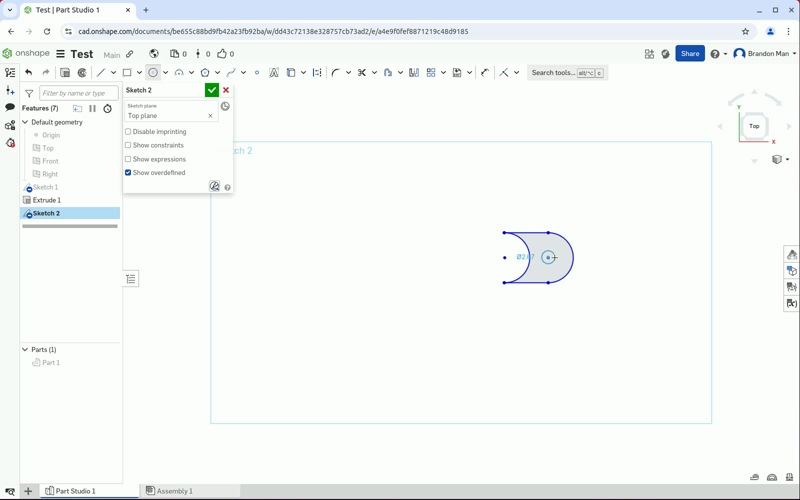
key(esc)
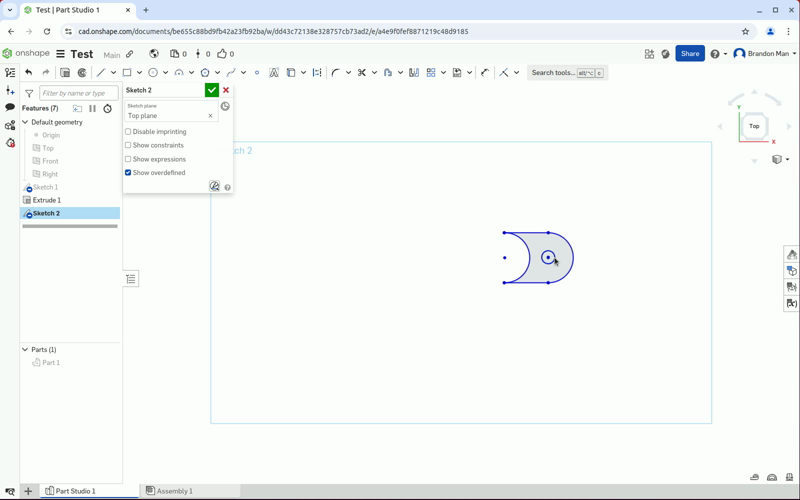
mouse_move(540, 261)
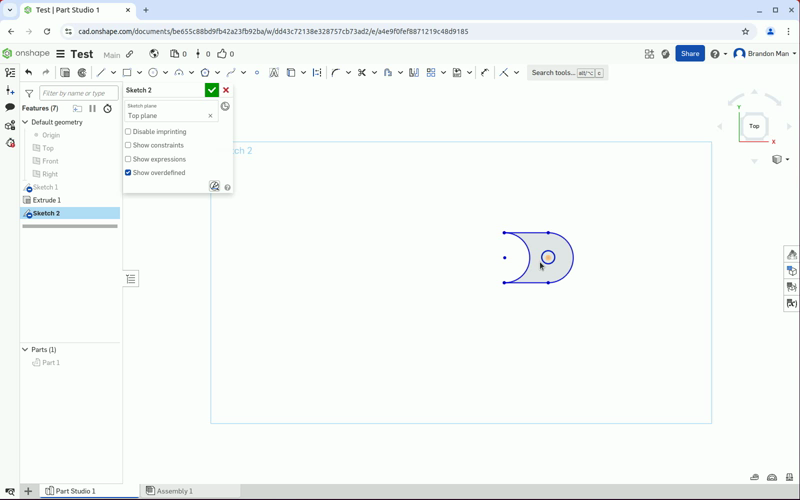
click(540, 261)
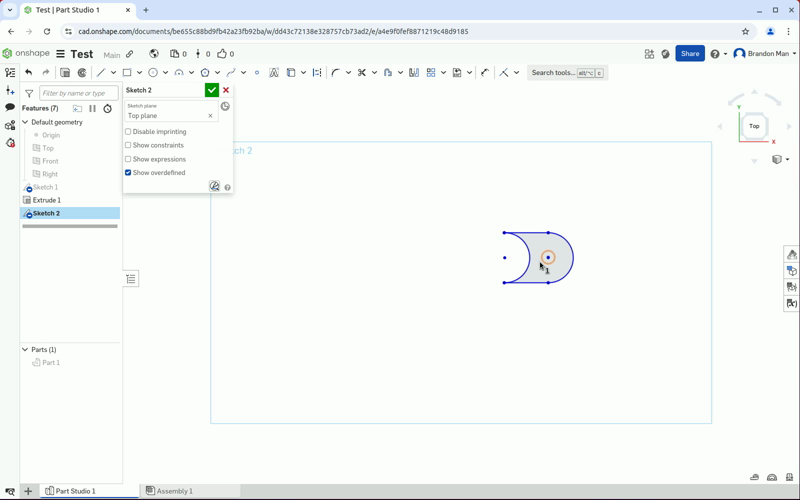
mouse_move(73, 352)
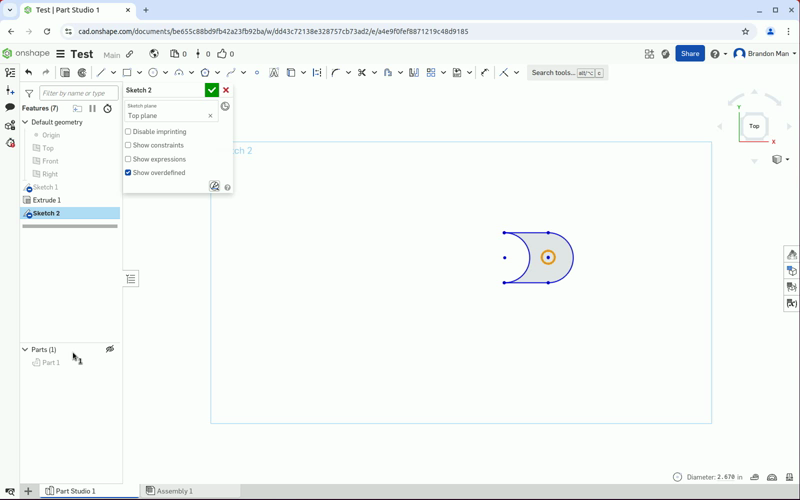
key(shift+y)
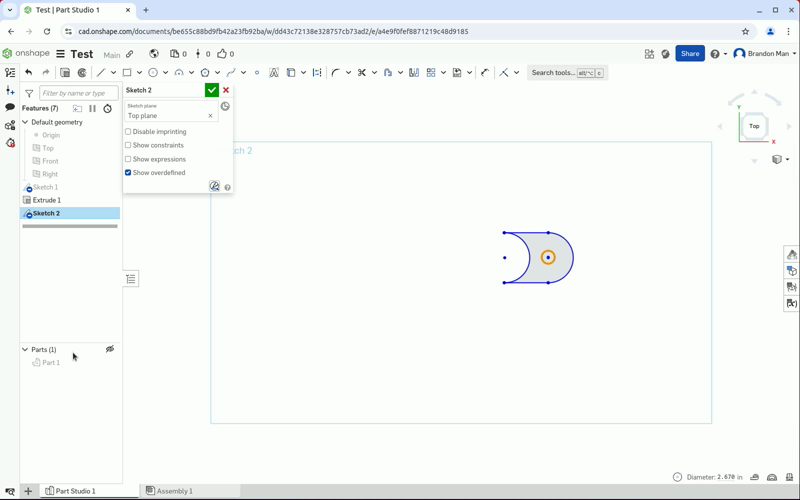
key(shift+e)
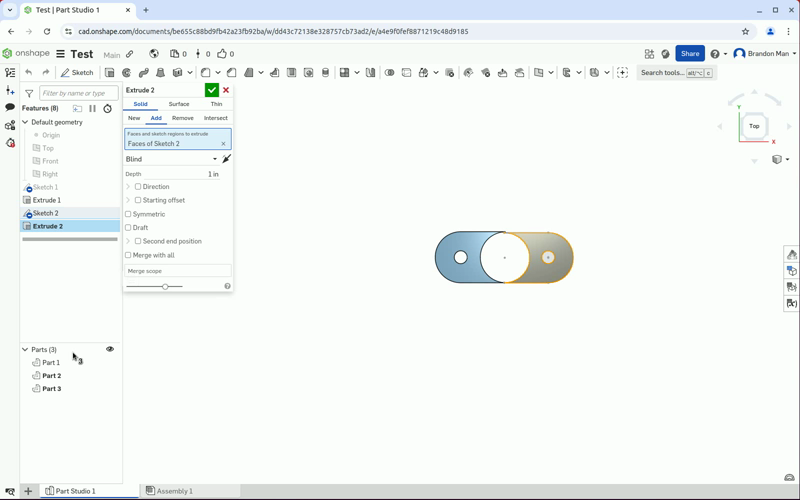
mouse_move(143, 106)
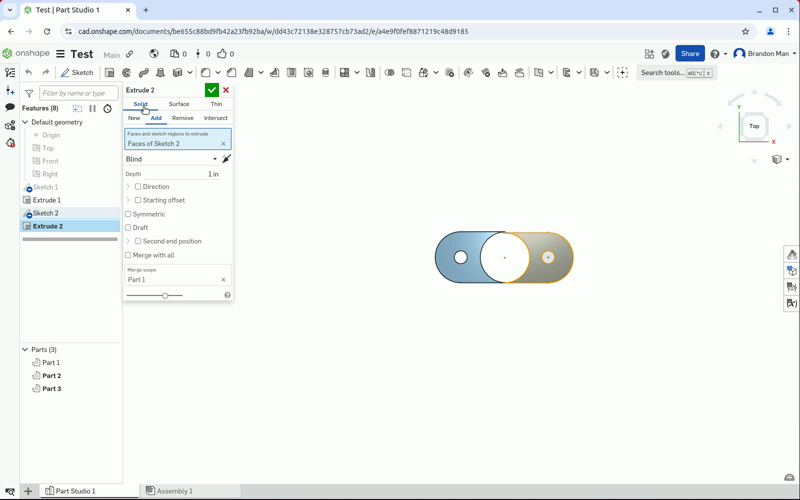
click(143, 106)
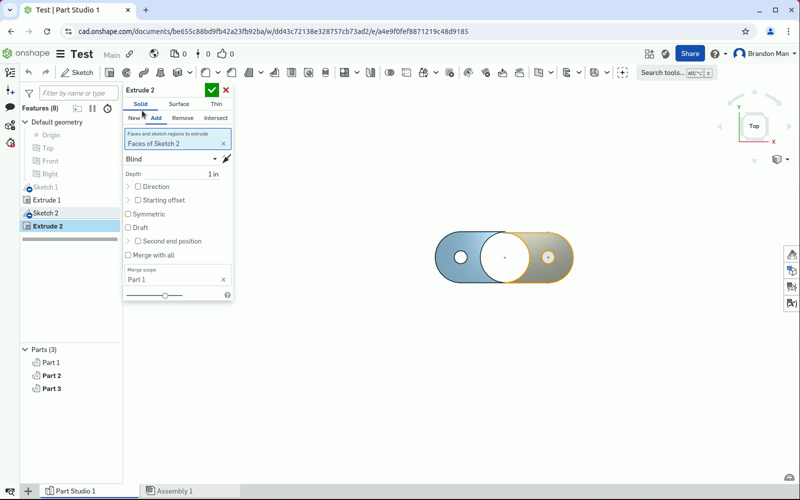
mouse_move(137, 120)
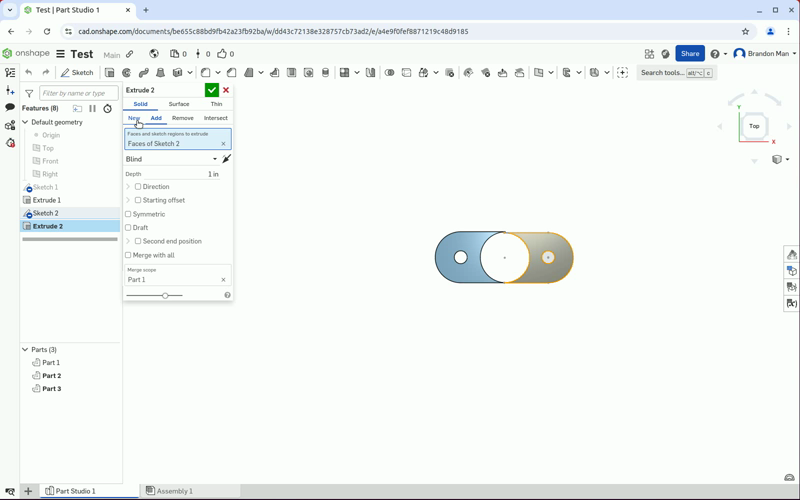
click(137, 120)
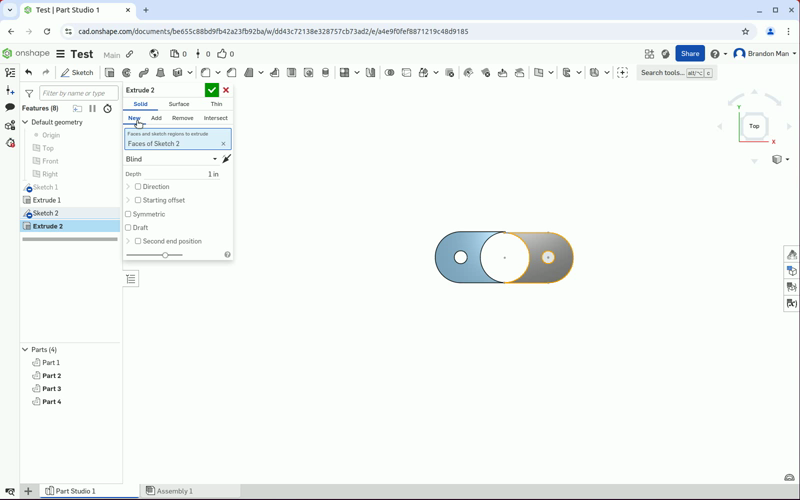
key(tab, 4)
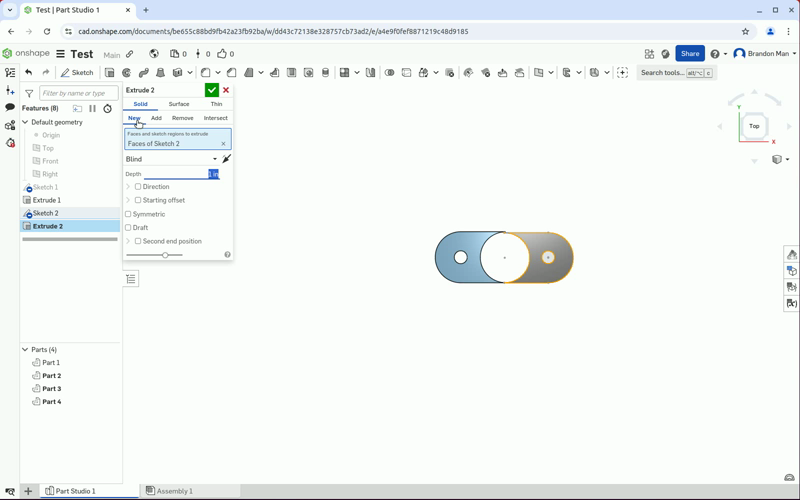
text(-3.611)
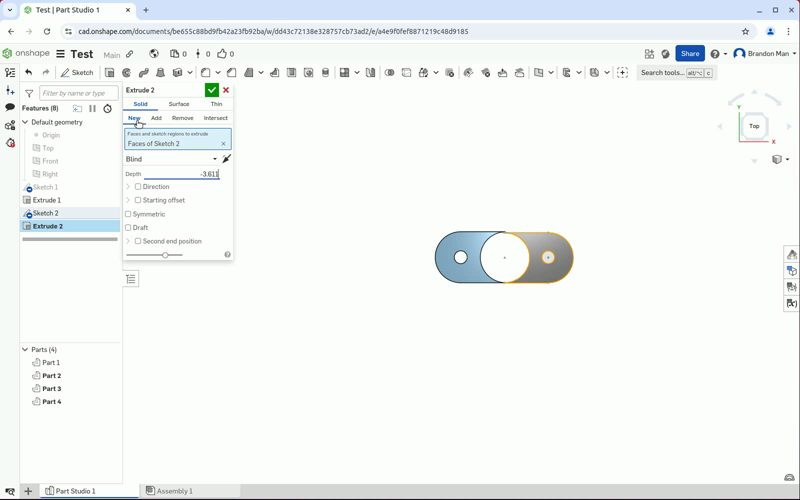
key(enter)
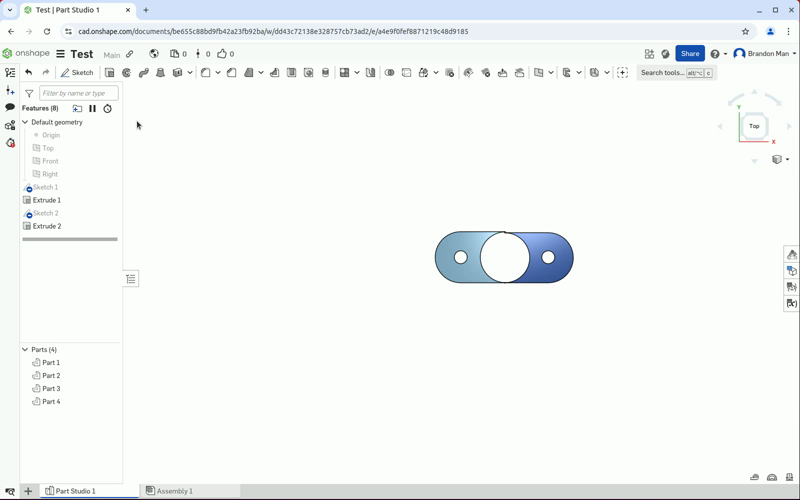
key(shift+h)
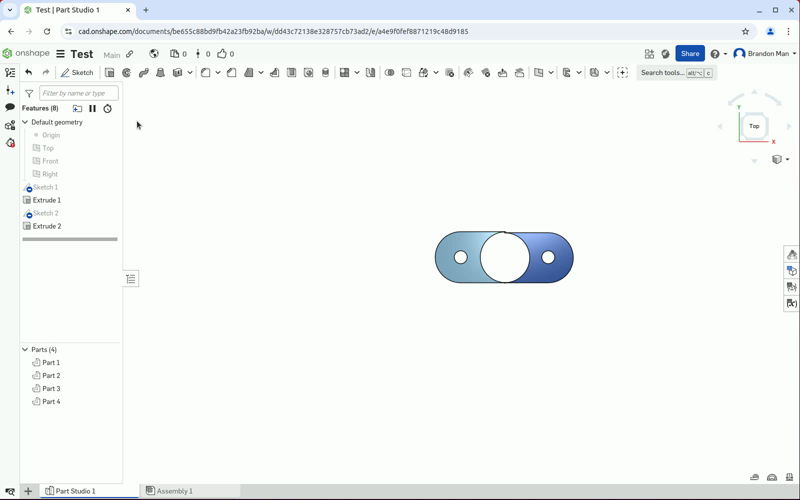
key(shift+h)
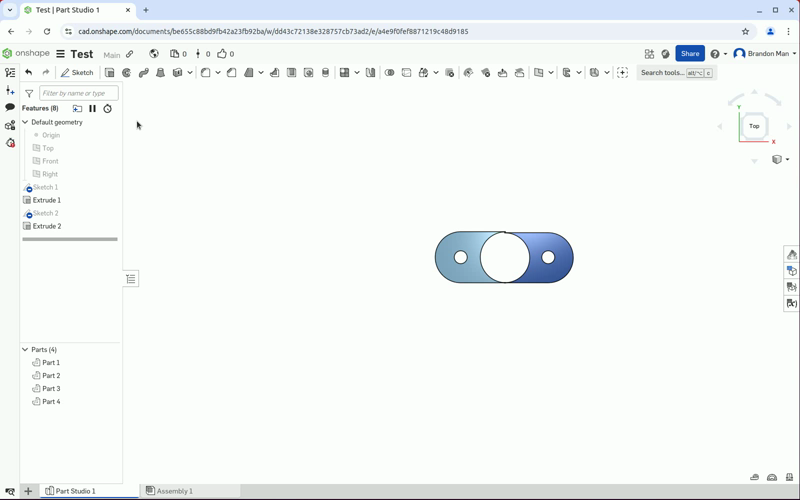
mouse_move(73, 189)
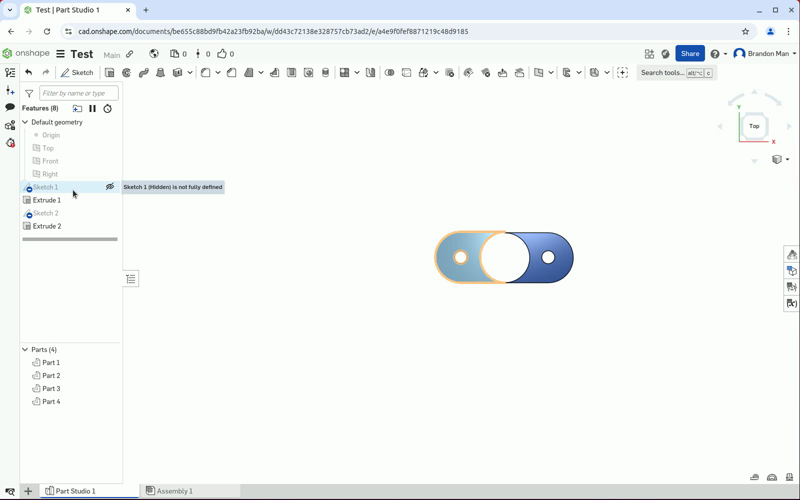
click(73, 189)
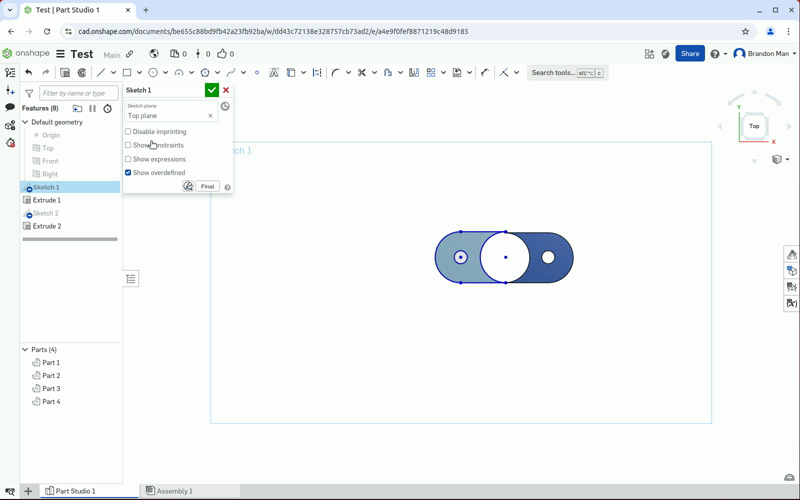
mouse_move(229, 92)
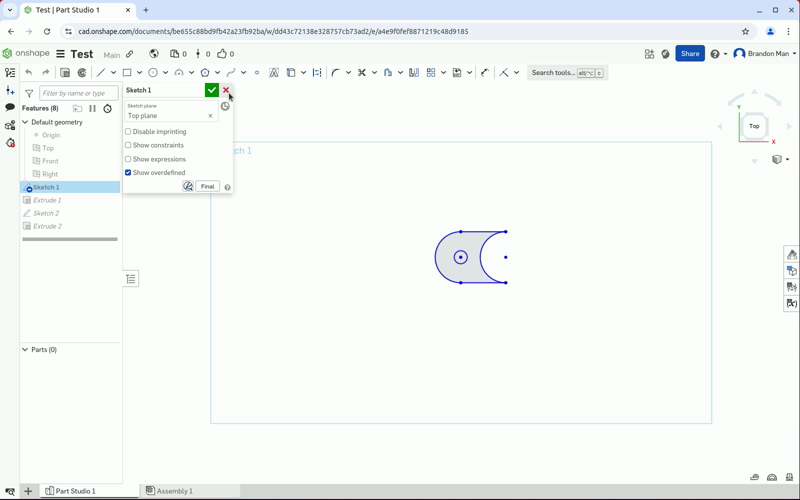
click(229, 92)
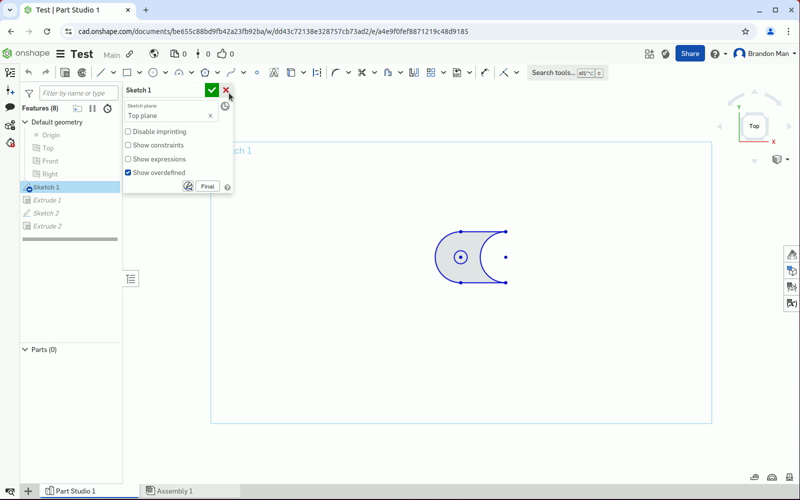
key(shift+s)
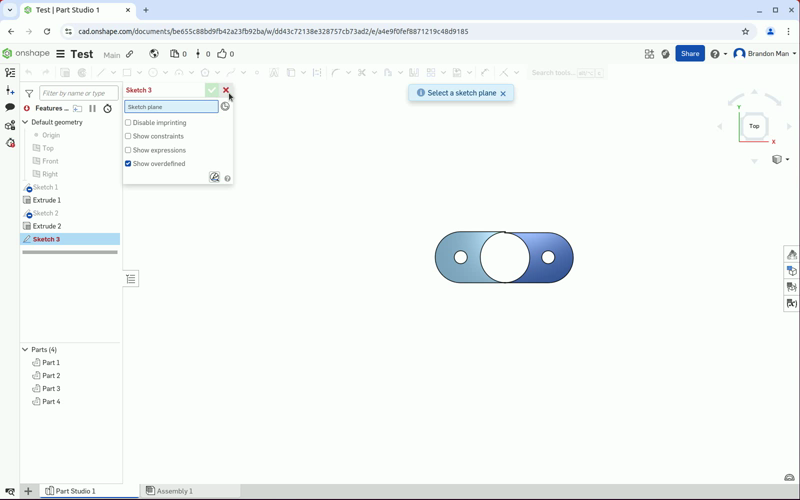
mouse_move(73, 150)
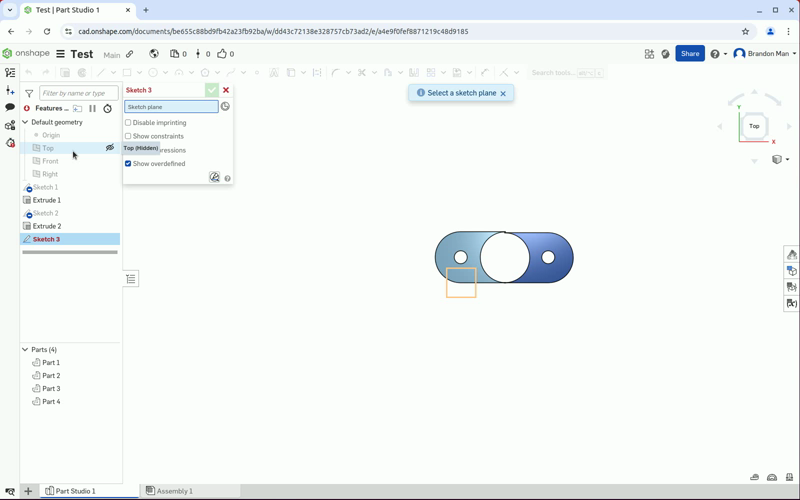
click(73, 150)
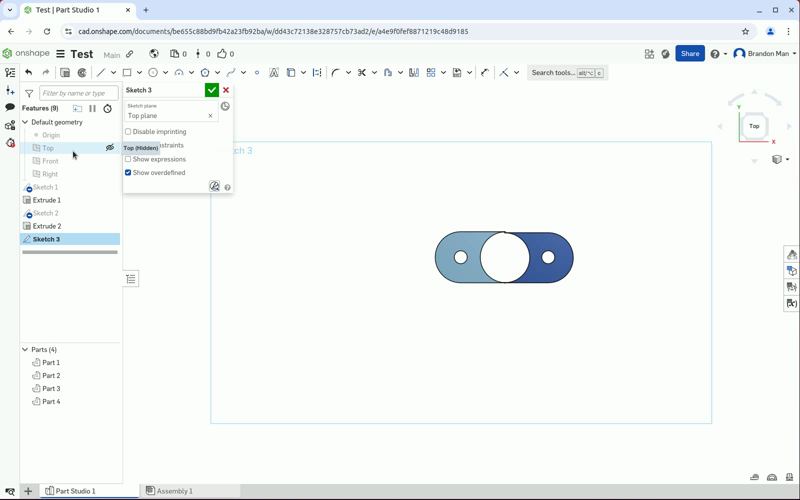
mouse_move(73, 352)
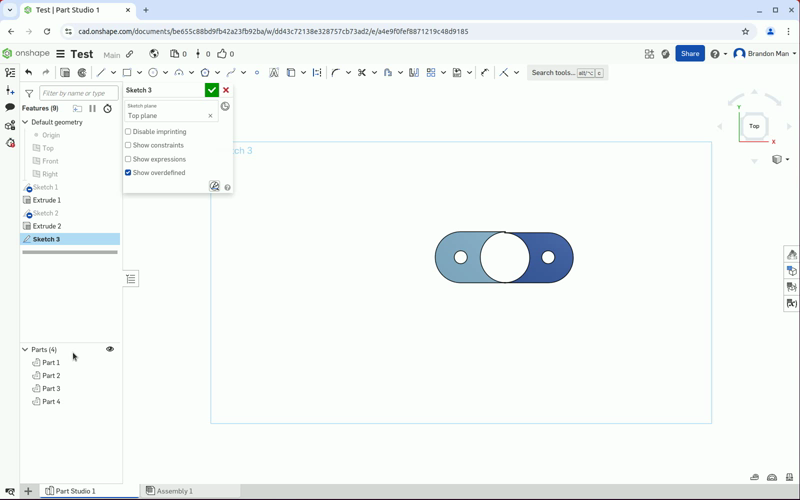
key(y)
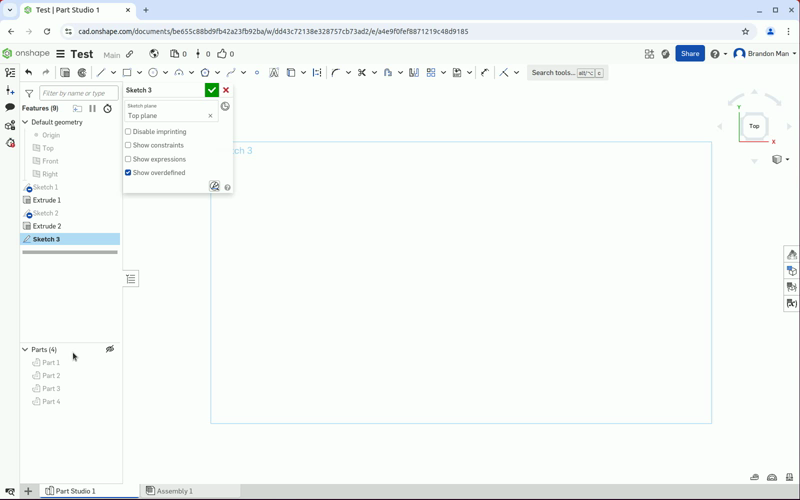
key(c)
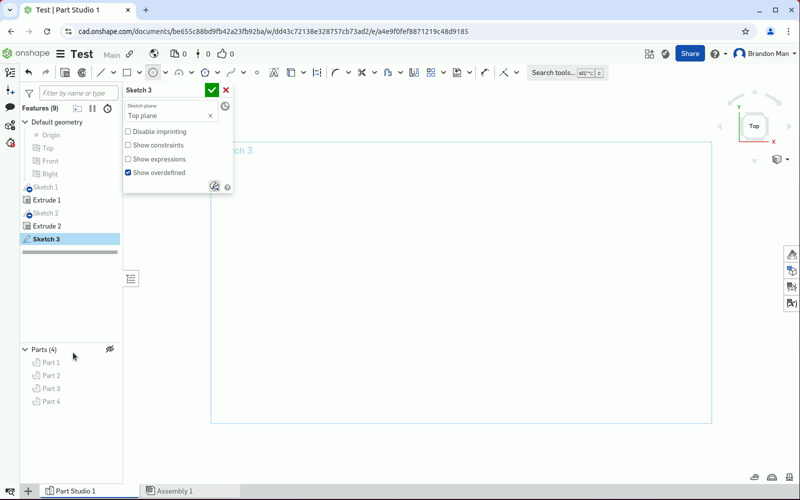
key_down(shift)
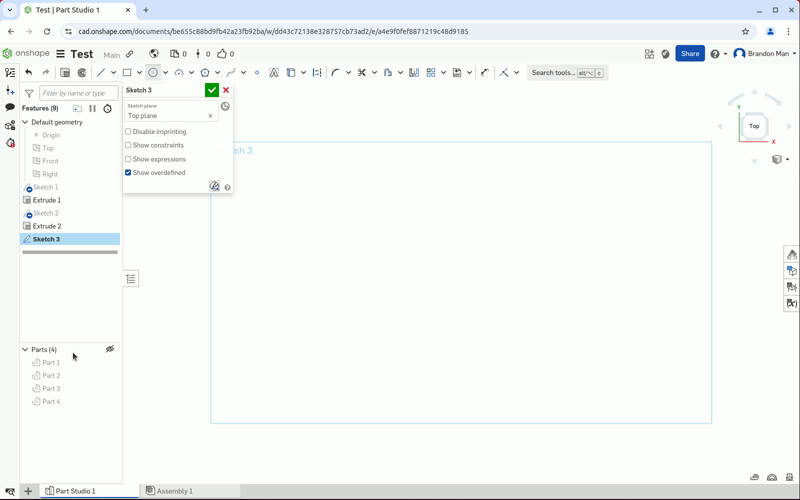
mouse_move(505, 258)
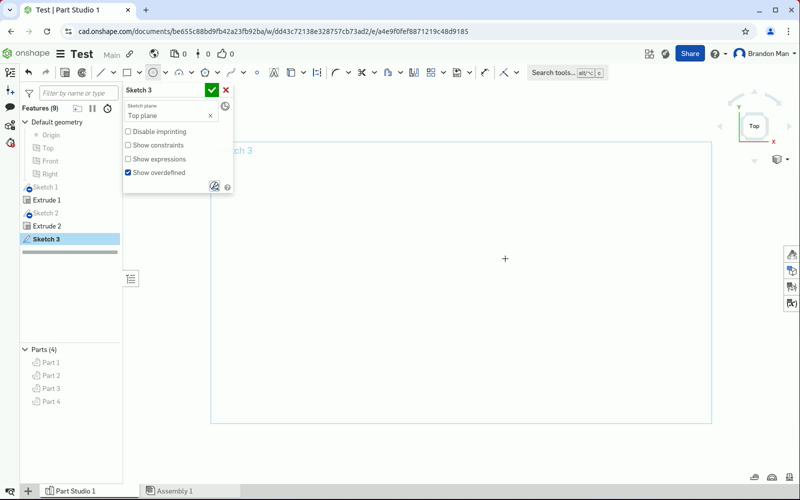
click(505, 258)
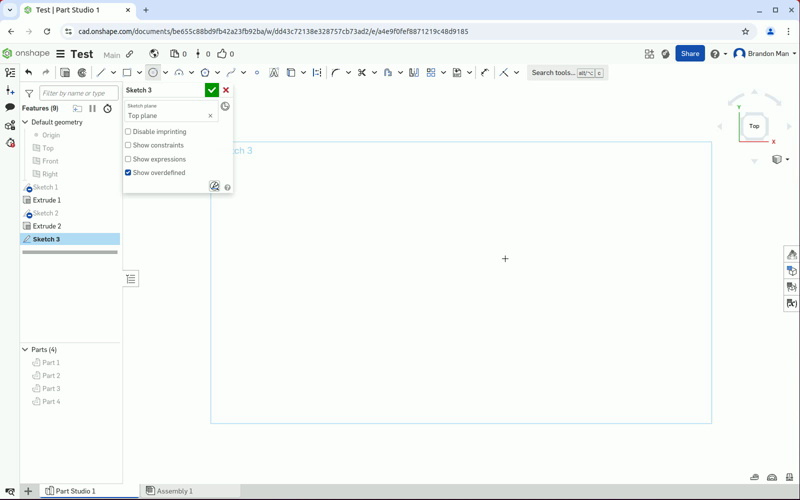
key_up(shift)
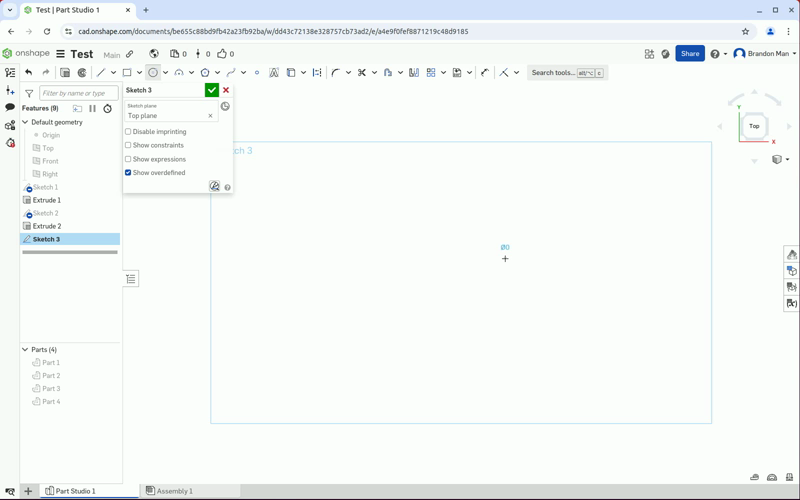
mouse_move(531, 258)
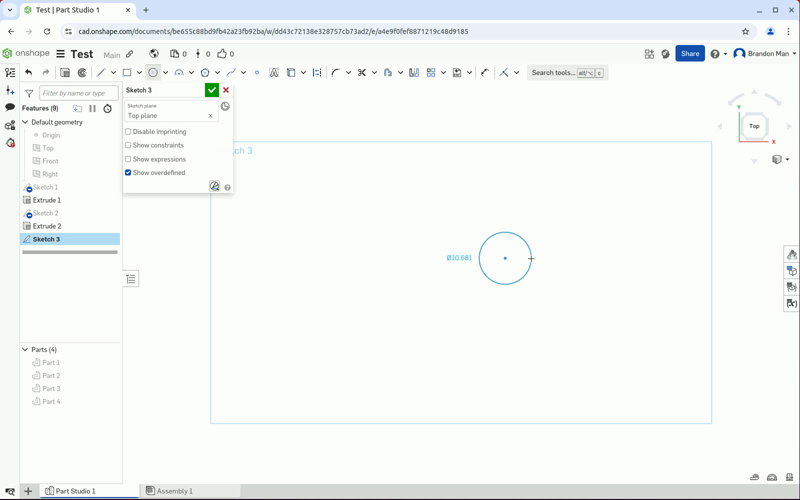
click(531, 258)
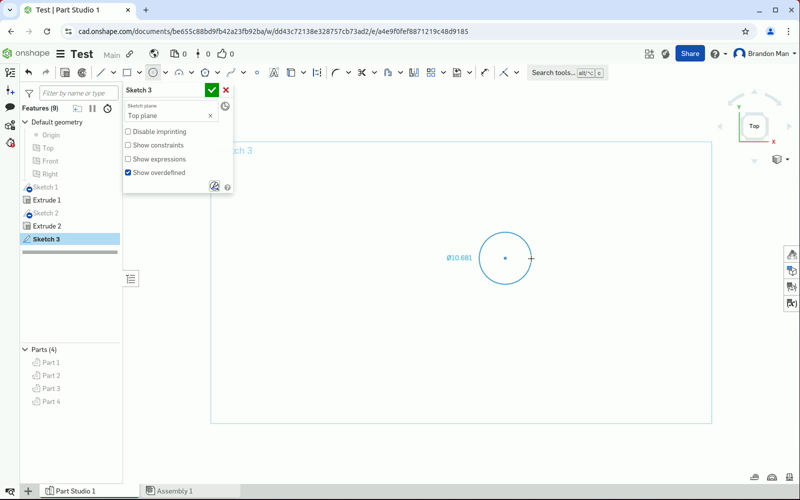
key(esc)
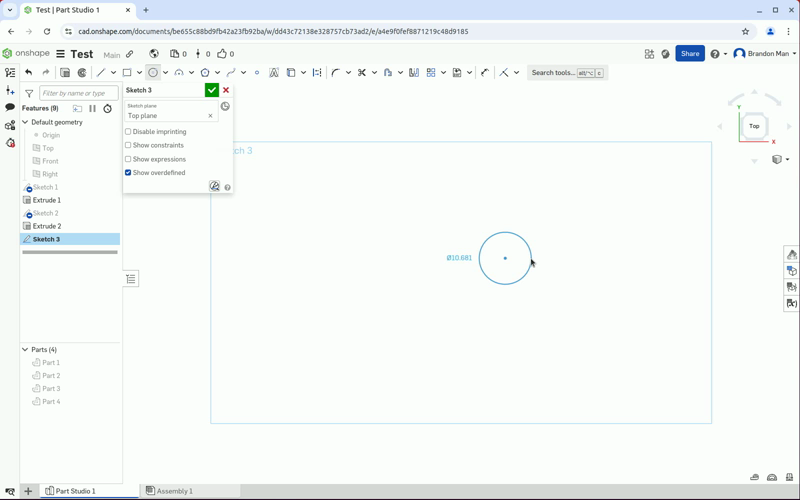
key(c)
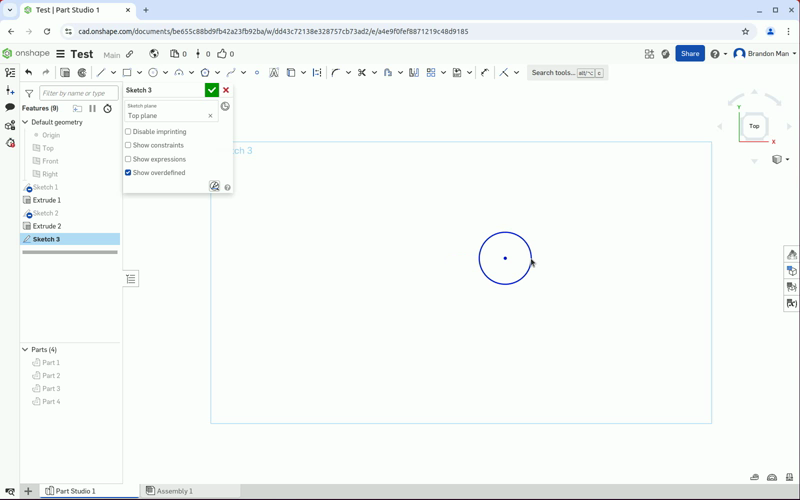
key_down(shift)
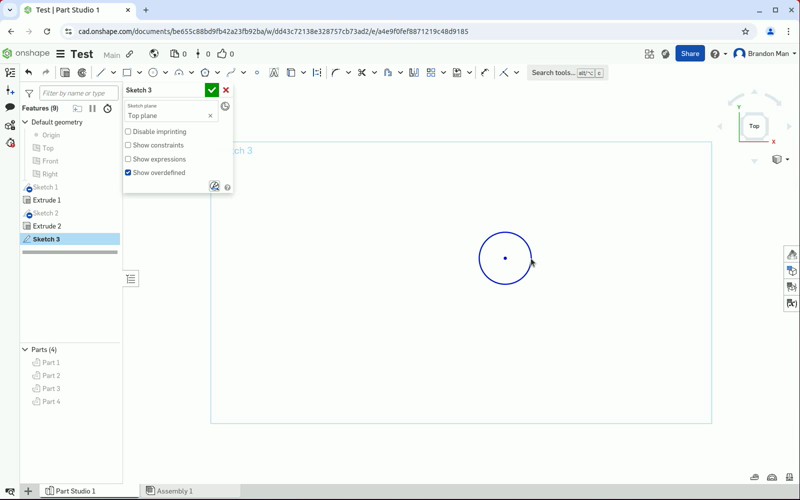
mouse_move(505, 258)
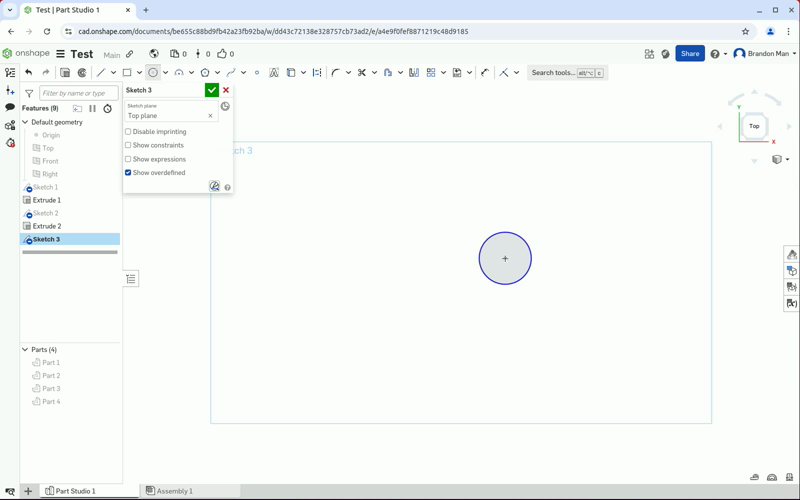
click(505, 258)
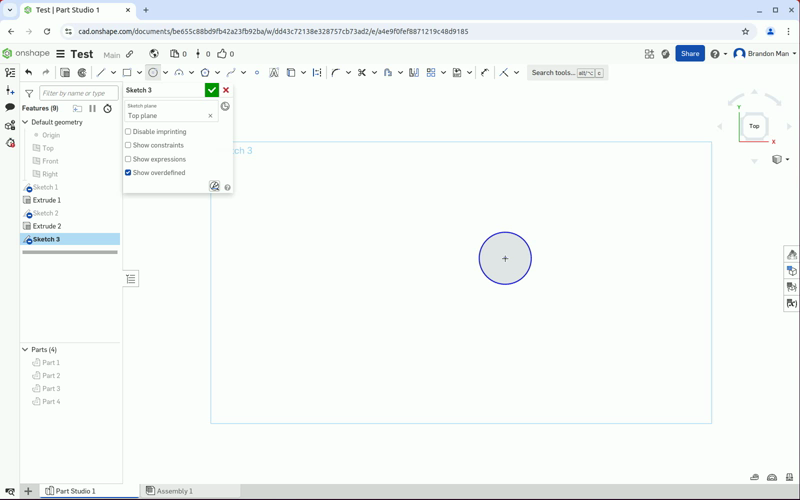
key_up(shift)
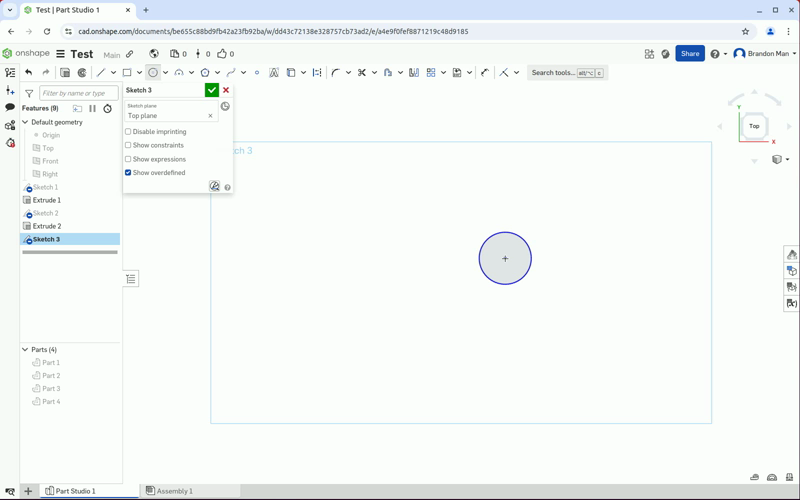
mouse_move(519, 258)
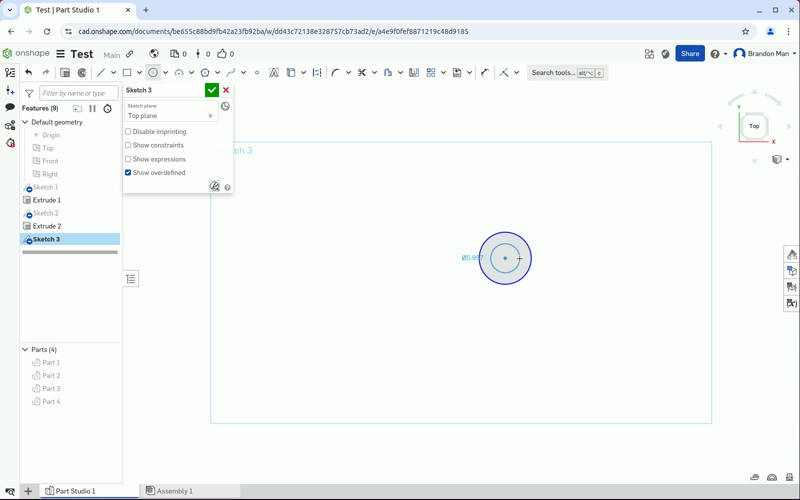
click(519, 258)
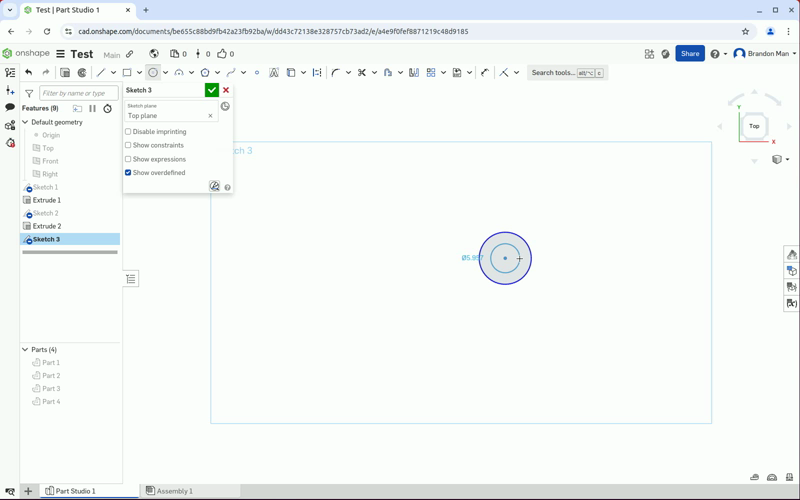
key(esc)
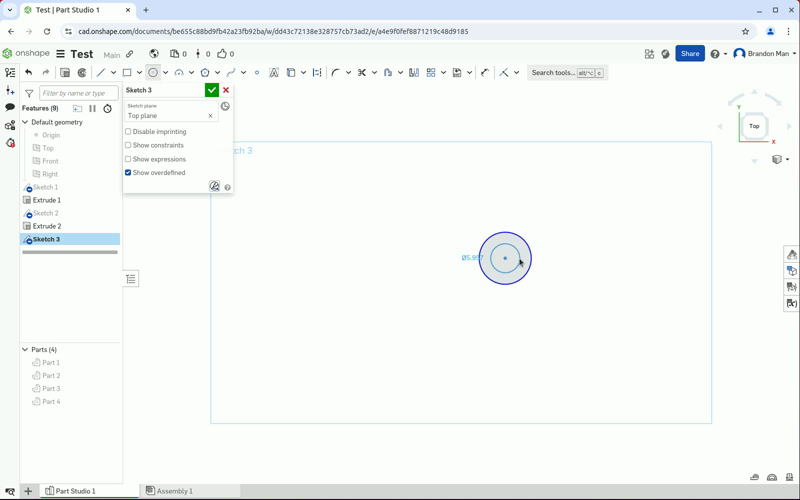
mouse_move(501, 236)
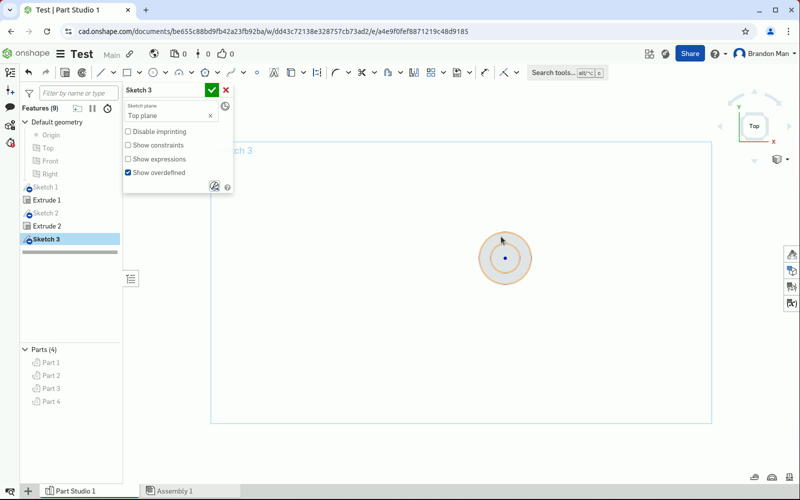
scroll(6)
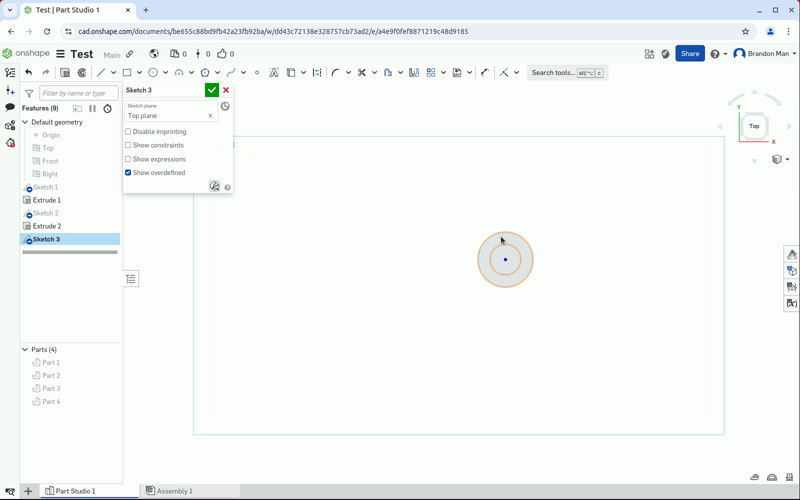
scroll(6)
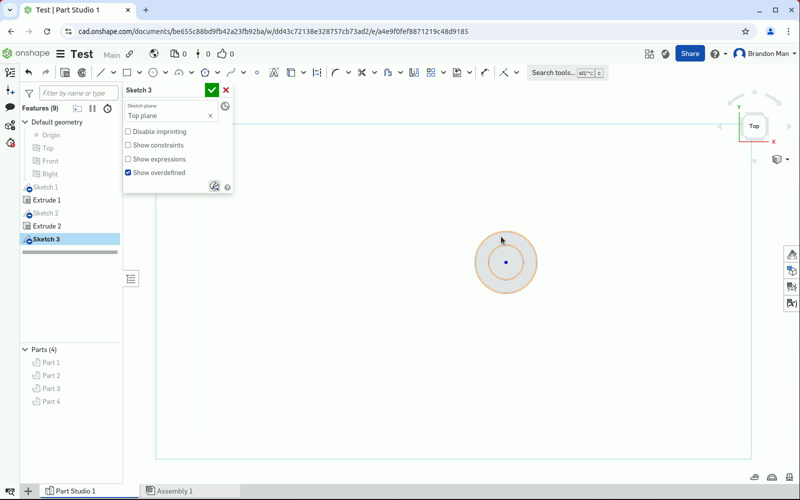
scroll(6)
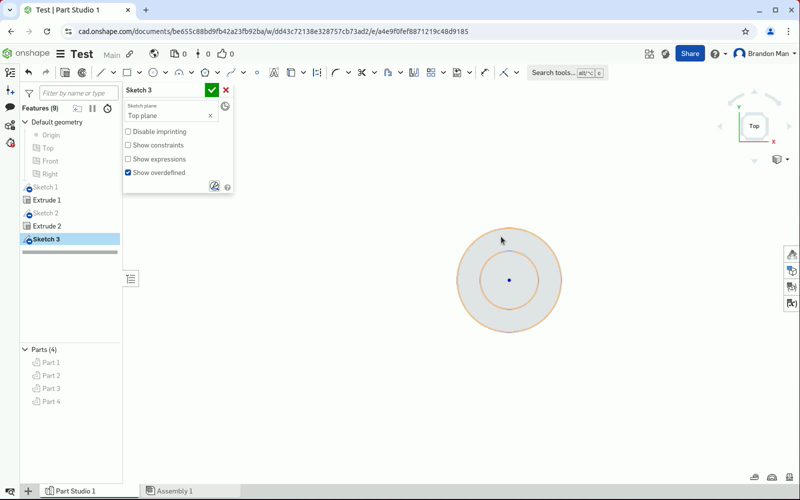
scroll(6)
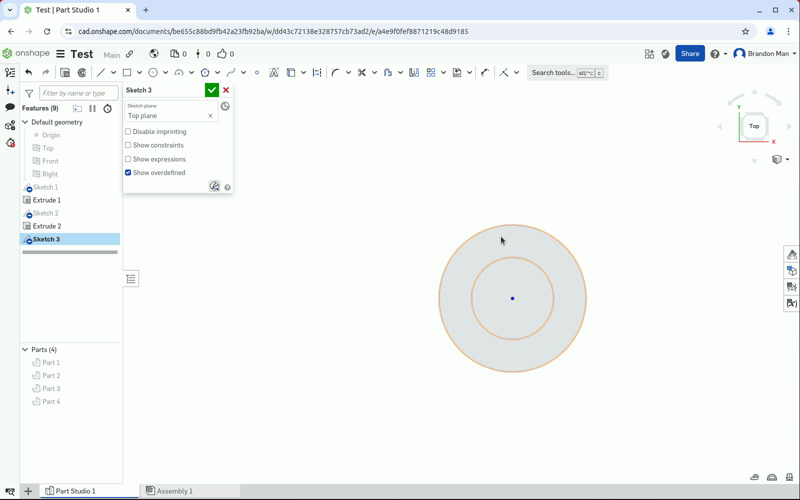
scroll(6)
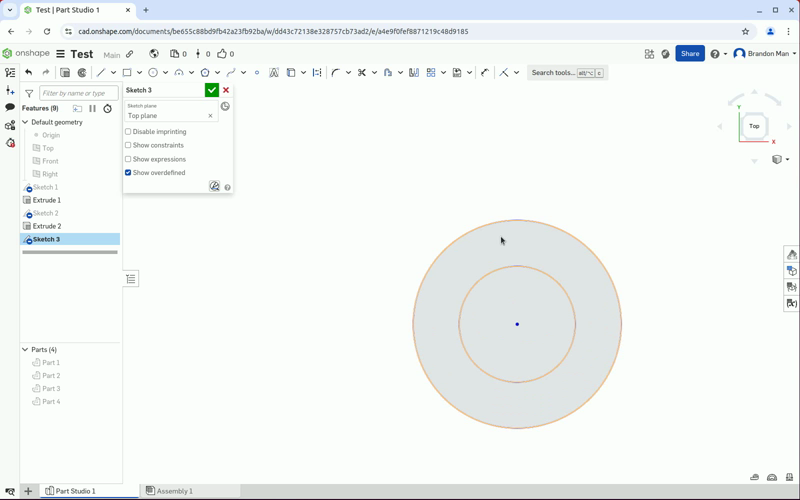
scroll(6)
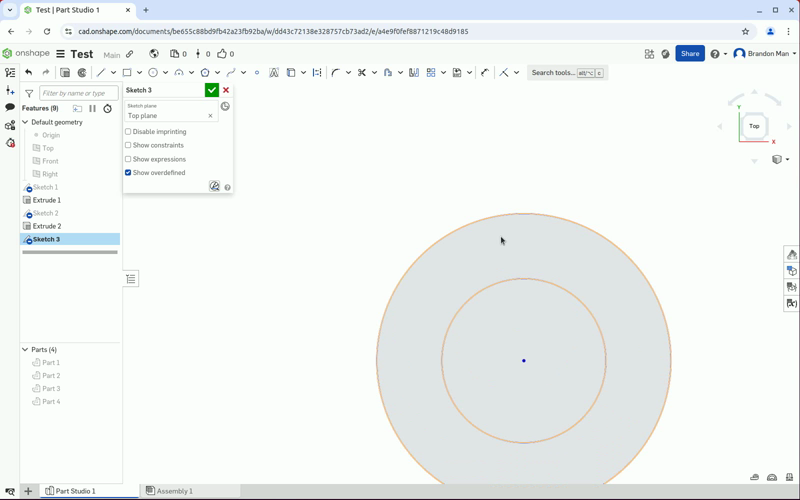
scroll(6)
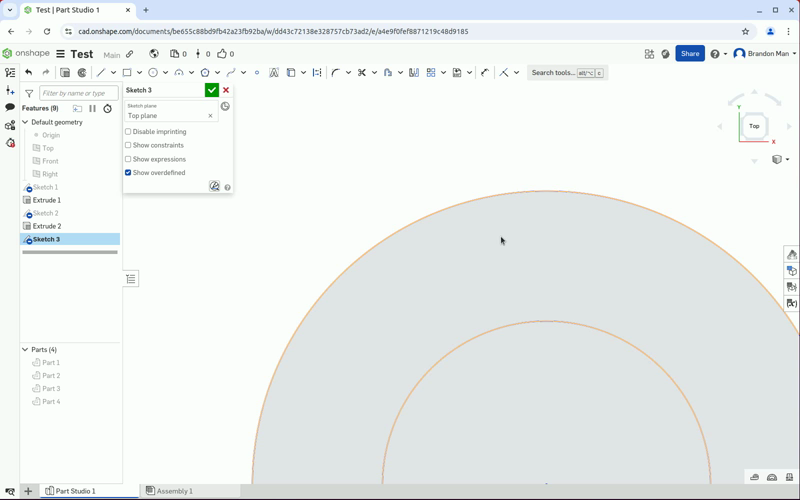
click(501, 236)
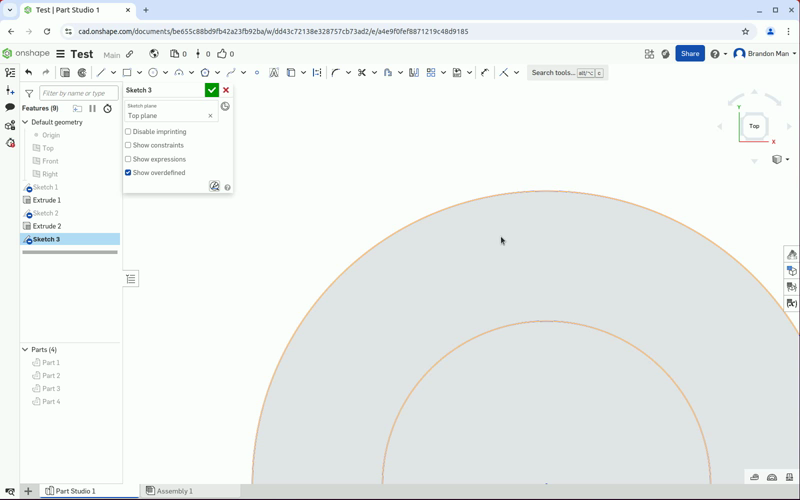
scroll(-6)
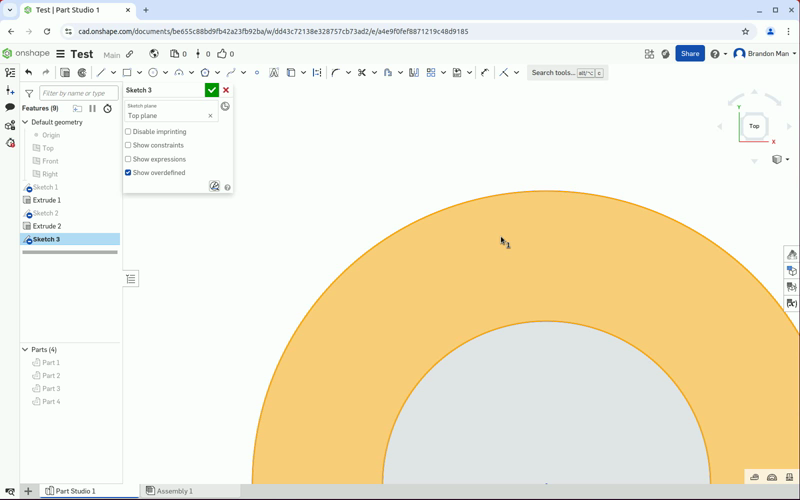
scroll(-6)
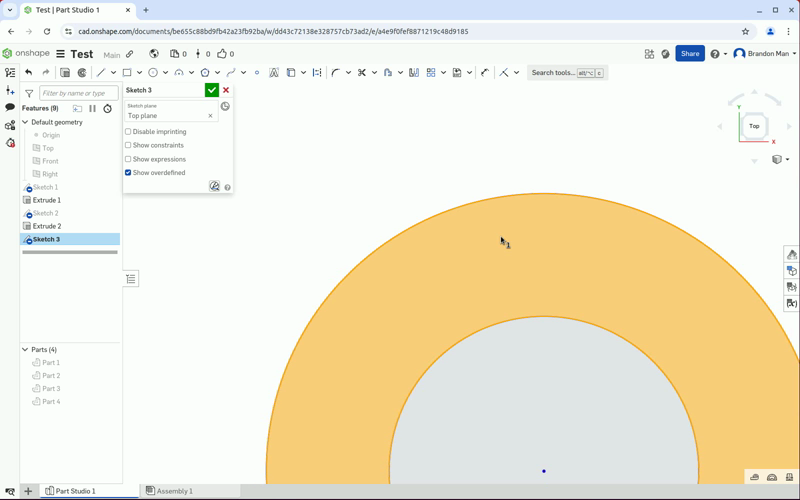
scroll(-6)
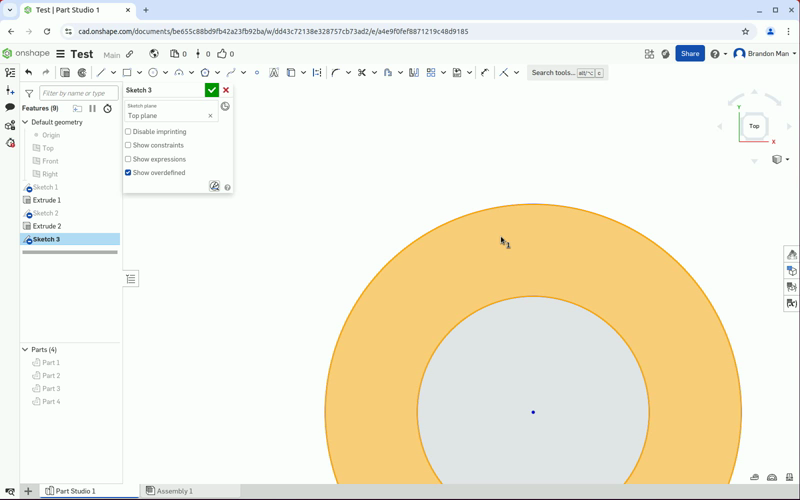
scroll(-6)
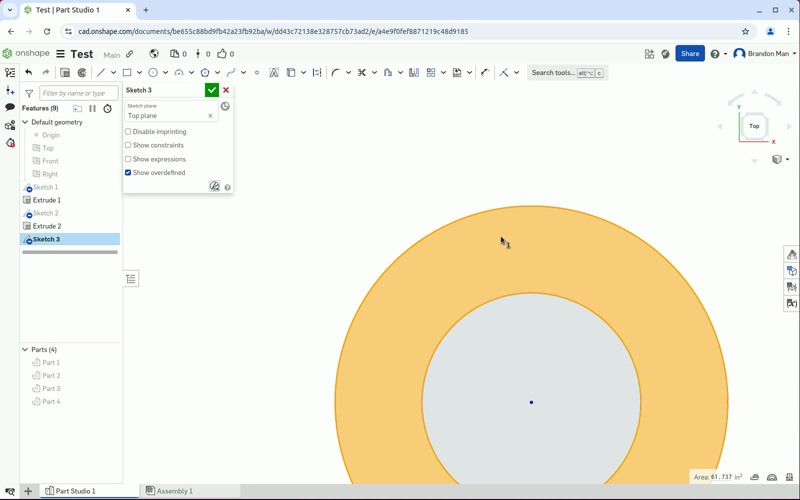
scroll(-6)
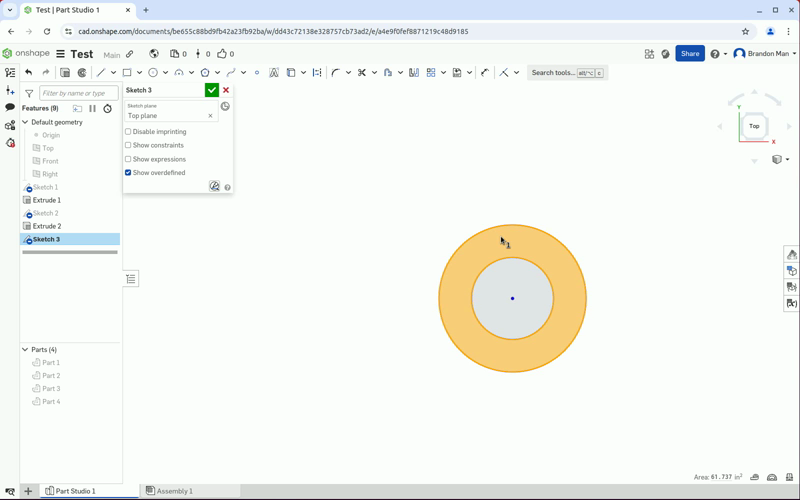
scroll(-6)
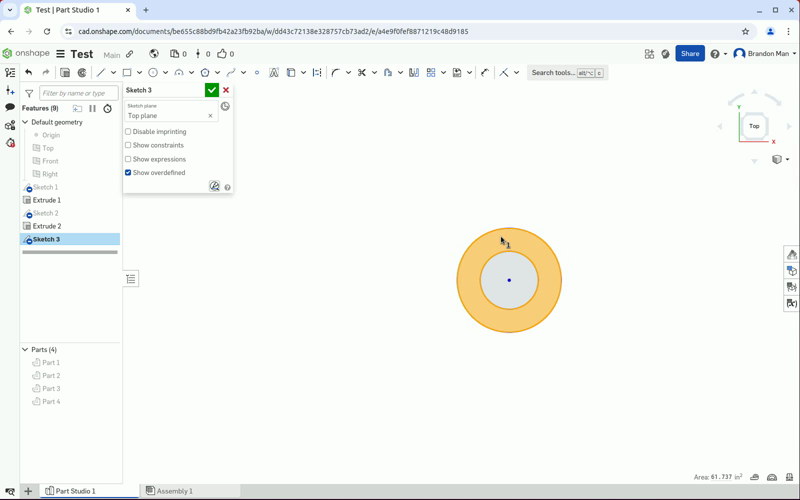
scroll(-6)
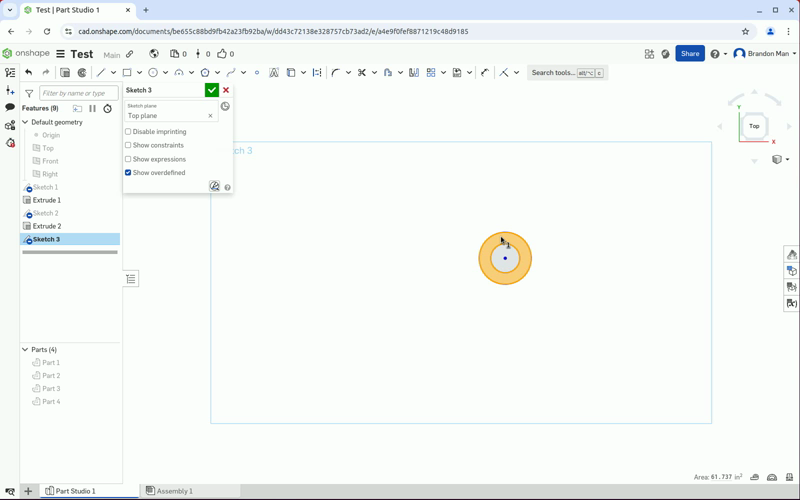
mouse_move(73, 352)
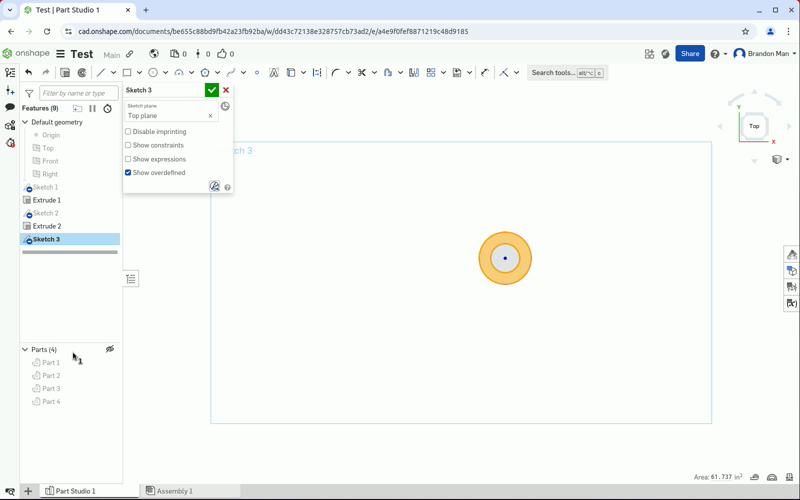
key(shift+y)
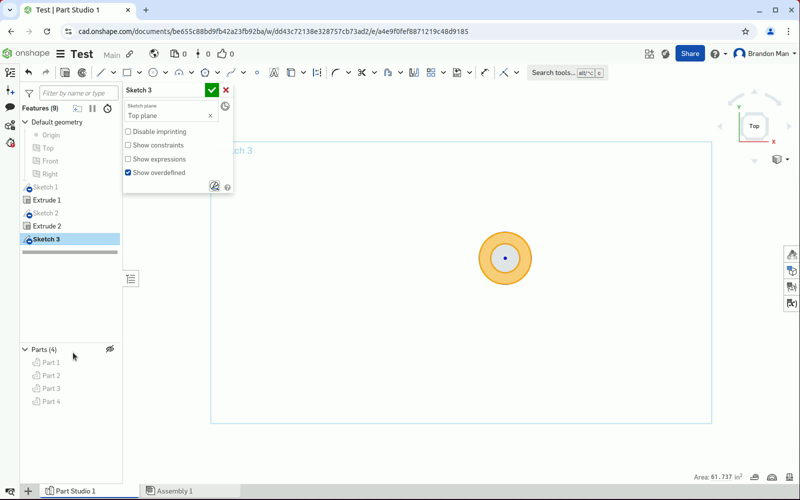
key(shift+e)
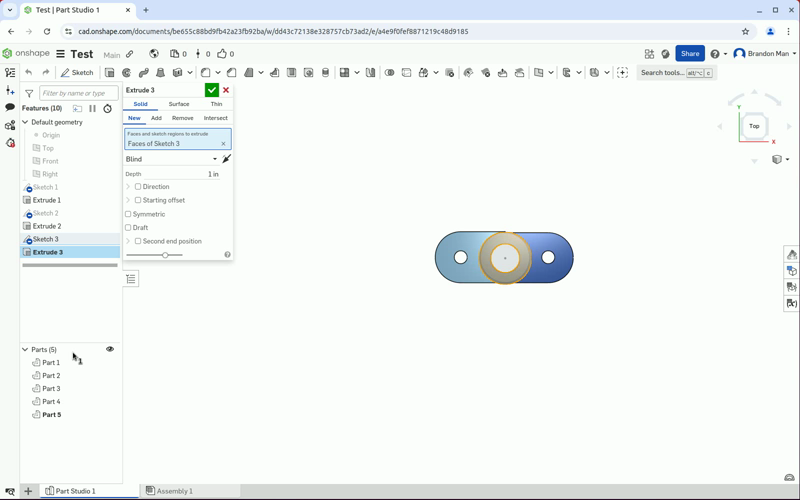
mouse_move(143, 106)
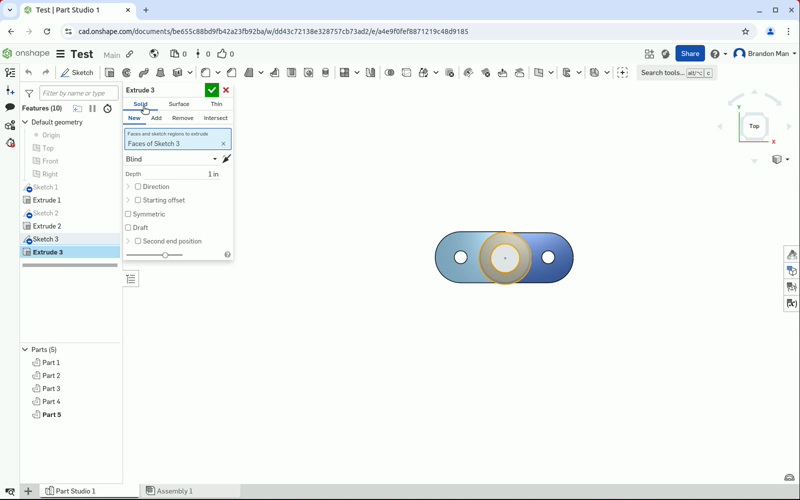
click(143, 106)
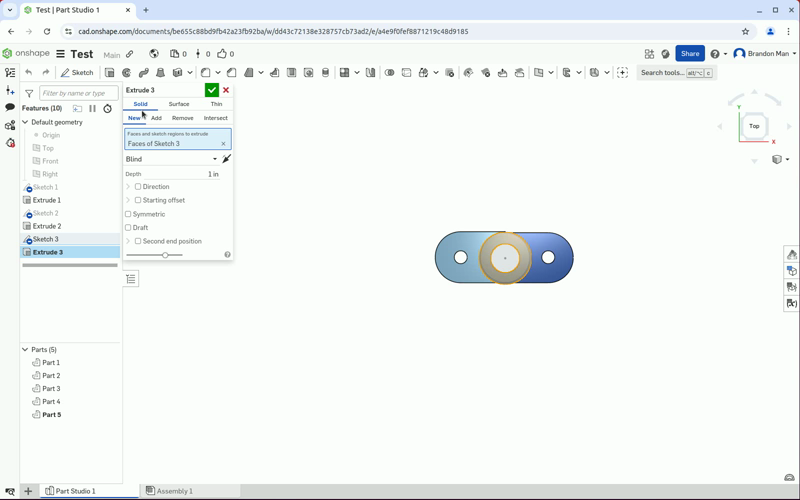
mouse_move(137, 120)
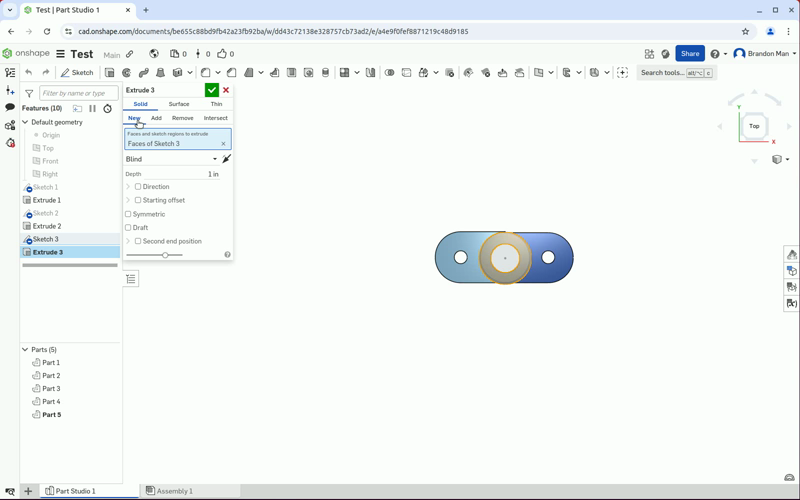
click(137, 120)
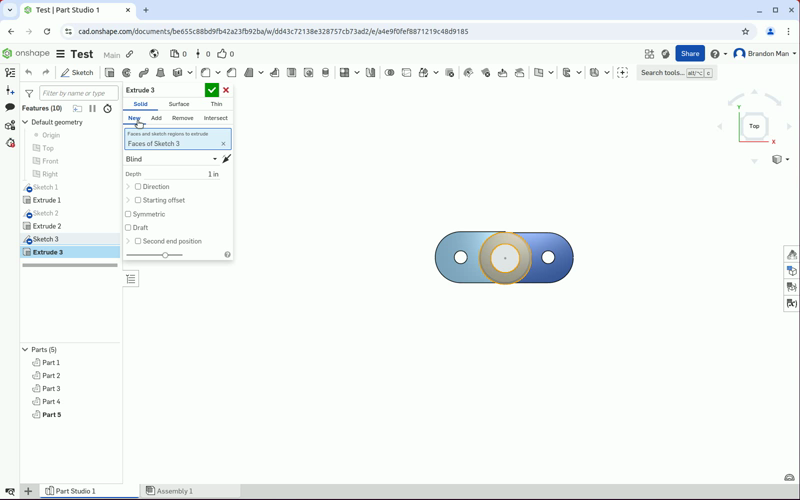
key(tab, 4)
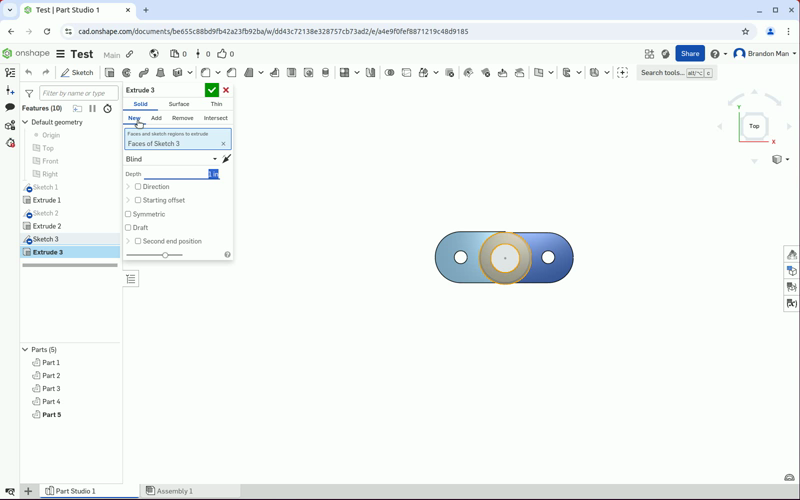
text(-3.611)
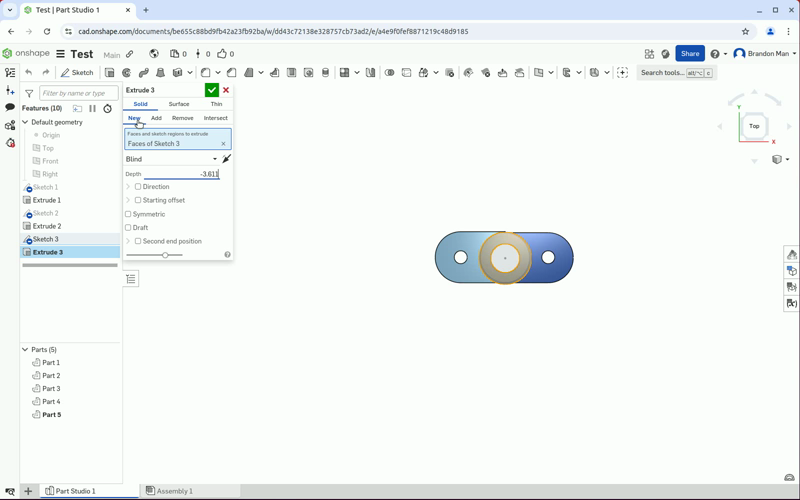
key(enter)
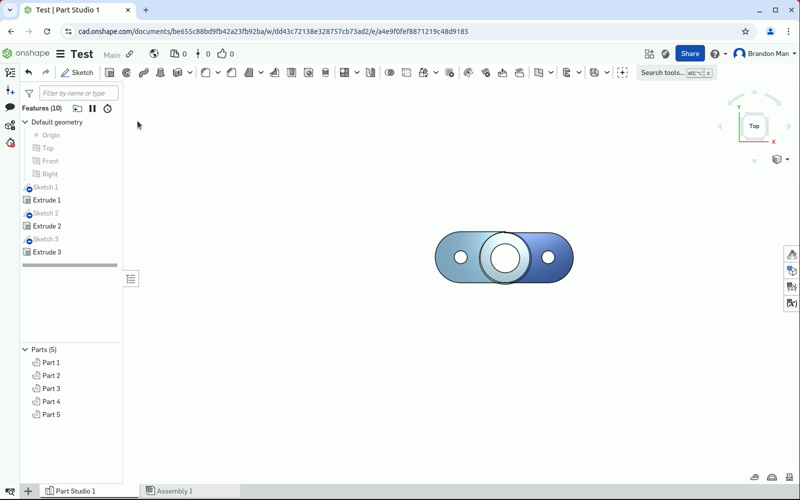
key(shift+h)
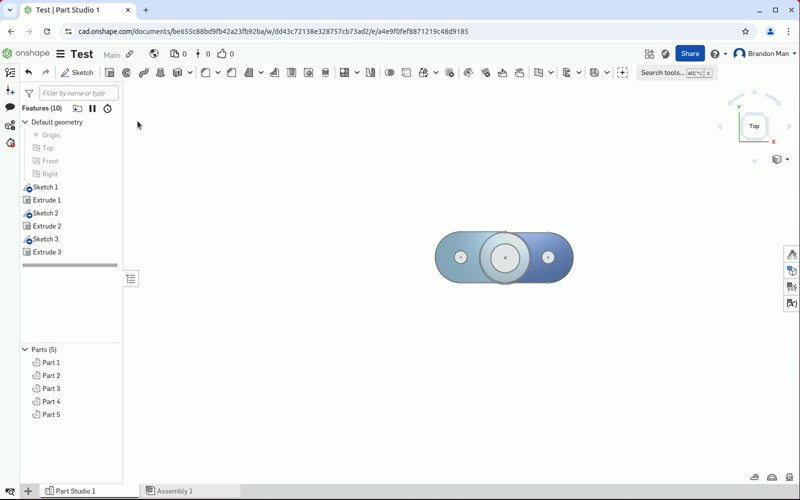
key(shift+h)
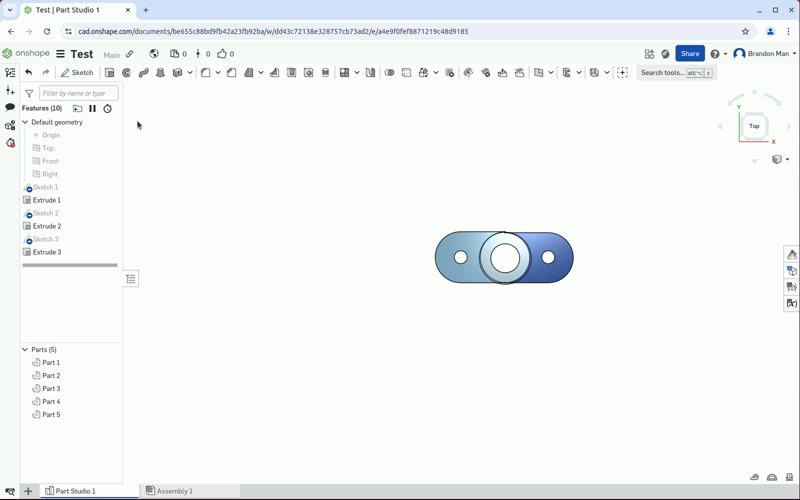
mouse_move(73, 189)
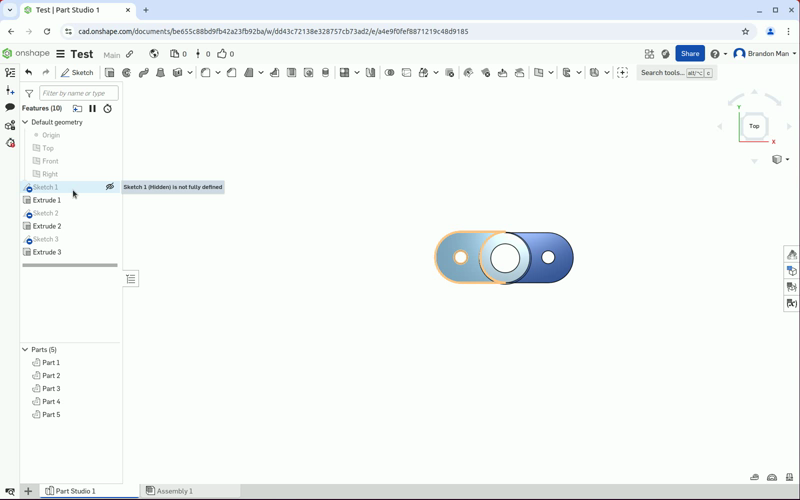
click(73, 189)
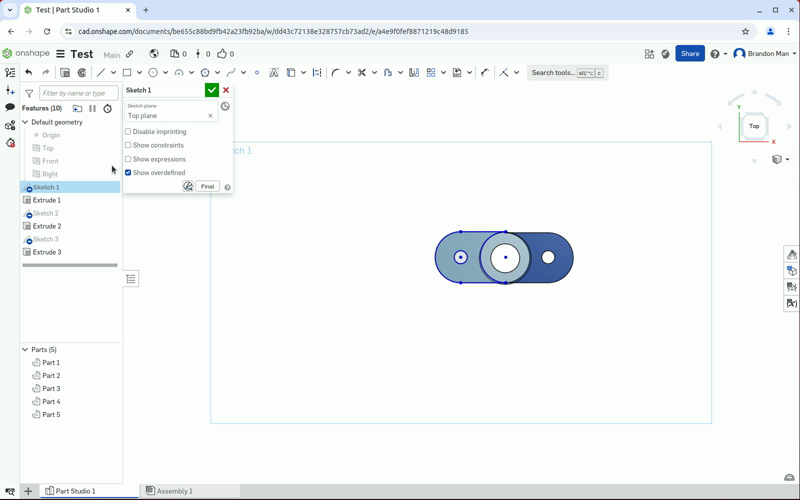
mouse_move(229, 92)
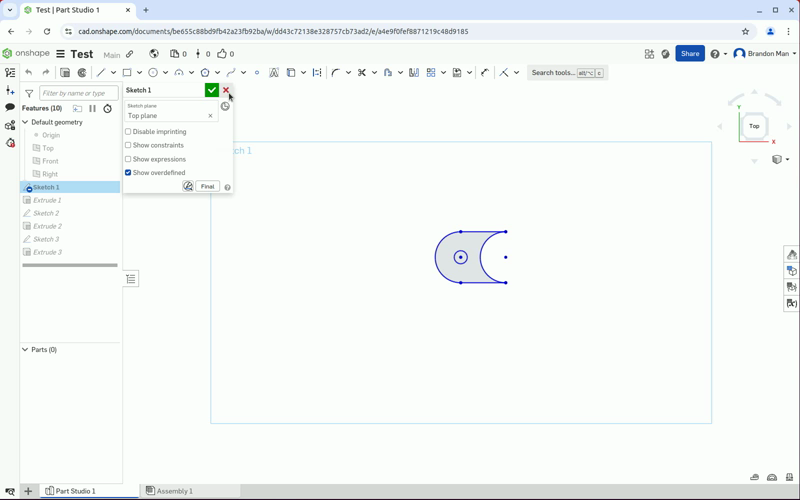
click(229, 92)
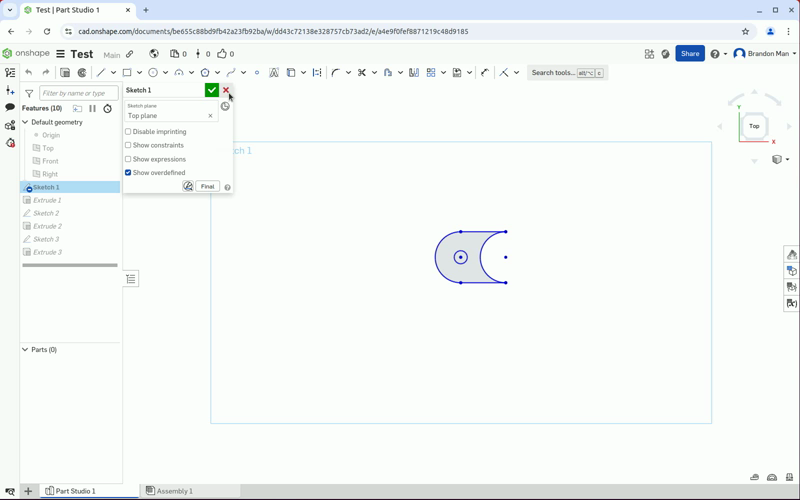
key(shift+s)
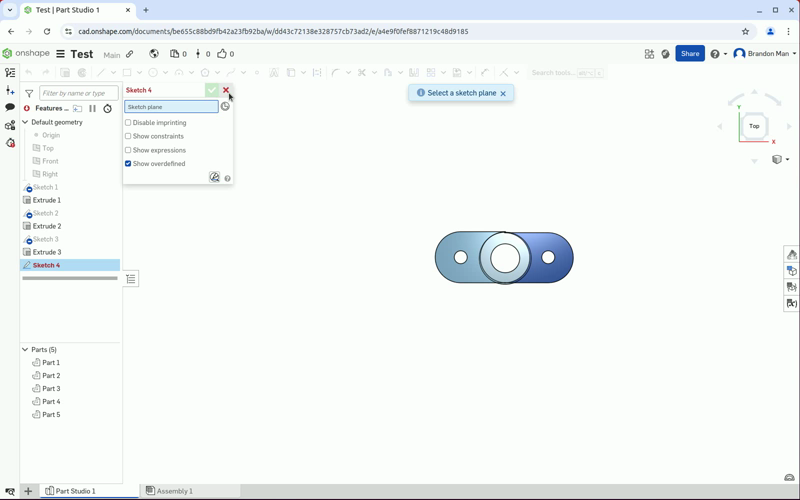
mouse_move(73, 150)
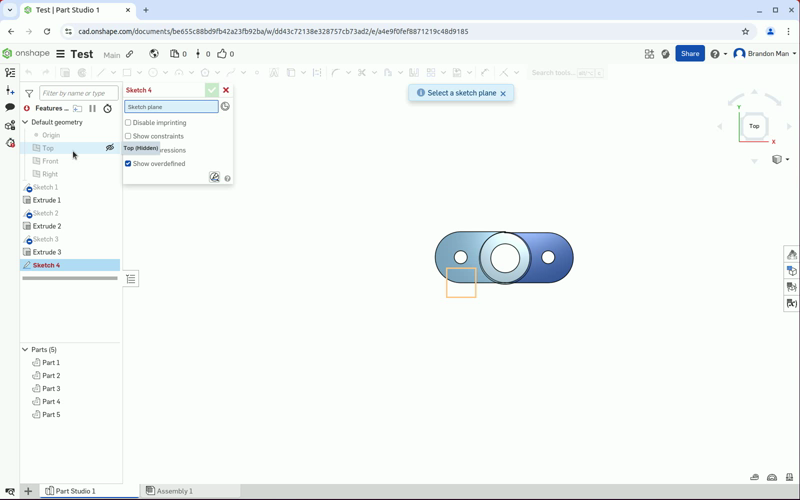
click(73, 150)
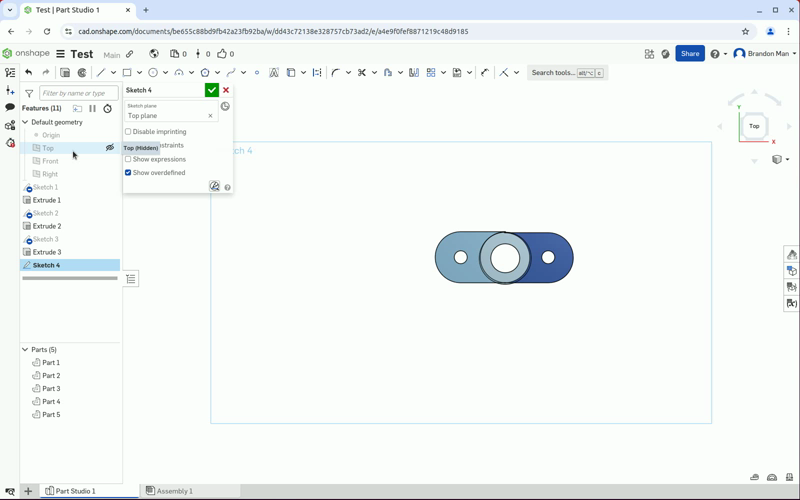
mouse_move(73, 352)
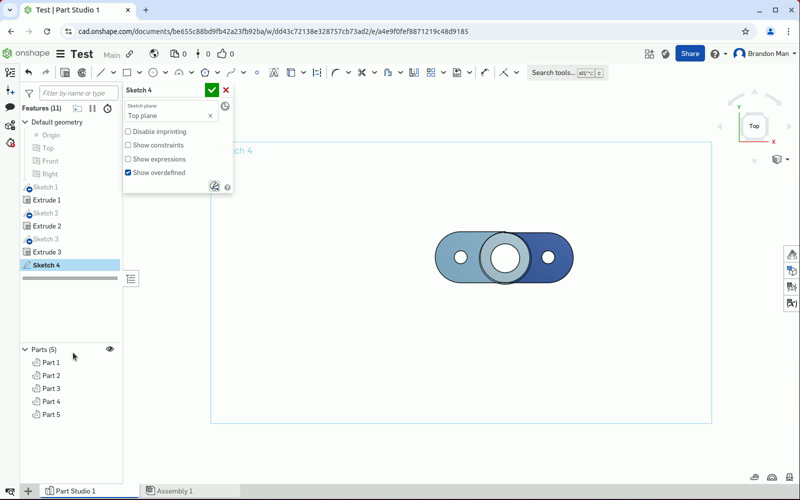
key(y)
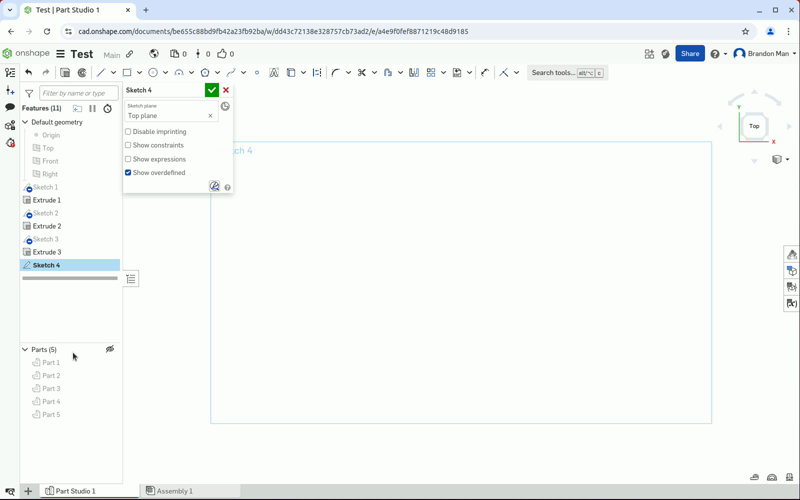
key(c)
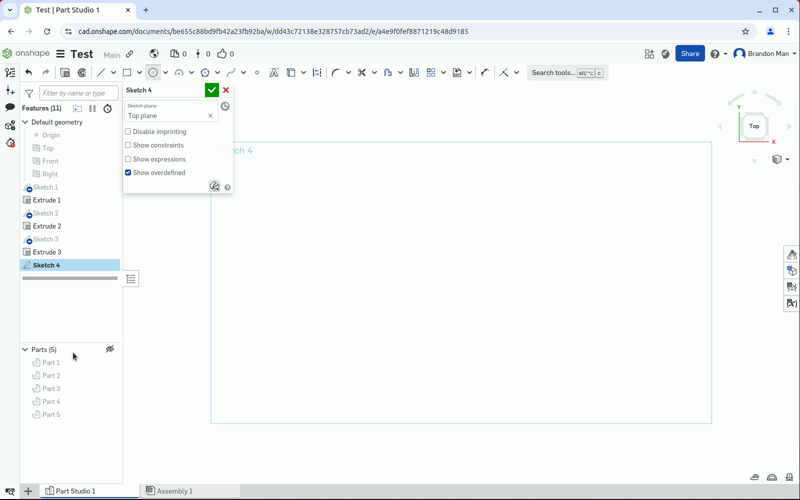
key_down(shift)
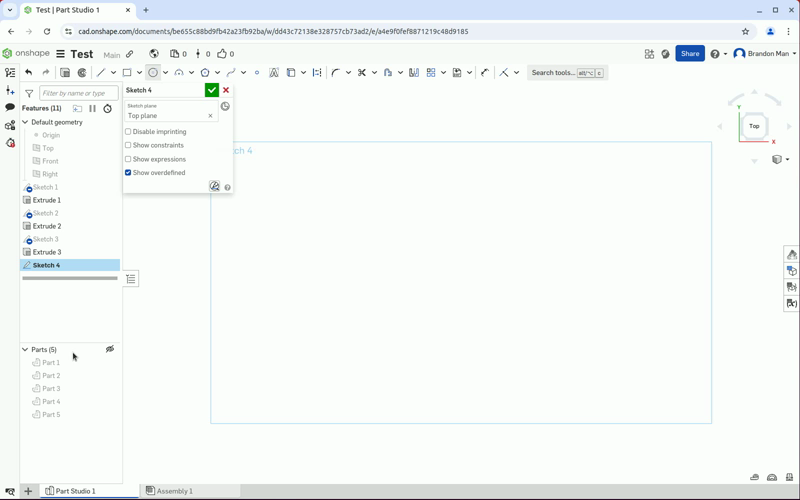
mouse_move(505, 258)
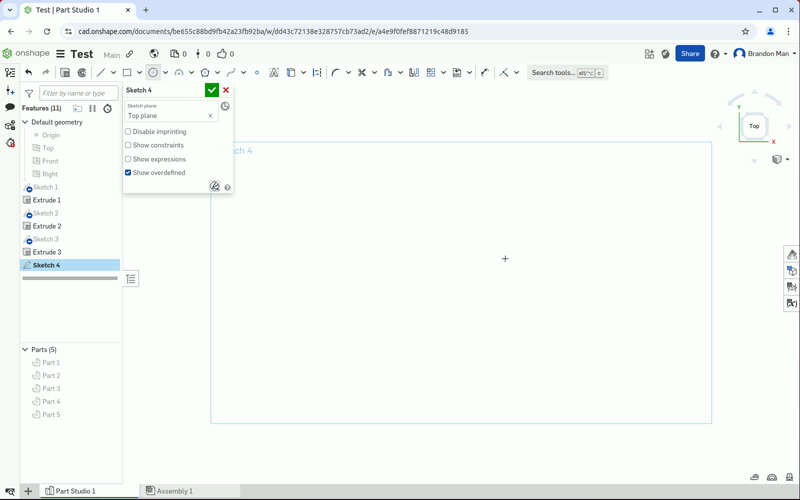
click(505, 258)
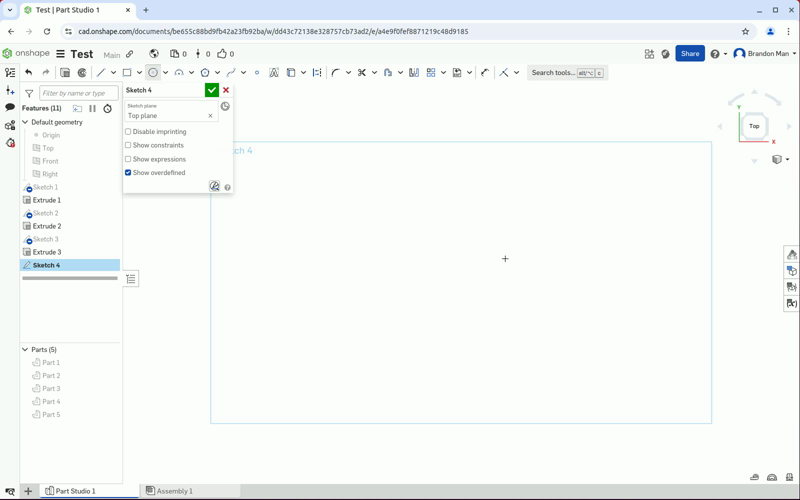
key_up(shift)
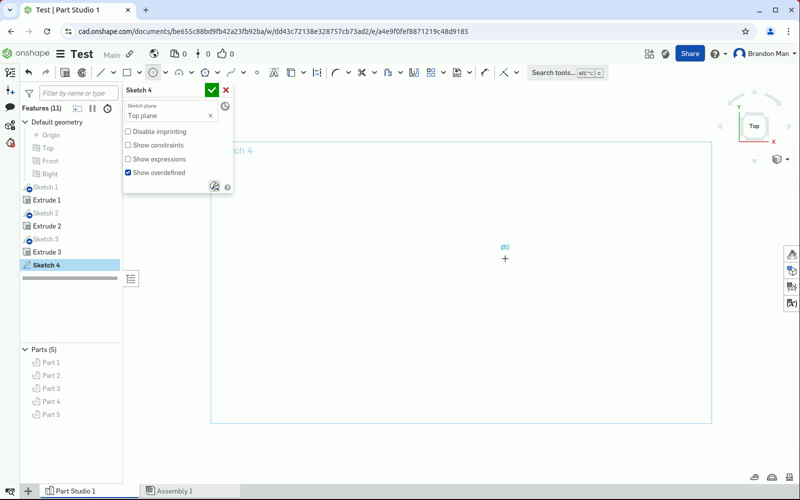
mouse_move(531, 258)
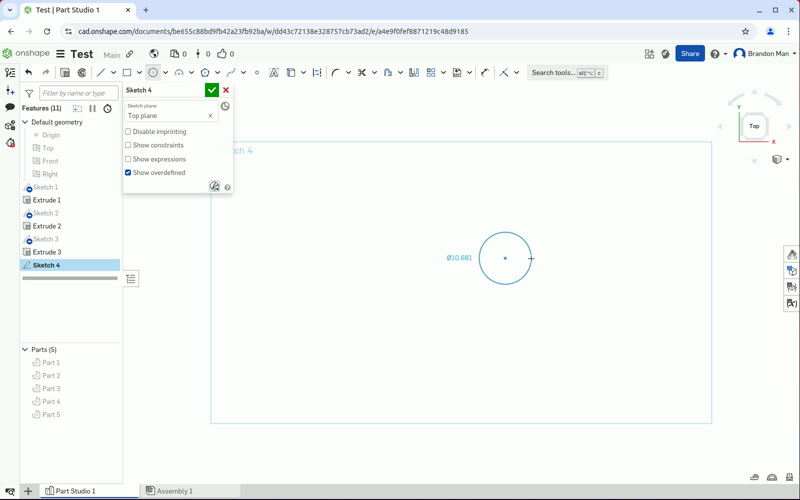
click(531, 258)
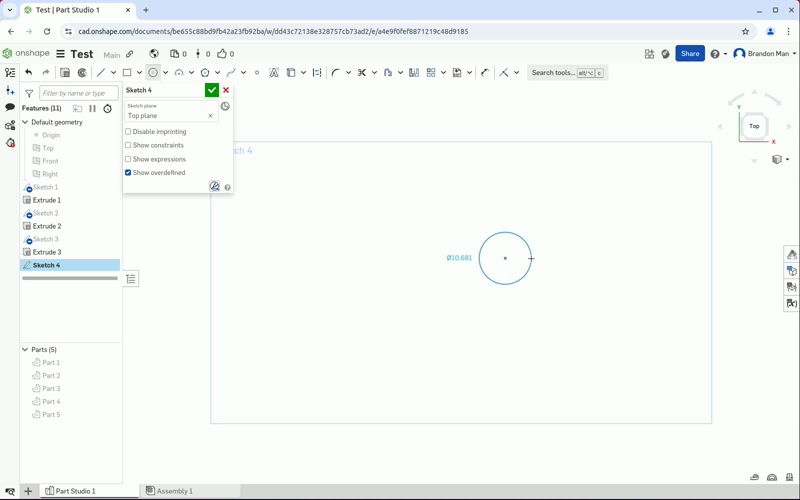
key(esc)
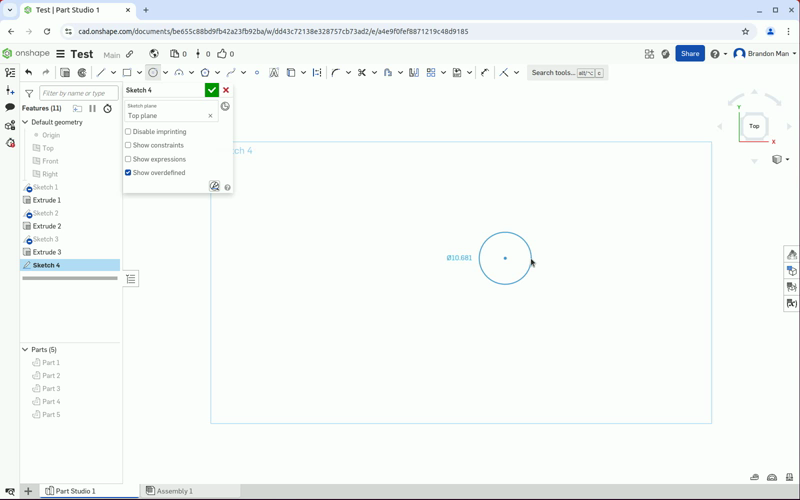
key(c)
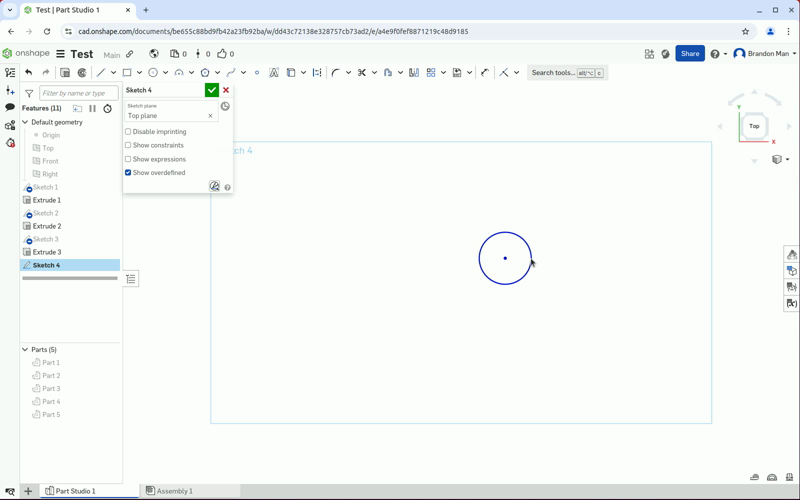
key_down(shift)
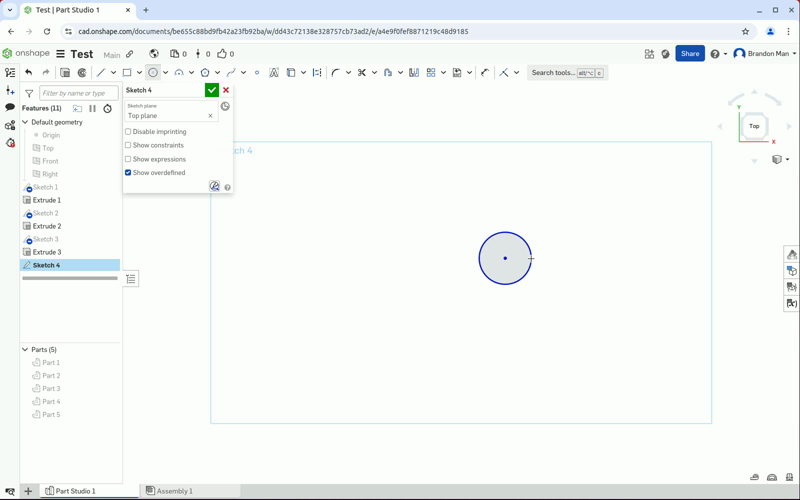
mouse_move(505, 258)
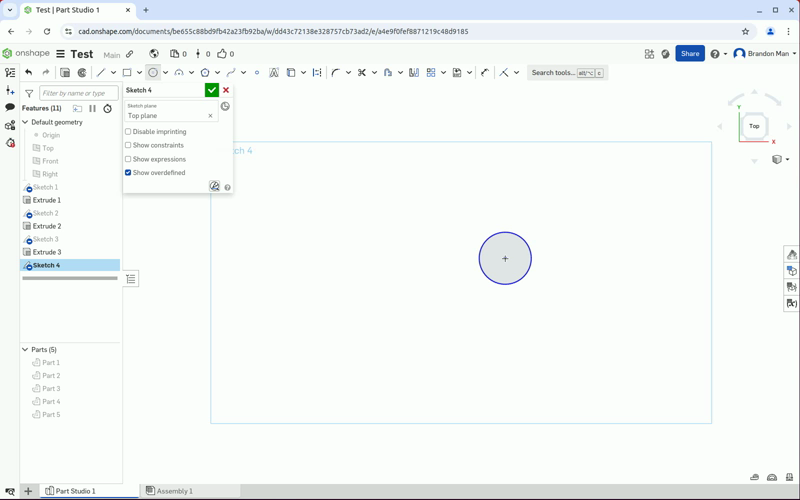
click(505, 258)
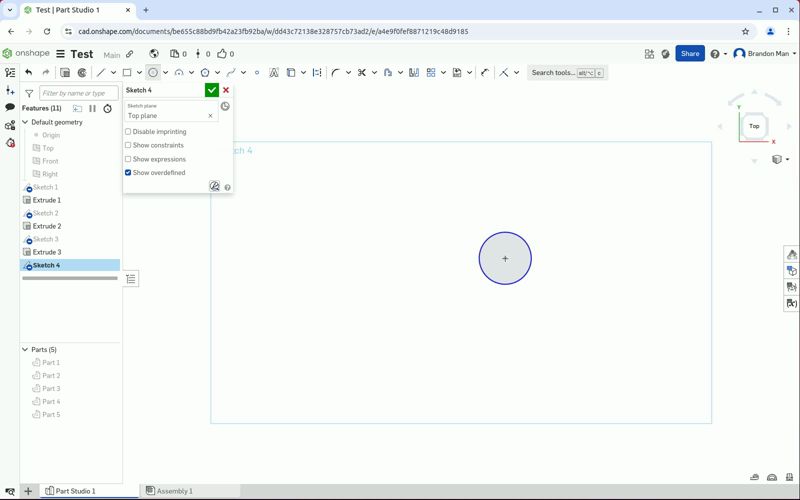
key_up(shift)
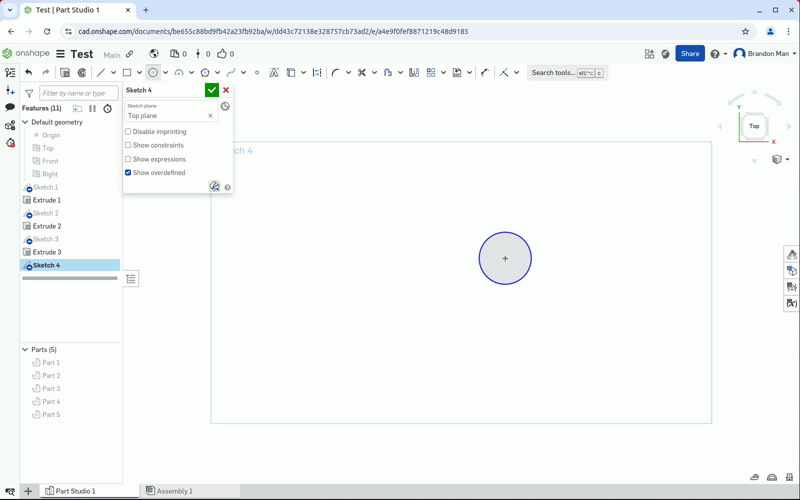
mouse_move(519, 258)
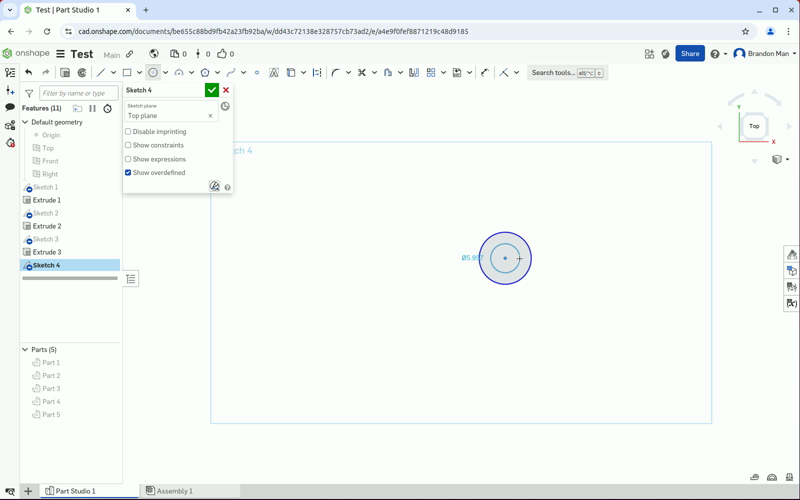
click(519, 258)
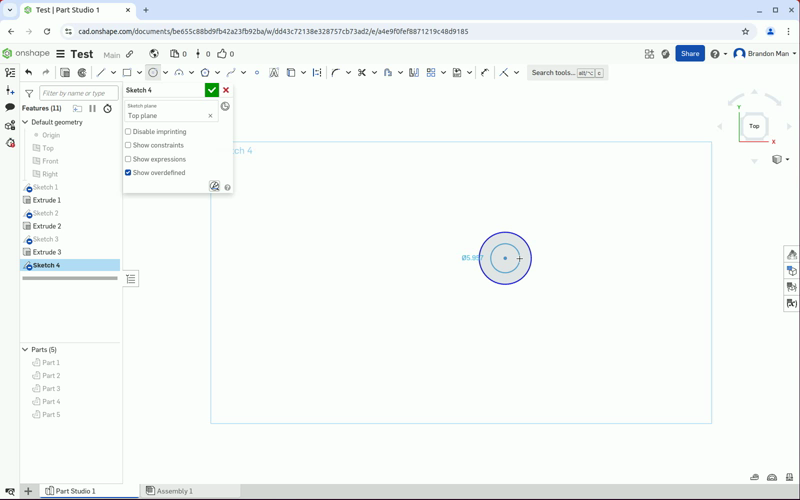
key(esc)
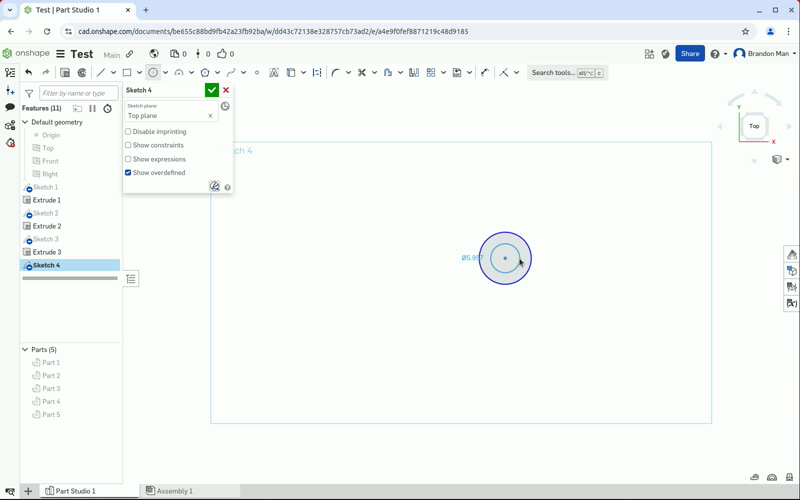
mouse_move(483, 246)
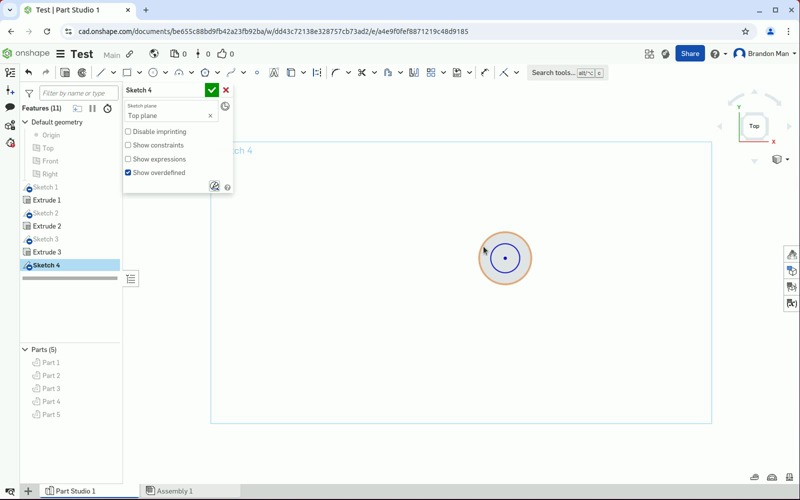
scroll(6)
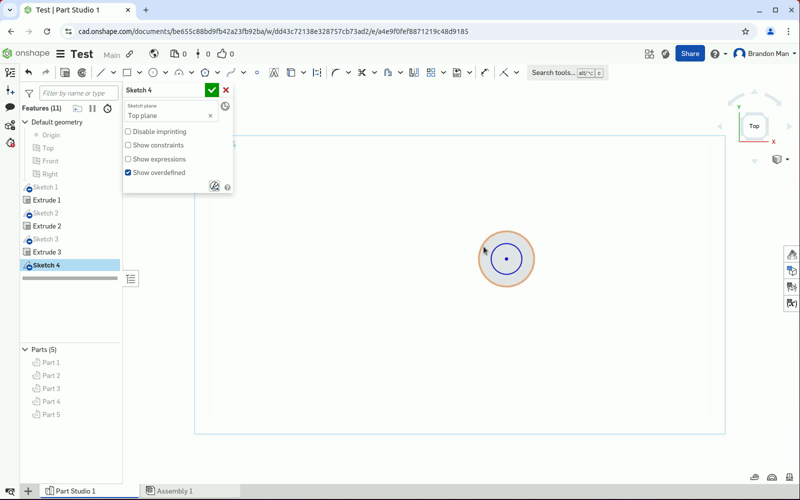
scroll(6)
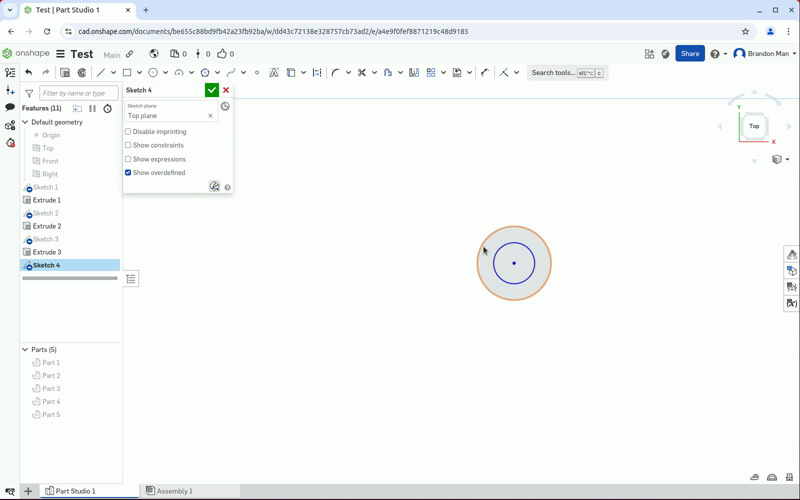
scroll(6)
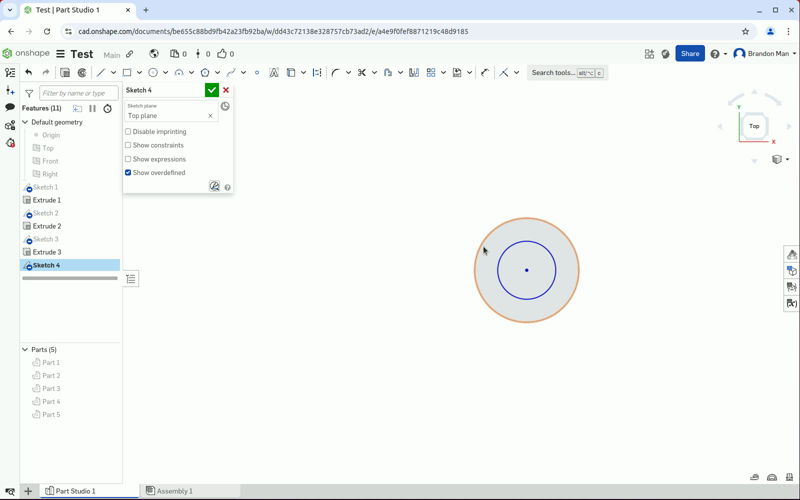
scroll(6)
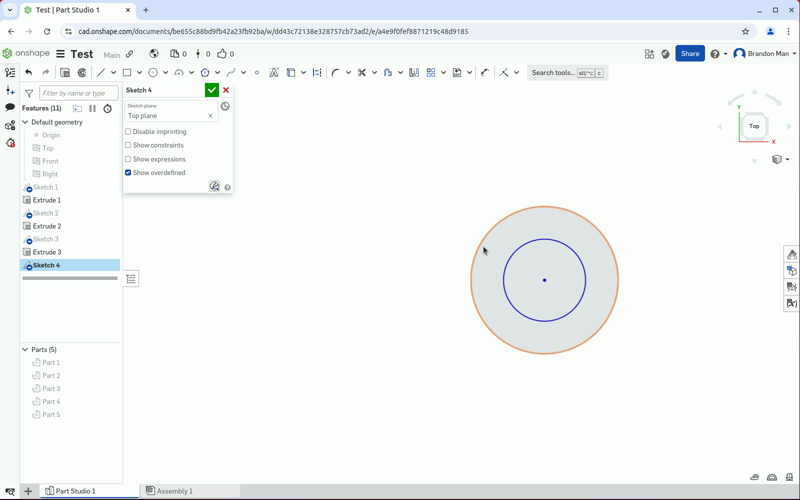
scroll(6)
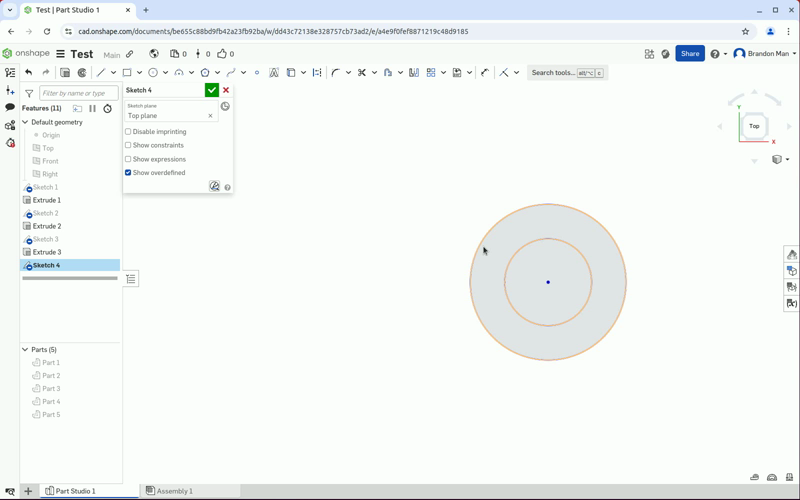
scroll(6)
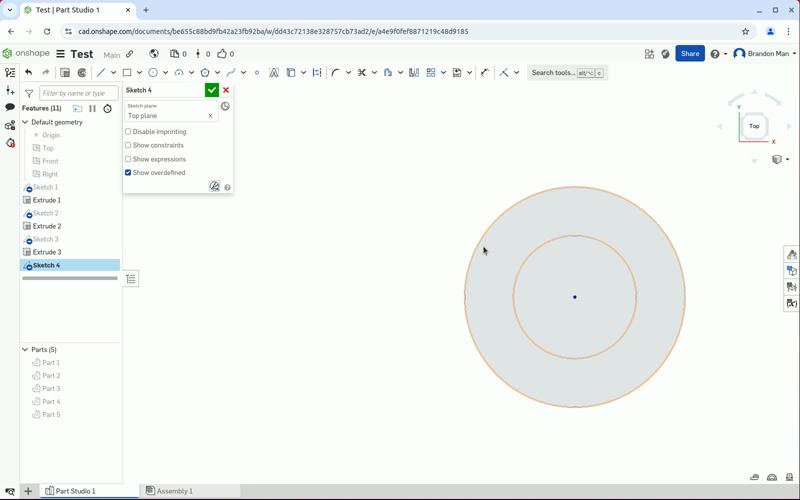
scroll(6)
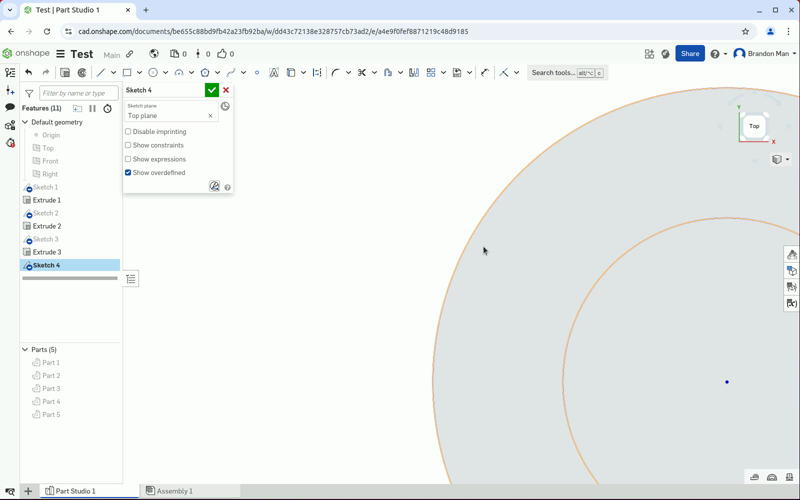
click(483, 246)
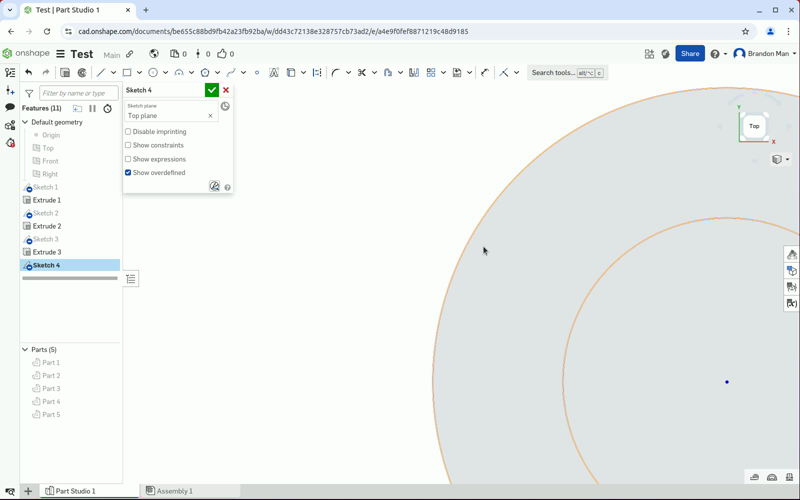
scroll(-6)
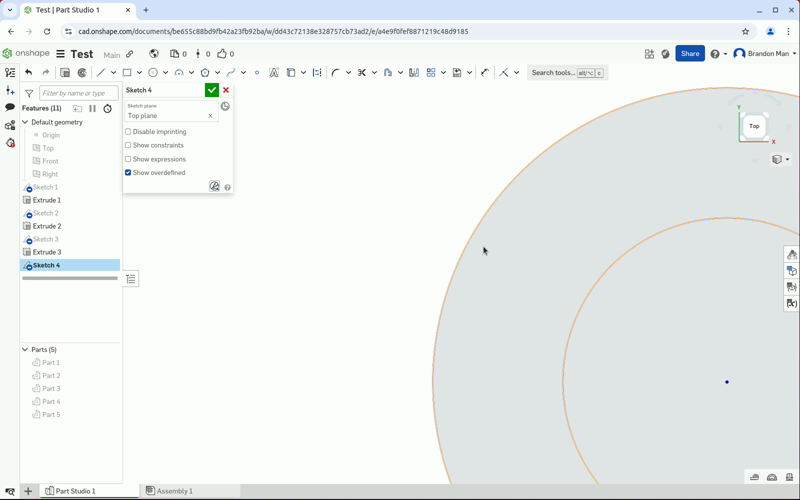
scroll(-6)
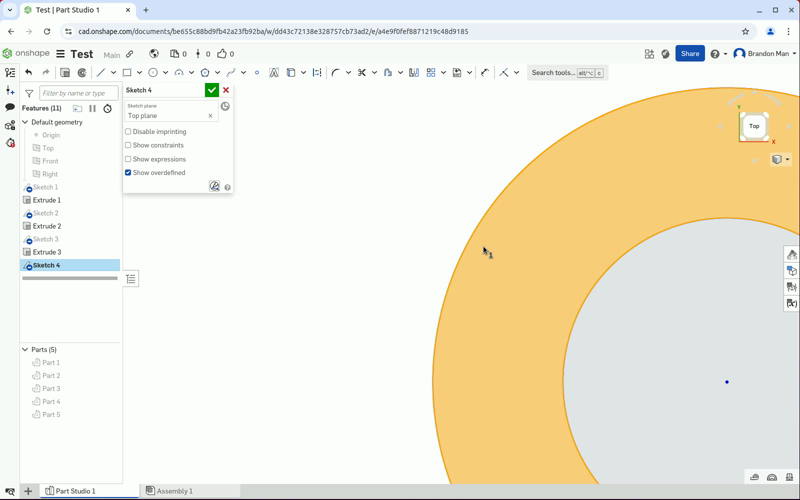
scroll(-6)
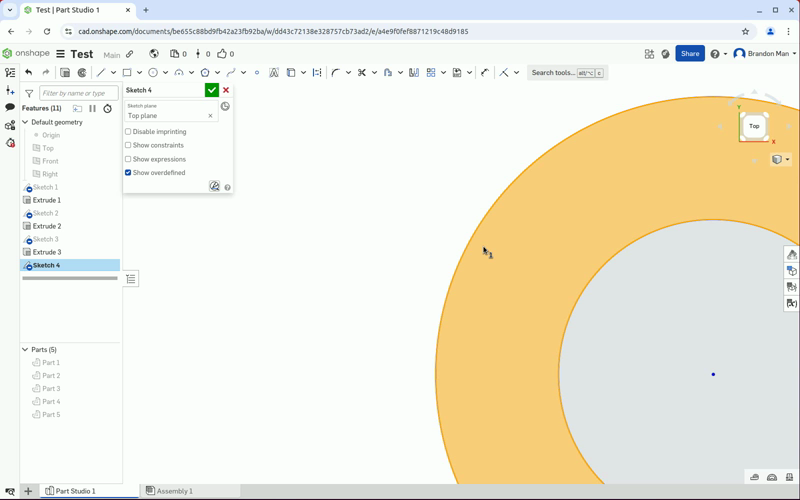
scroll(-6)
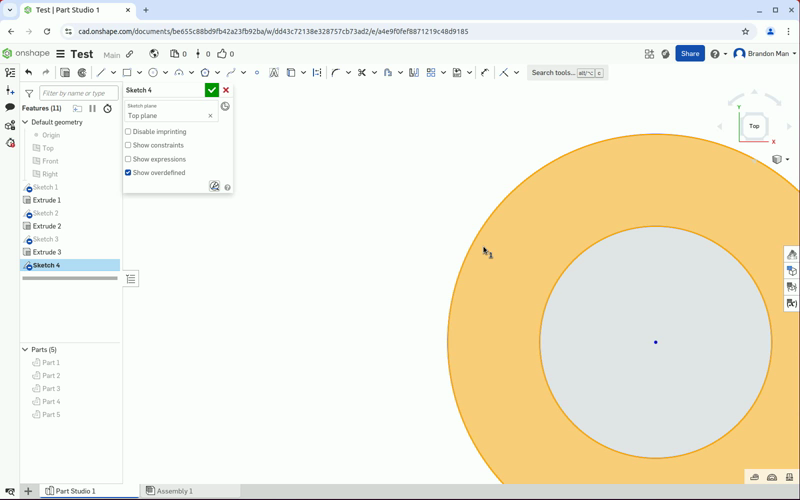
scroll(-6)
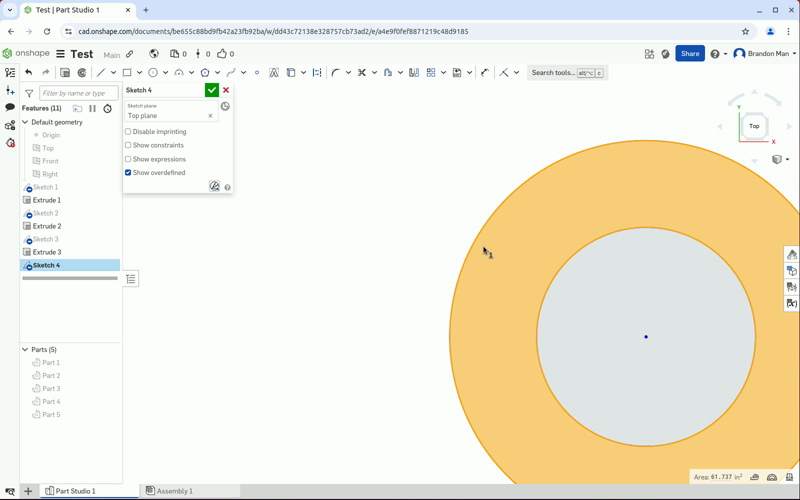
scroll(-6)
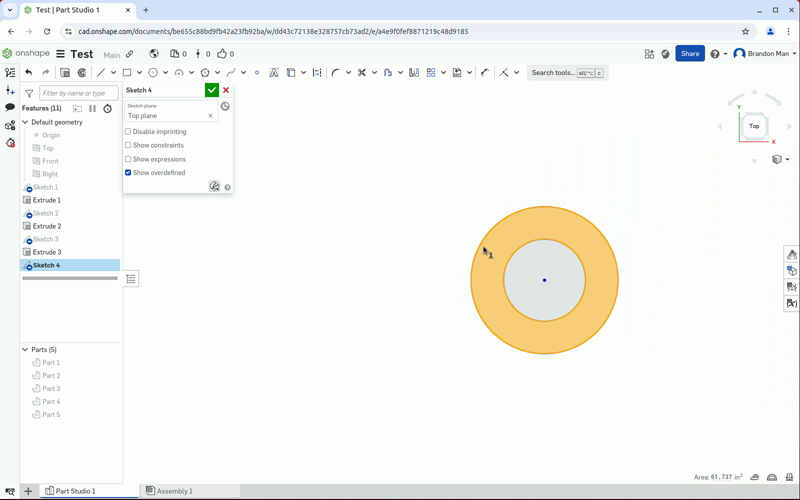
scroll(-6)
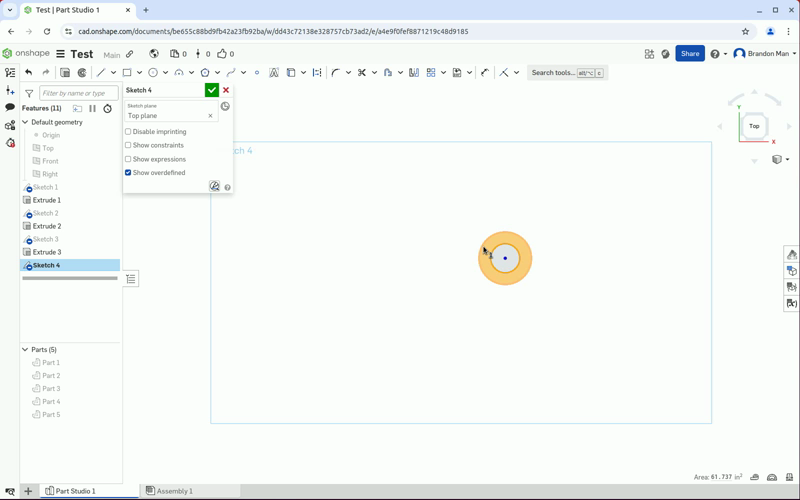
mouse_move(73, 352)
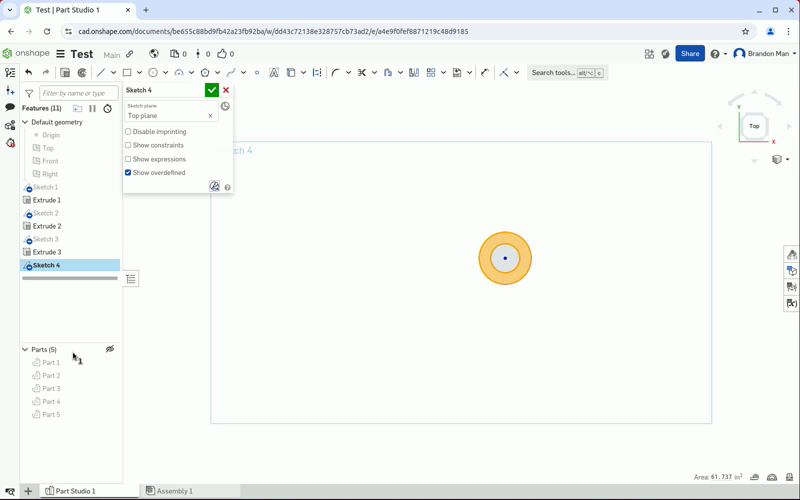
key(shift+y)
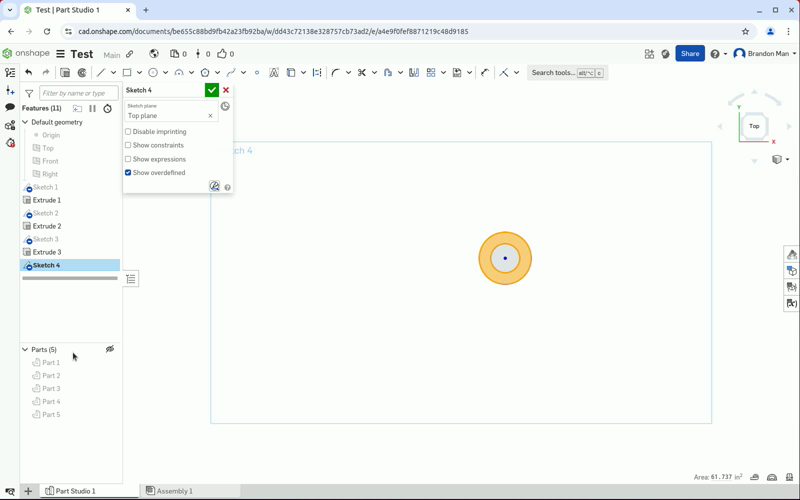
key(shift+e)
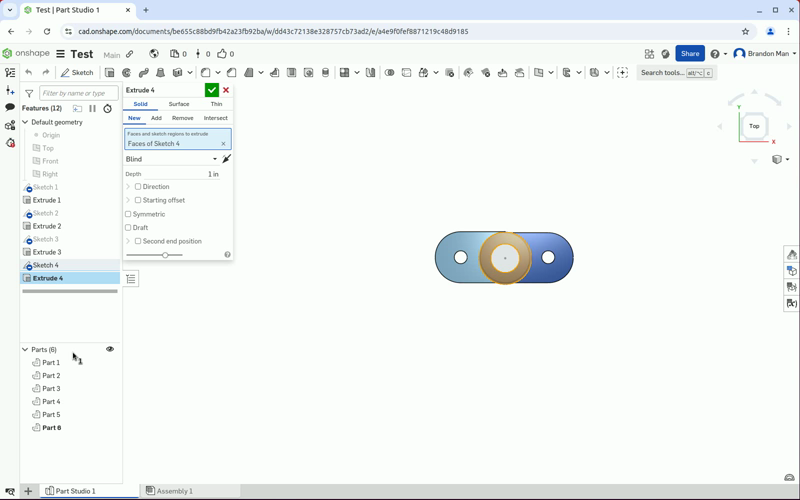
mouse_move(143, 106)
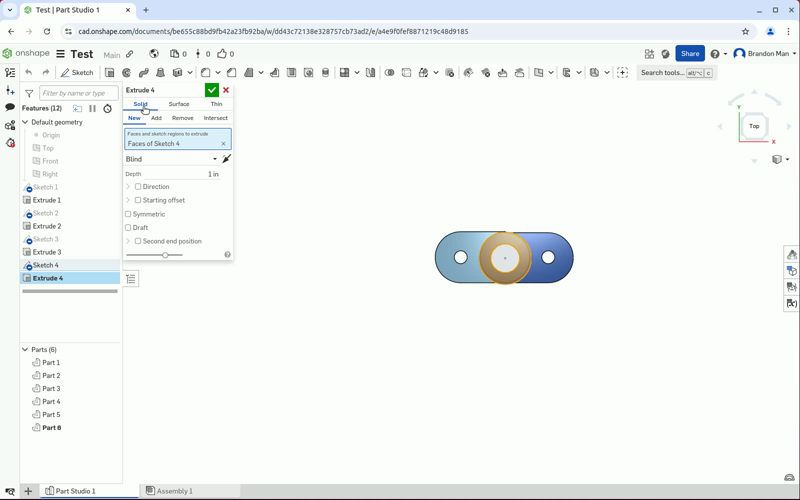
click(143, 106)
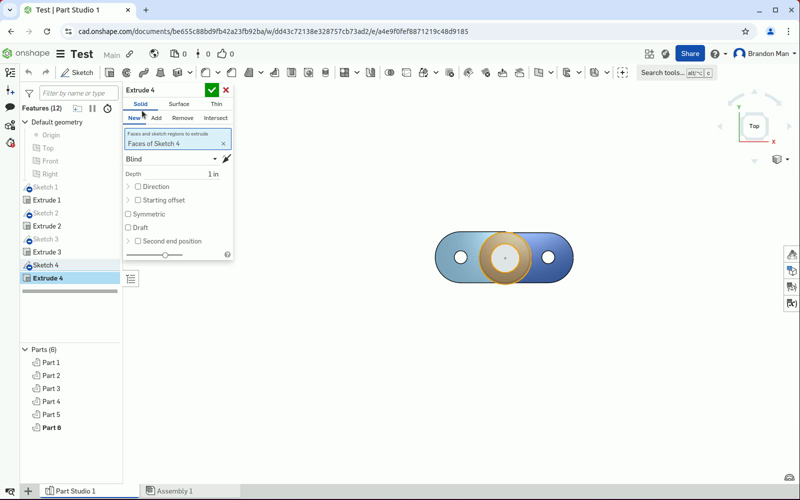
mouse_move(137, 120)
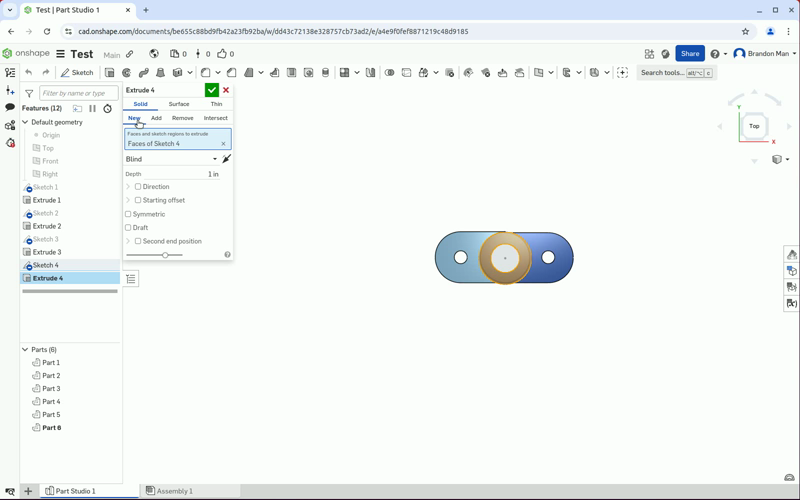
click(137, 120)
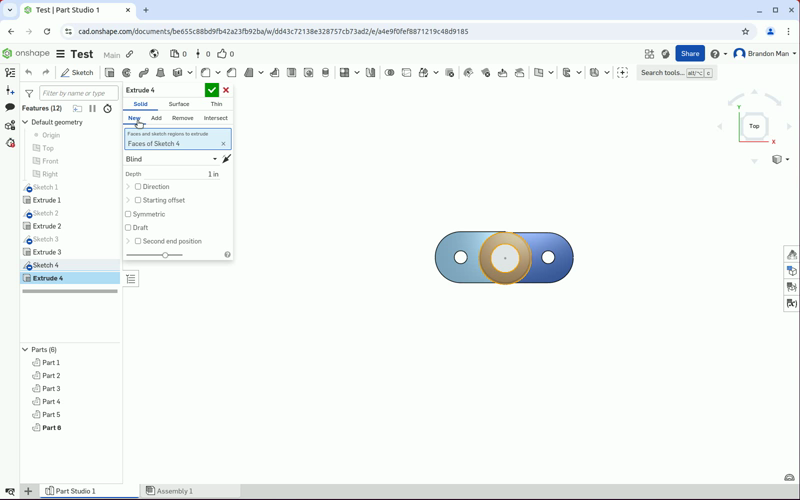
key(tab, 4)
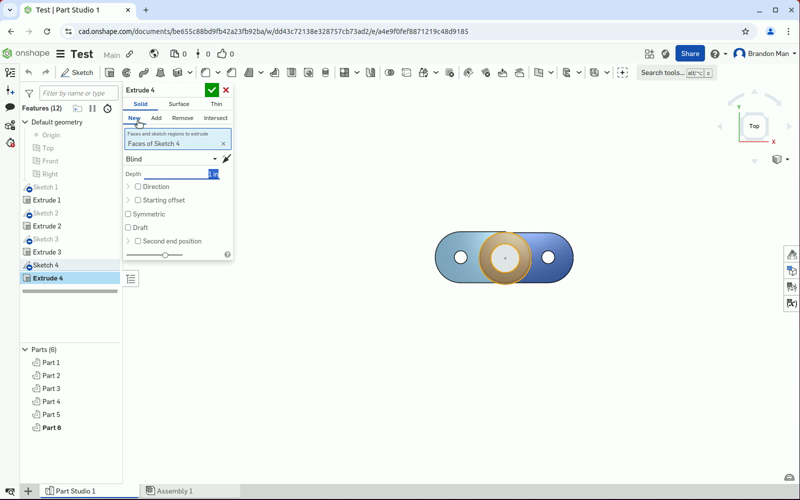
text(6.74)
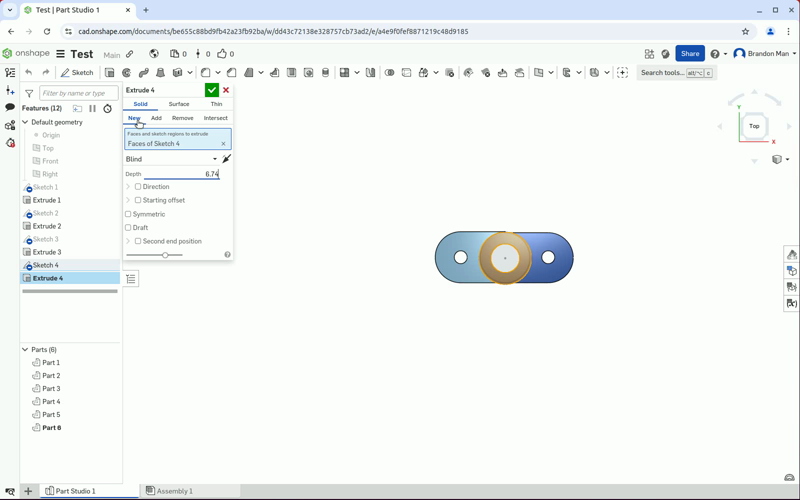
key(enter)
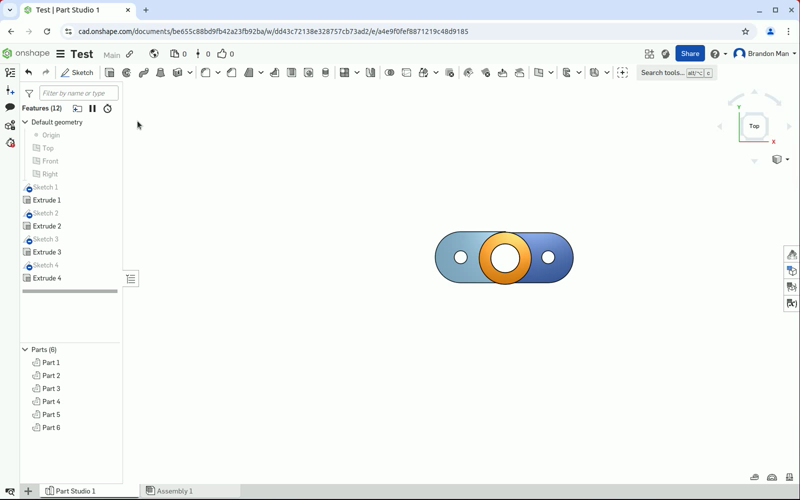
key(shift+h)
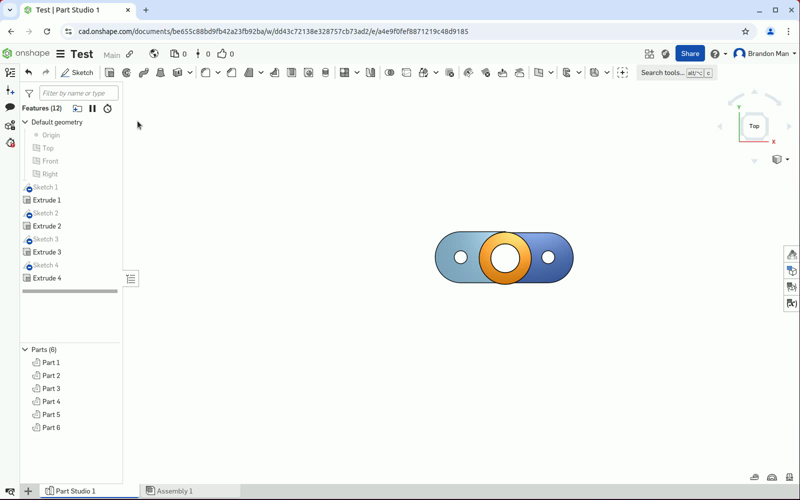
key(shift+h)
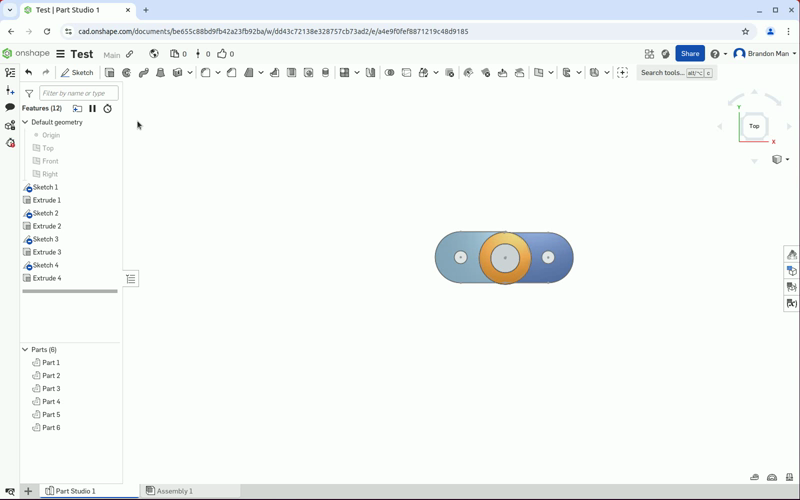
key(shift+7)
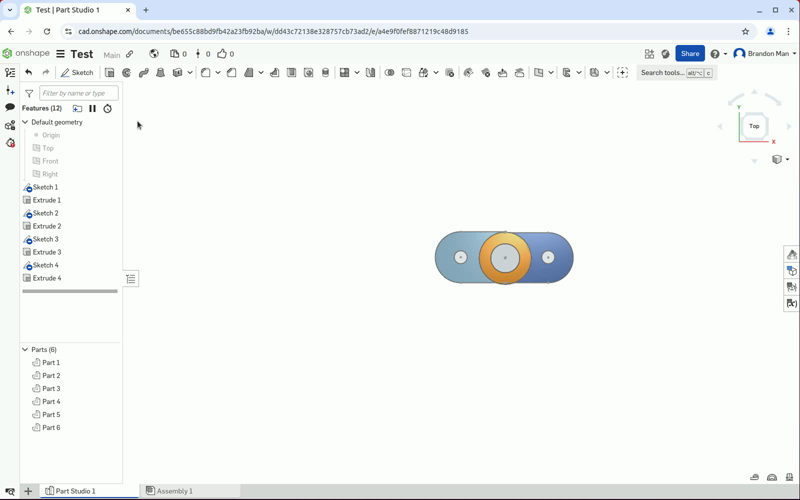
key(up, 3)
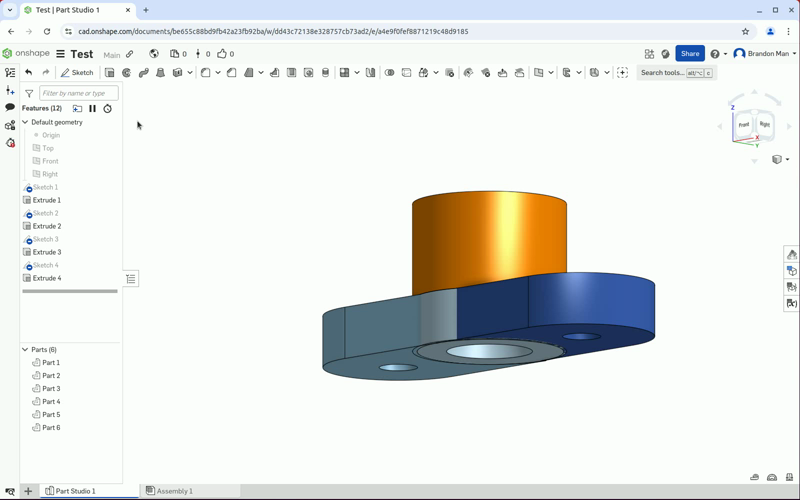
key(left, 3)
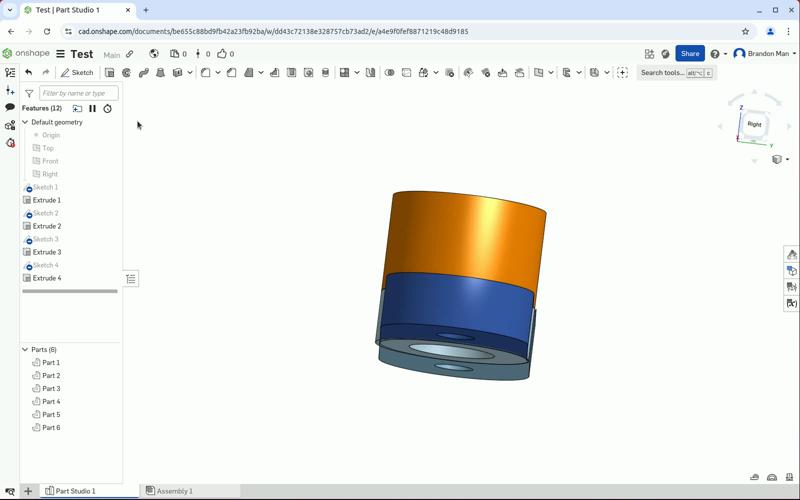
key(right, 3)
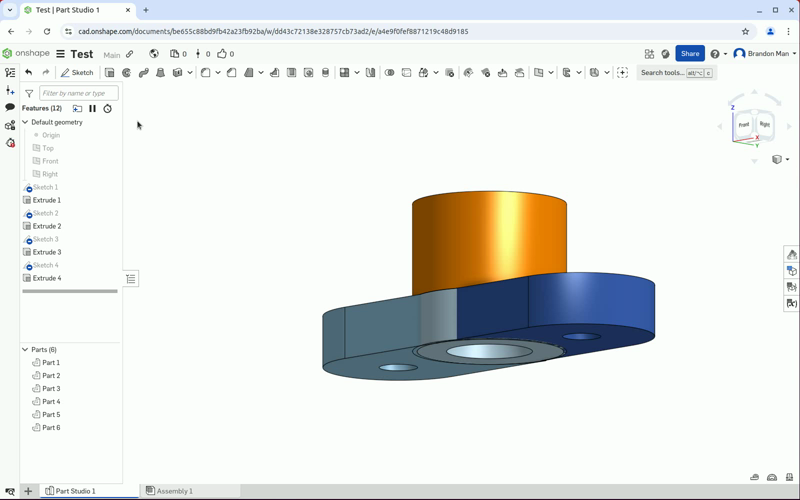
key(down, 3)
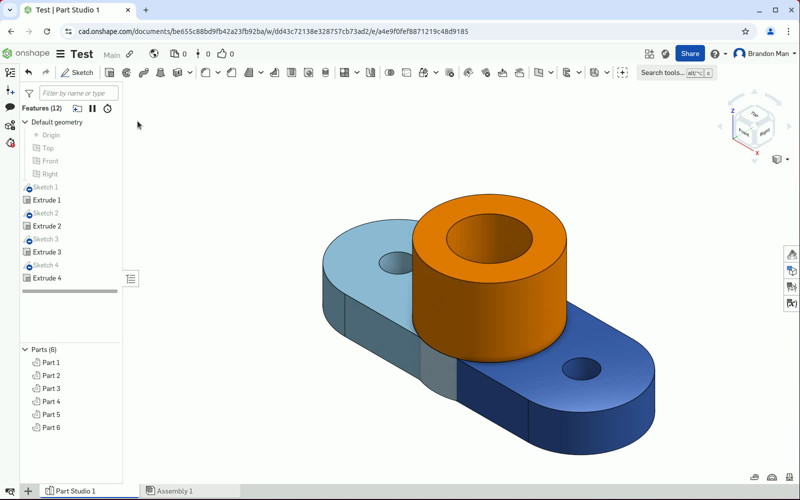
mouse_move(73, 189)
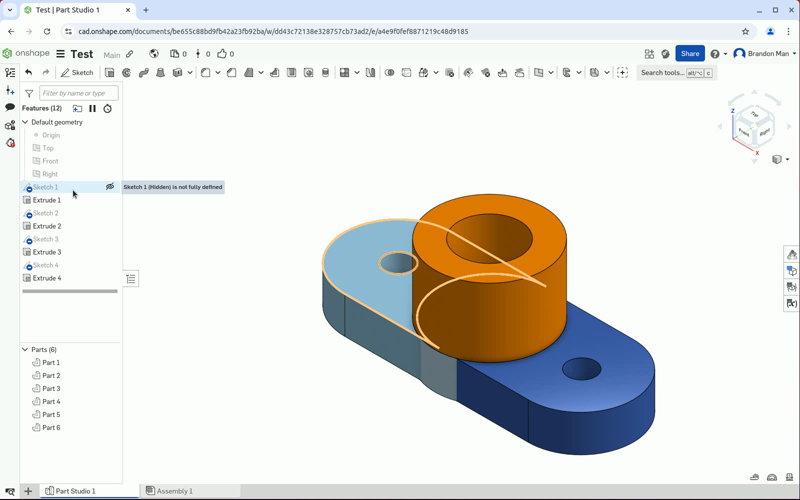
click(73, 189)